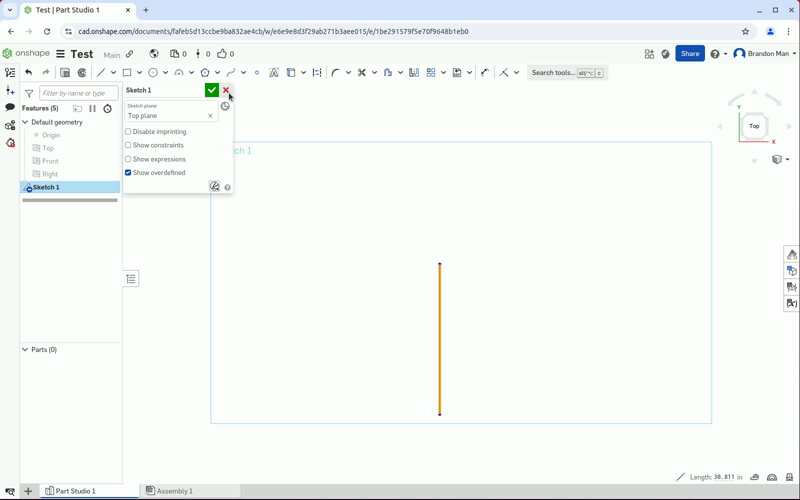
key(shift+h)
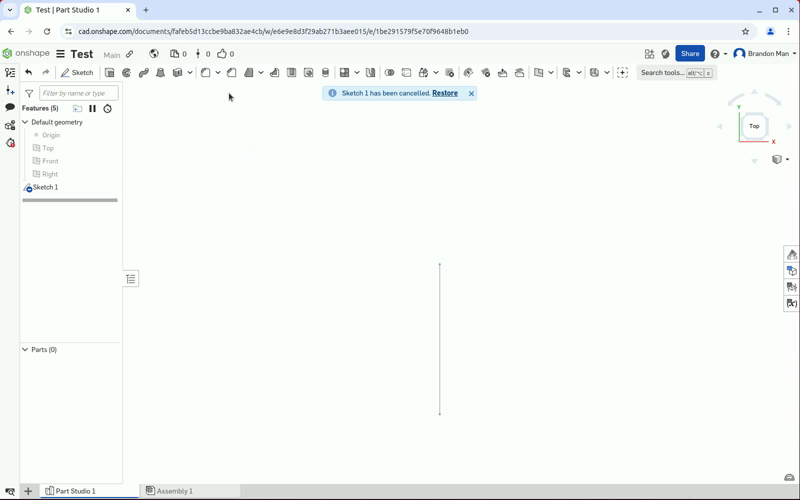
key(shift+s)
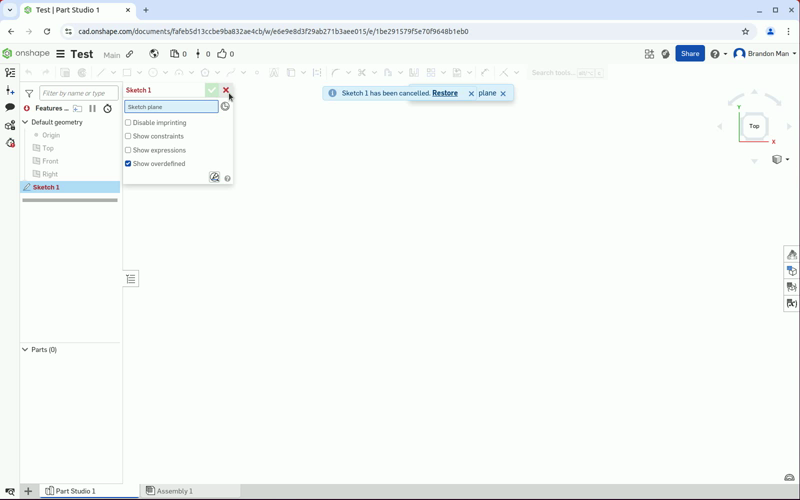
mouse_move(73, 150)
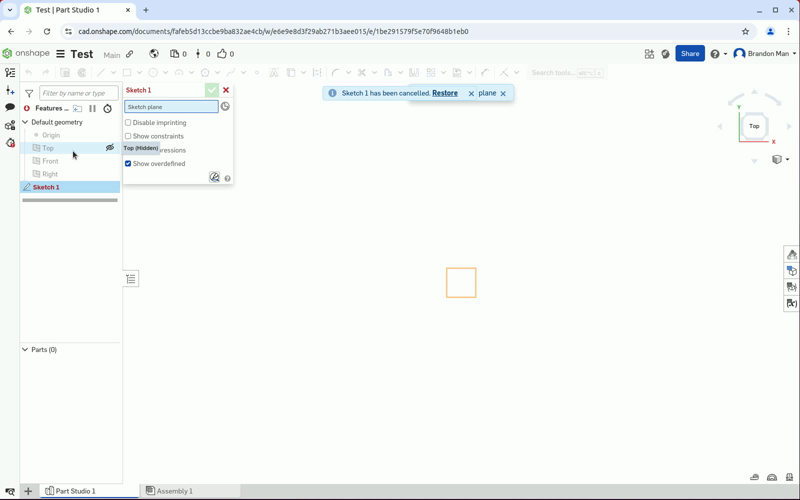
click(73, 150)
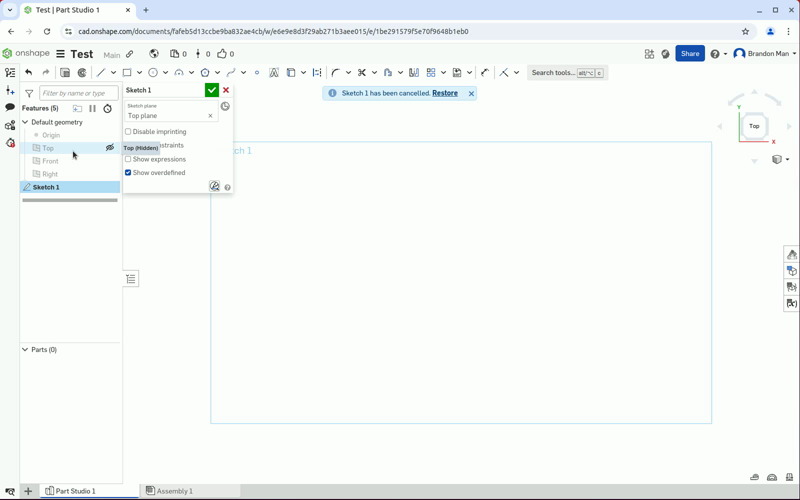
mouse_move(73, 352)
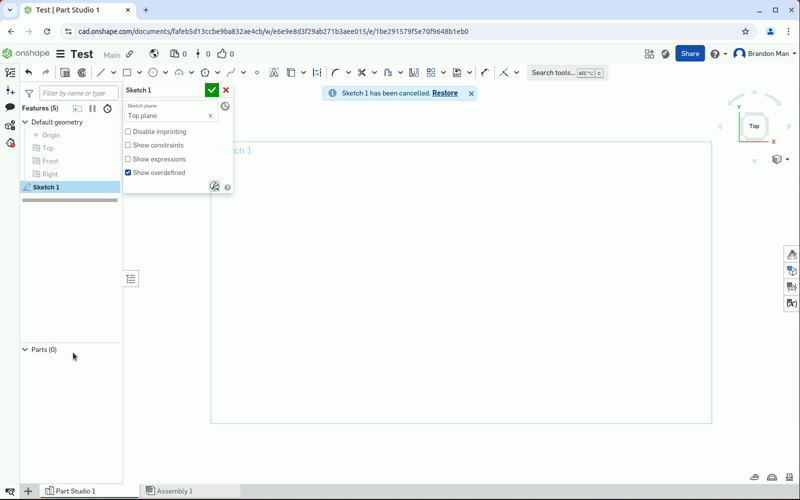
key(y)
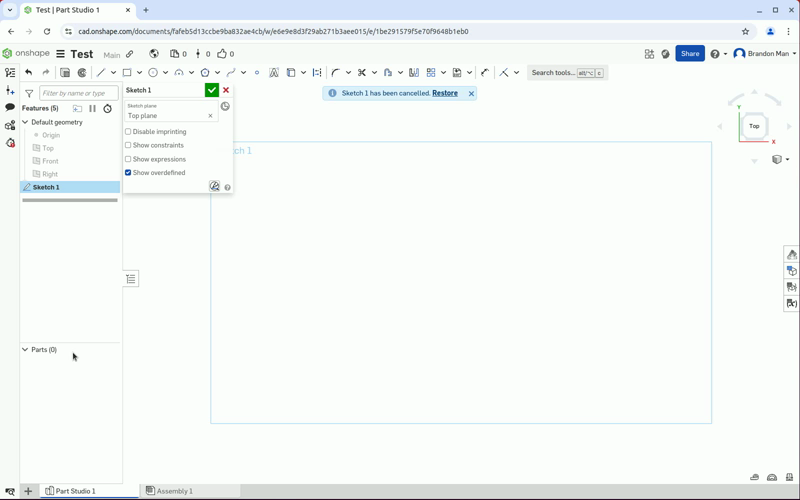
key(c)
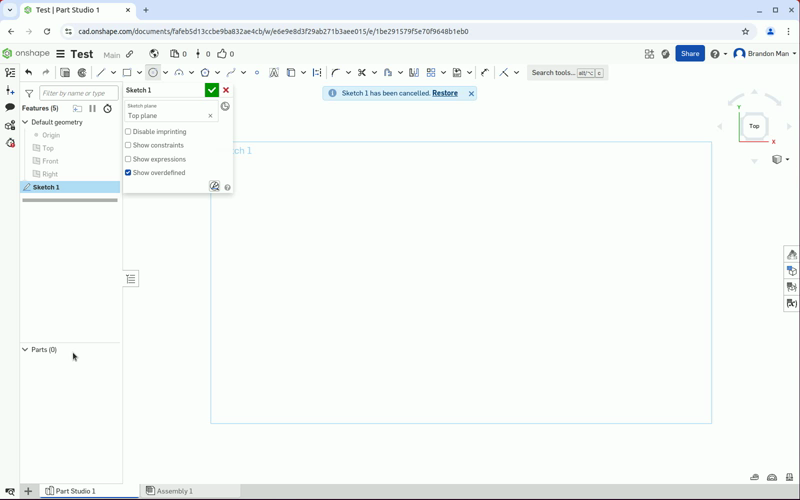
key_down(shift)
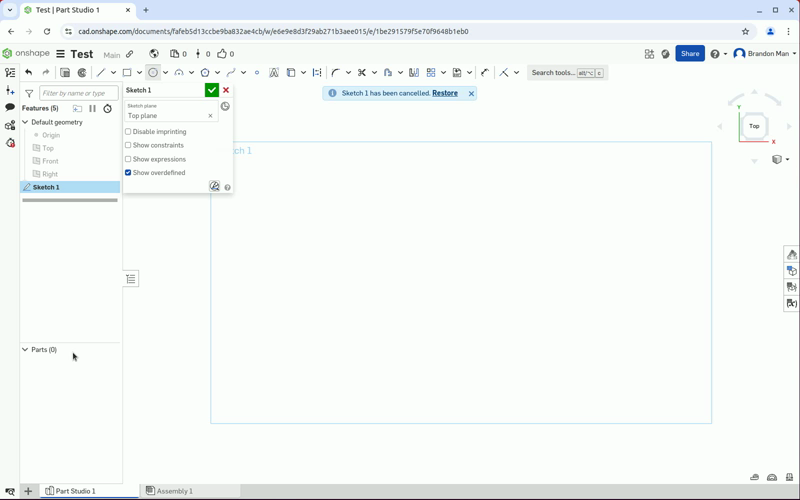
mouse_move(414, 282)
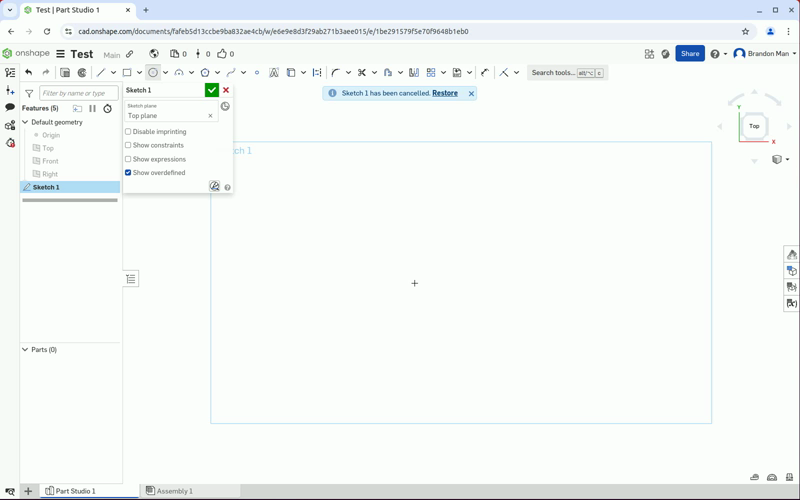
click(414, 282)
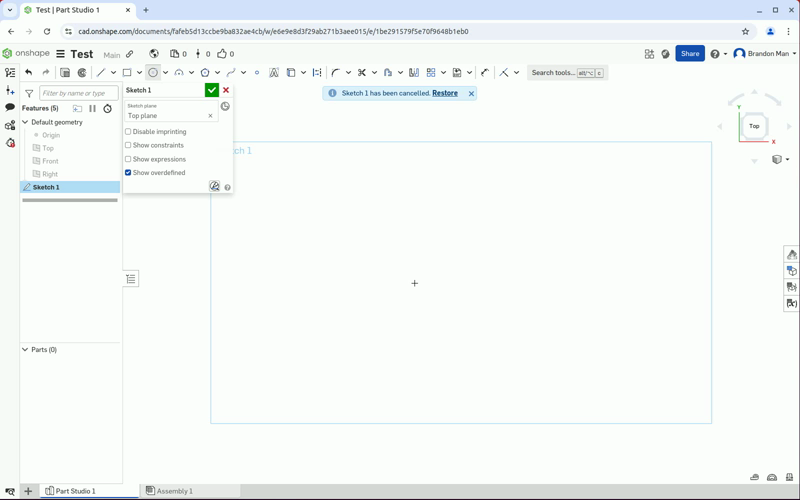
key_up(shift)
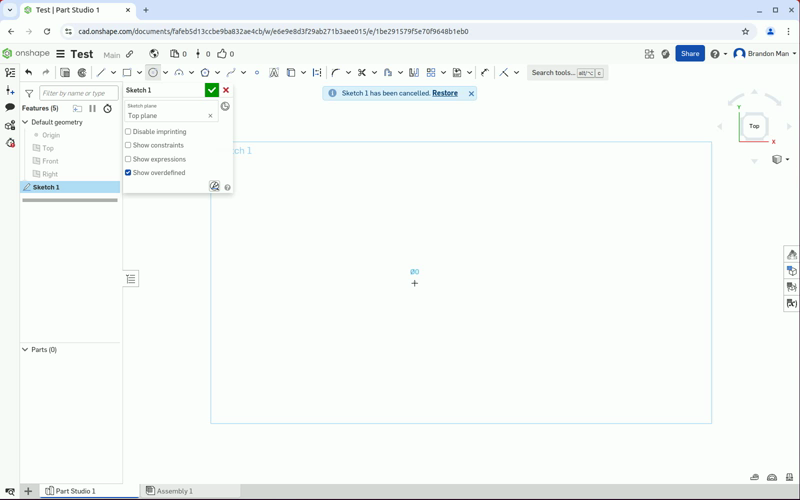
mouse_move(443, 282)
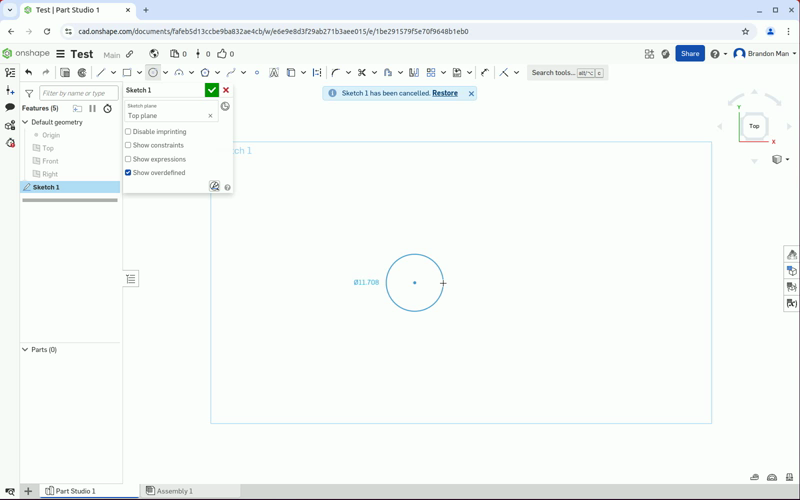
click(443, 282)
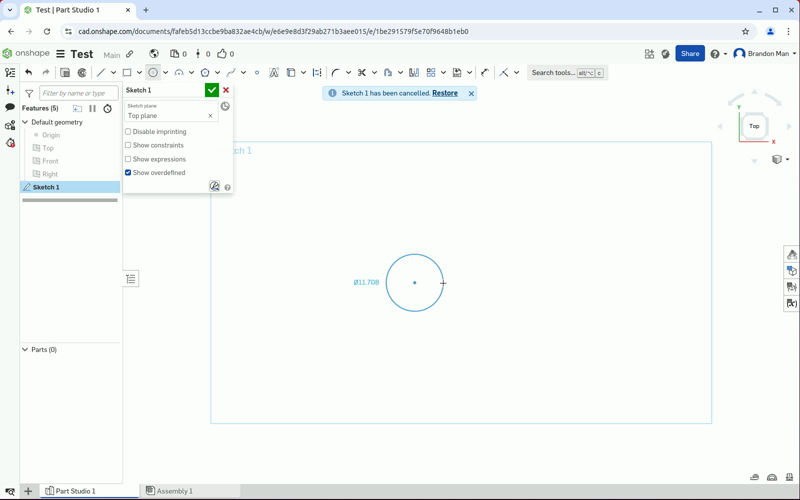
key(esc)
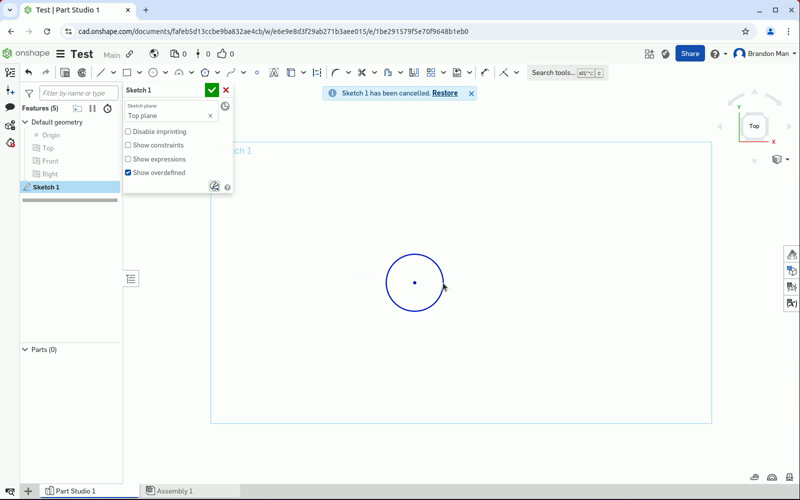
key(c)
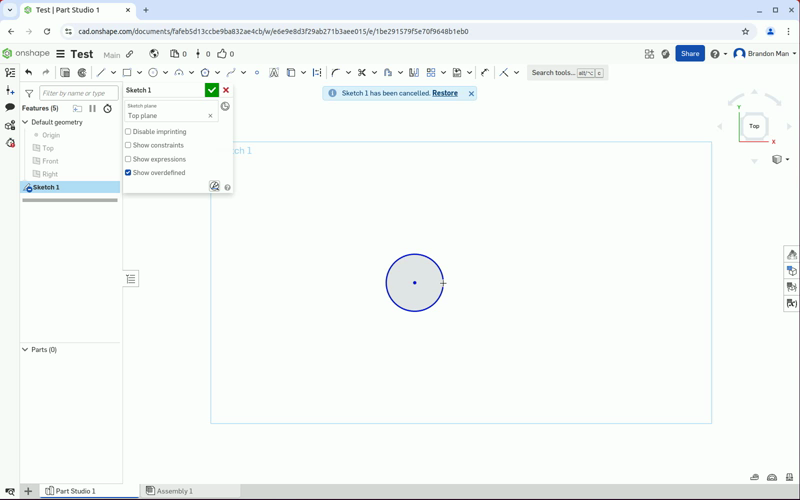
key_down(shift)
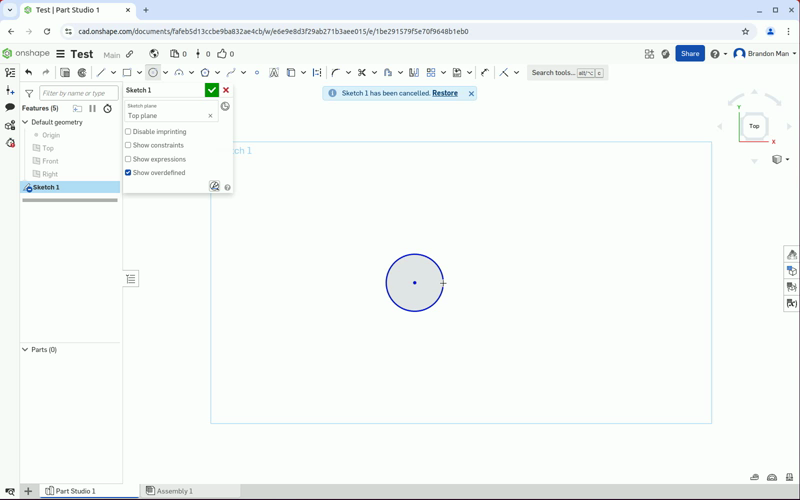
mouse_move(414, 282)
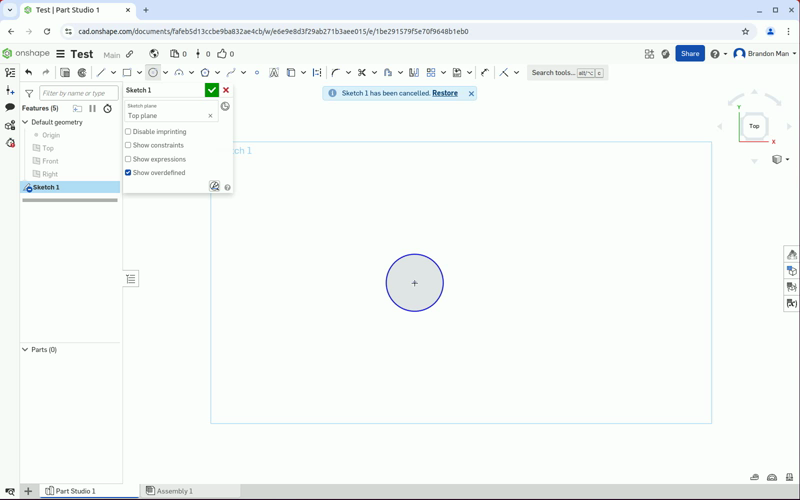
click(414, 282)
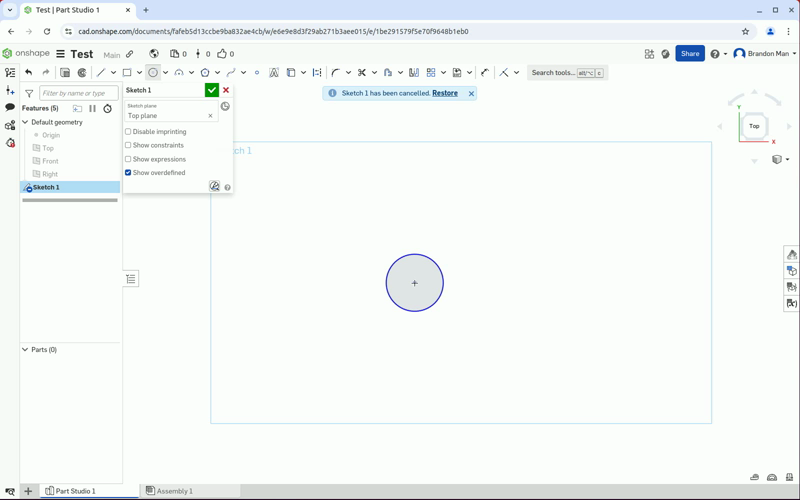
key_up(shift)
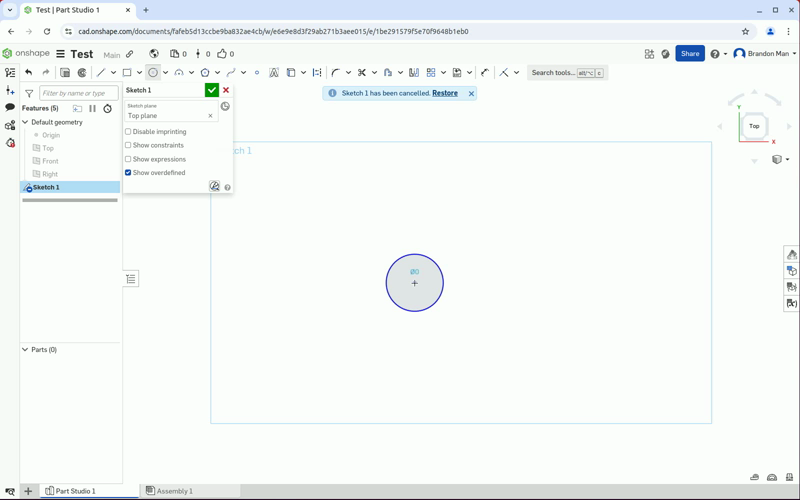
mouse_move(433, 282)
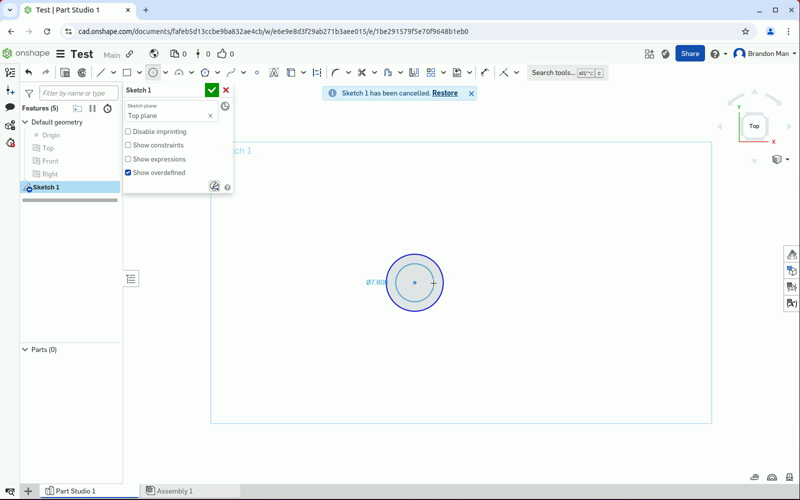
click(433, 282)
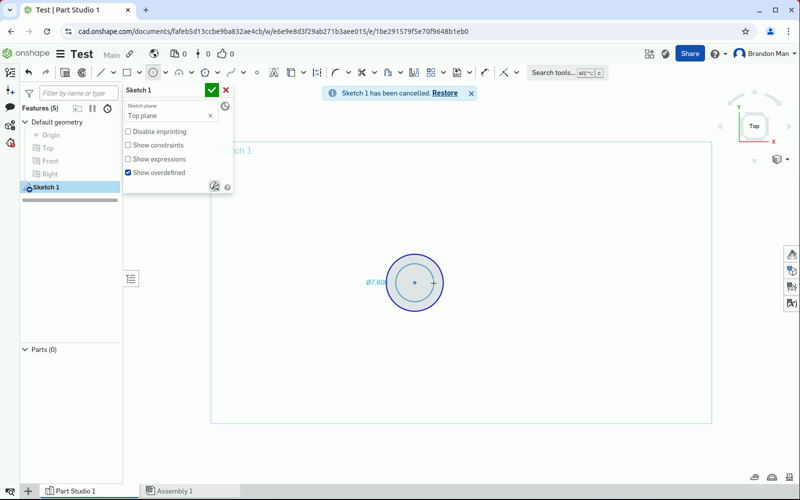
key(esc)
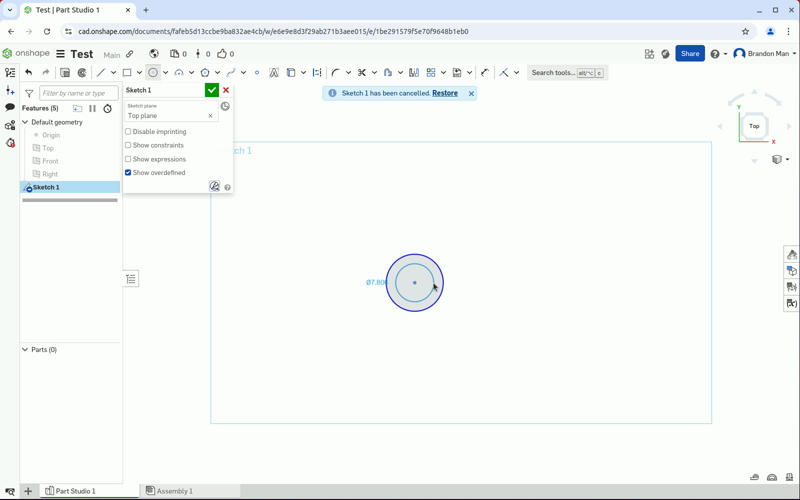
mouse_move(435, 273)
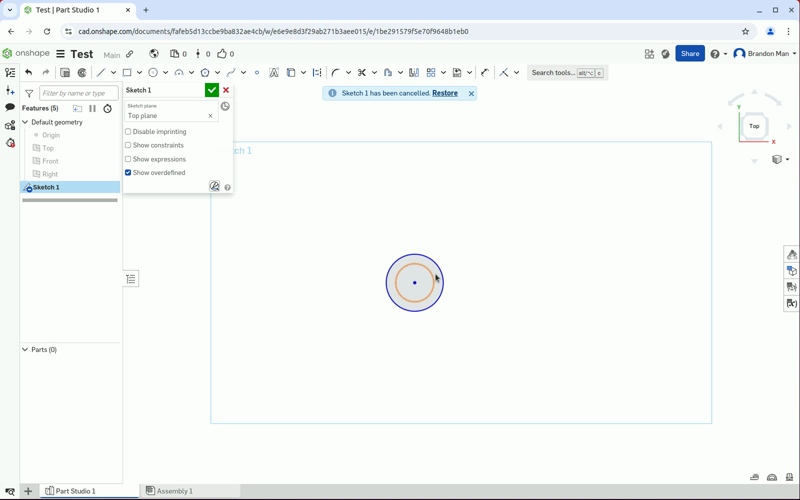
scroll(6)
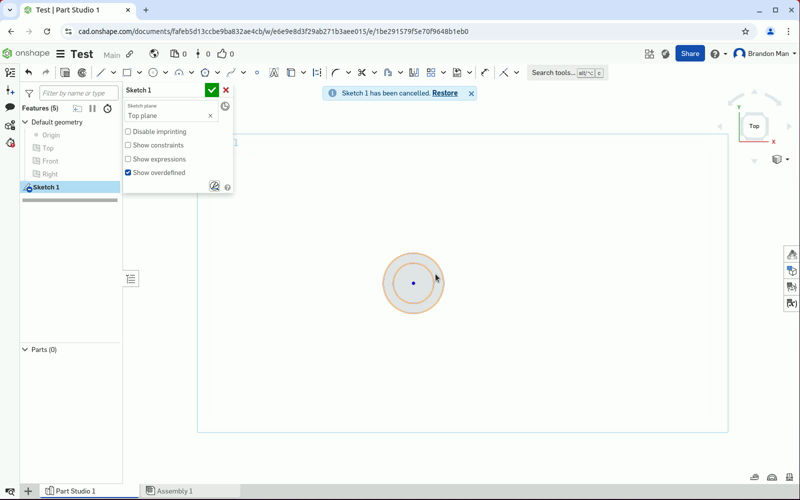
scroll(6)
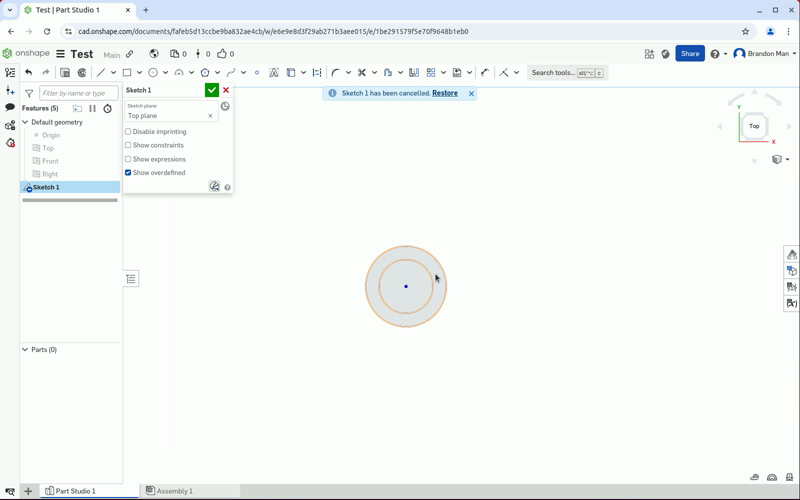
scroll(6)
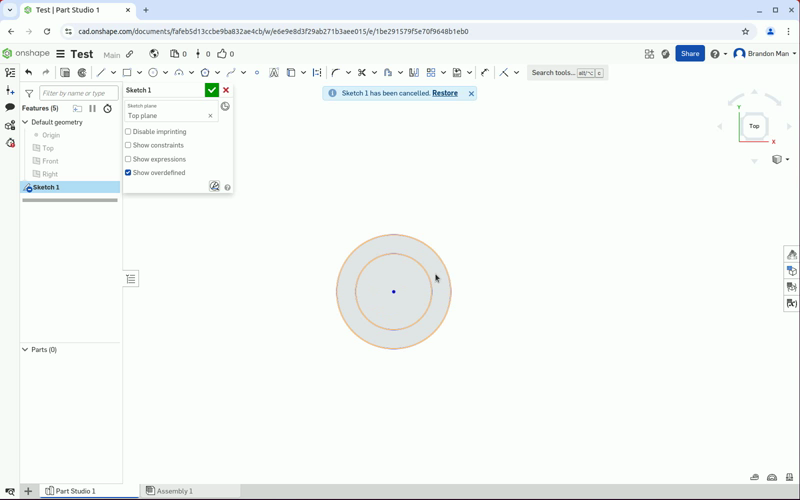
scroll(6)
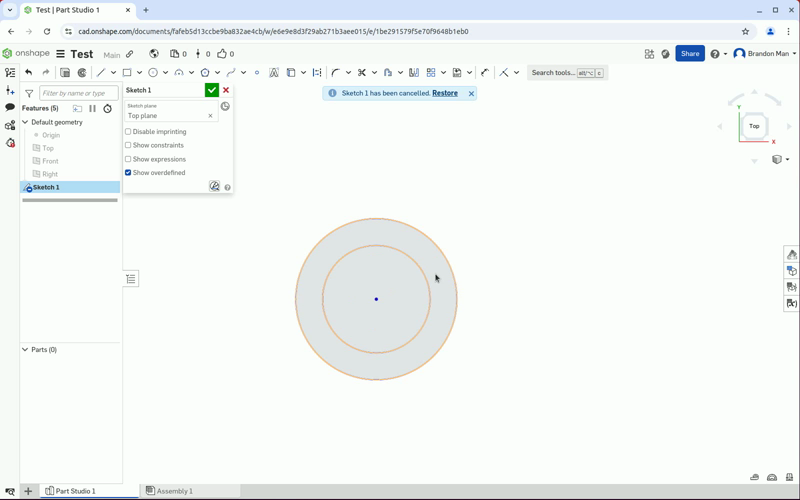
scroll(6)
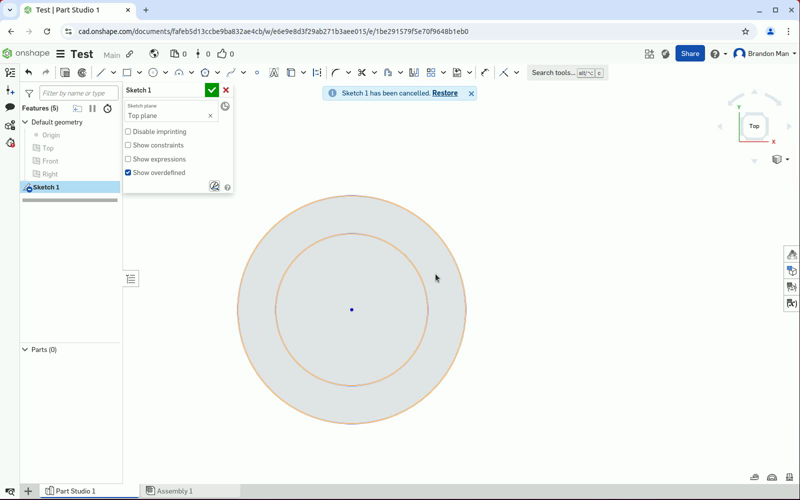
scroll(6)
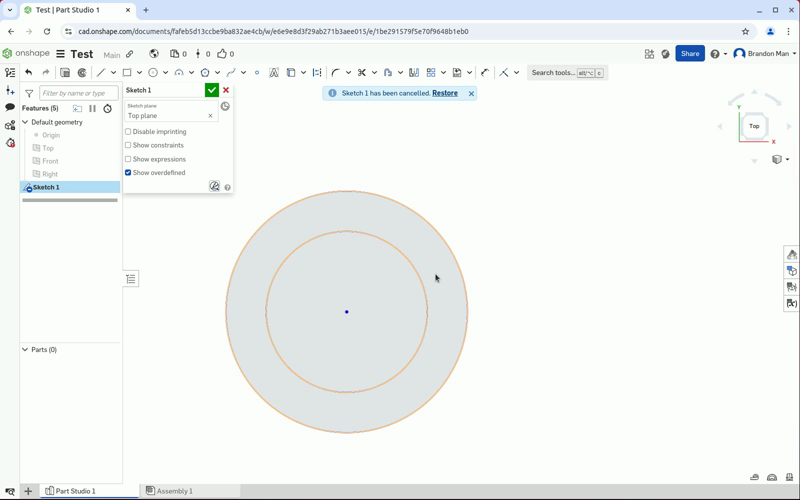
scroll(6)
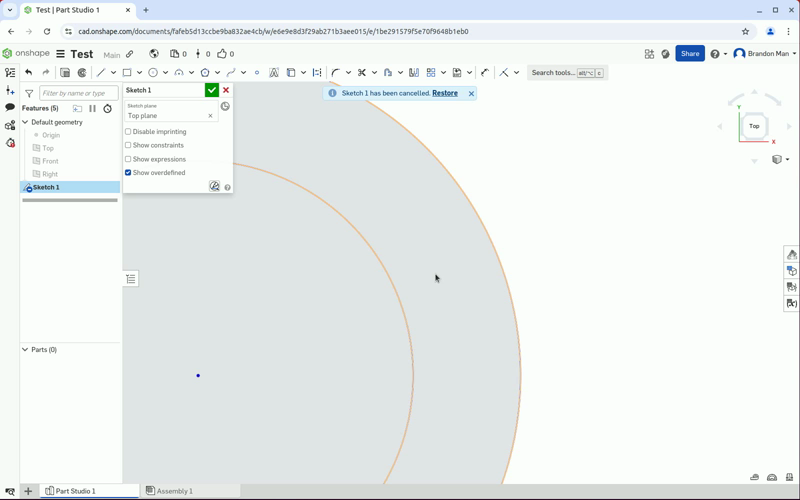
click(435, 273)
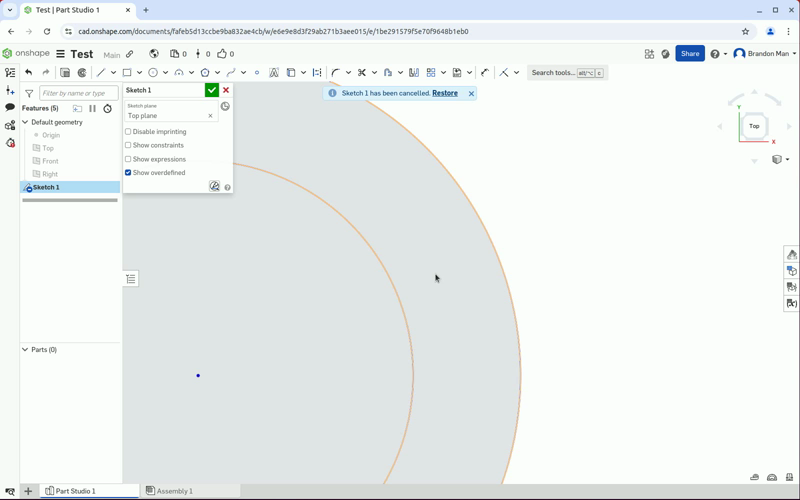
scroll(-6)
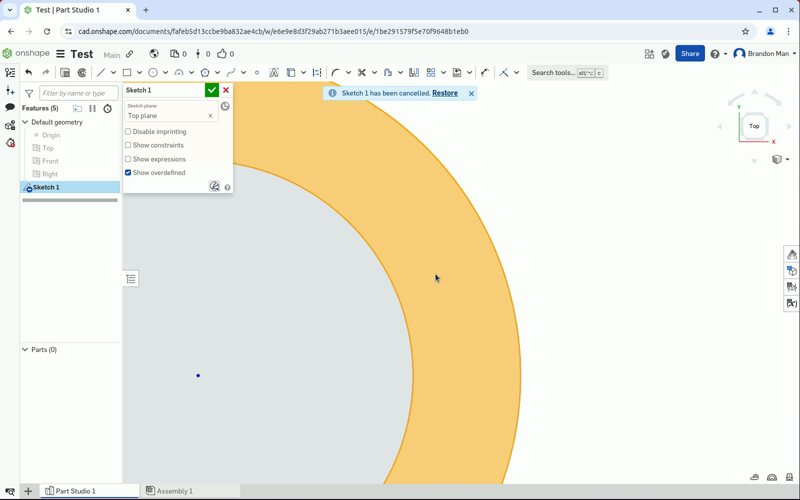
scroll(-6)
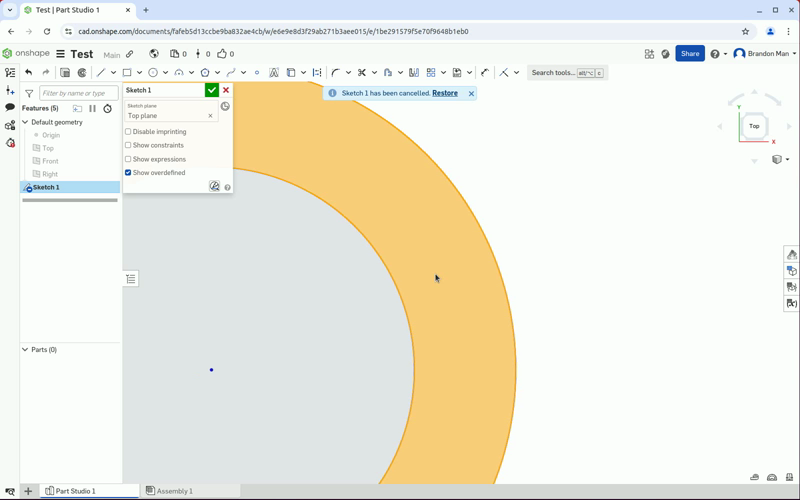
scroll(-6)
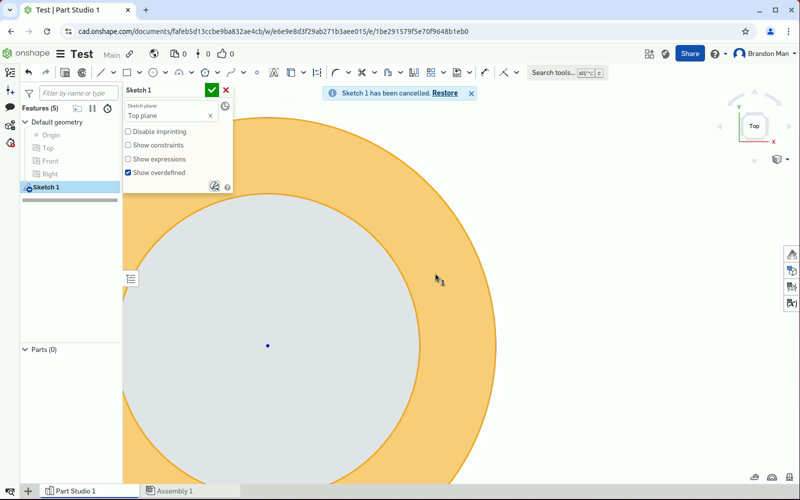
scroll(-6)
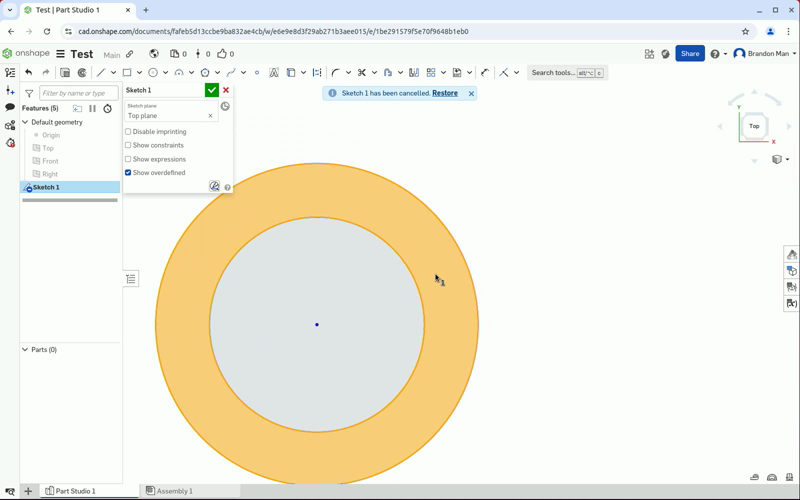
scroll(-6)
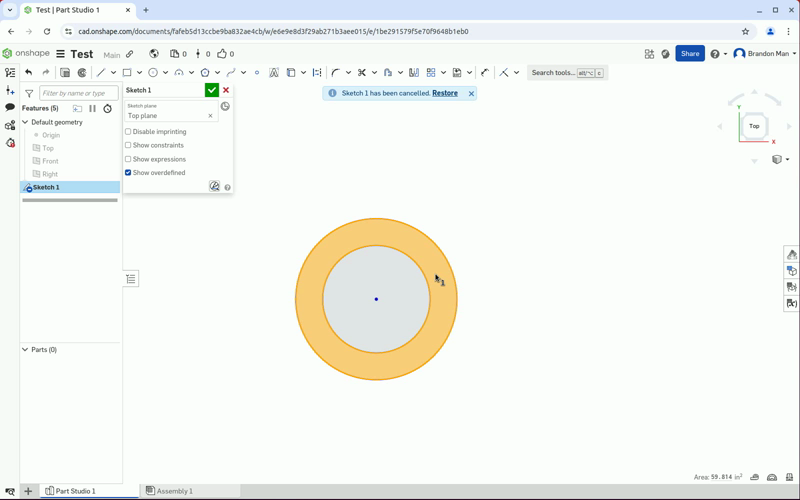
scroll(-6)
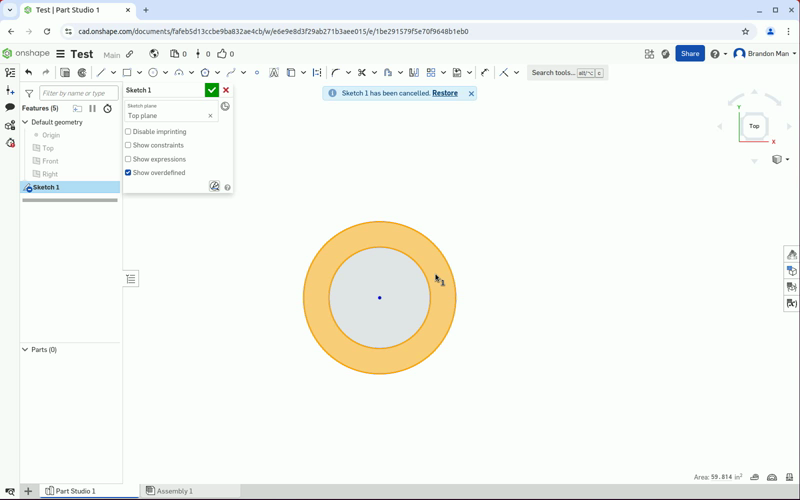
scroll(-6)
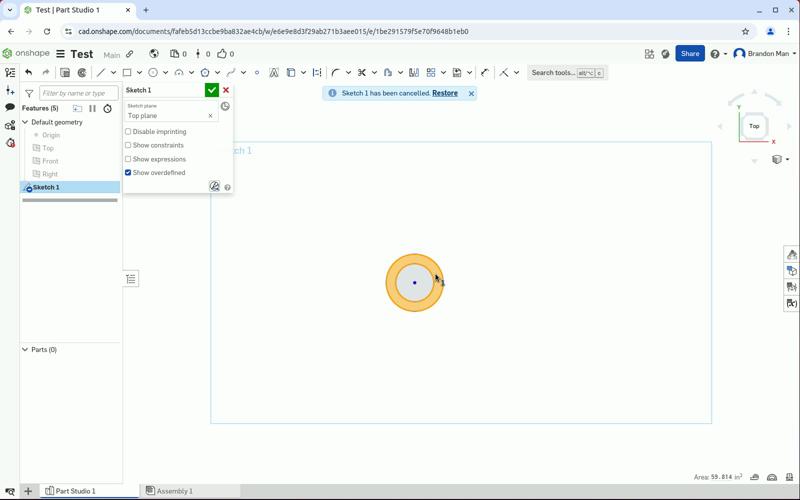
mouse_move(73, 352)
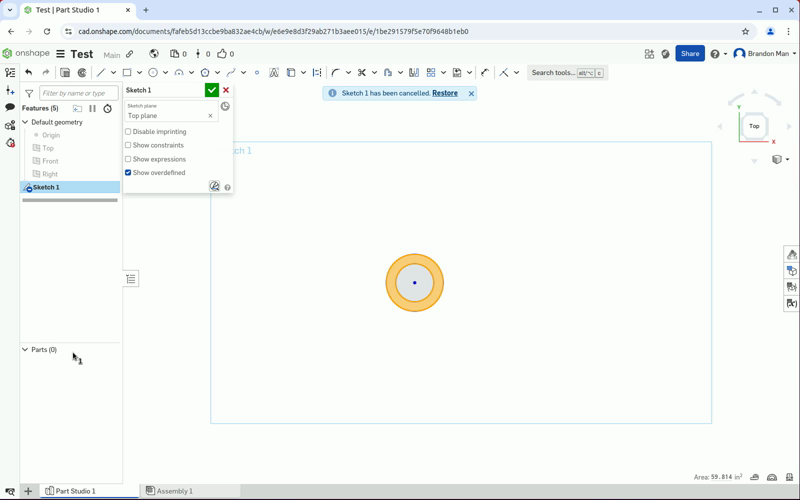
key(shift+y)
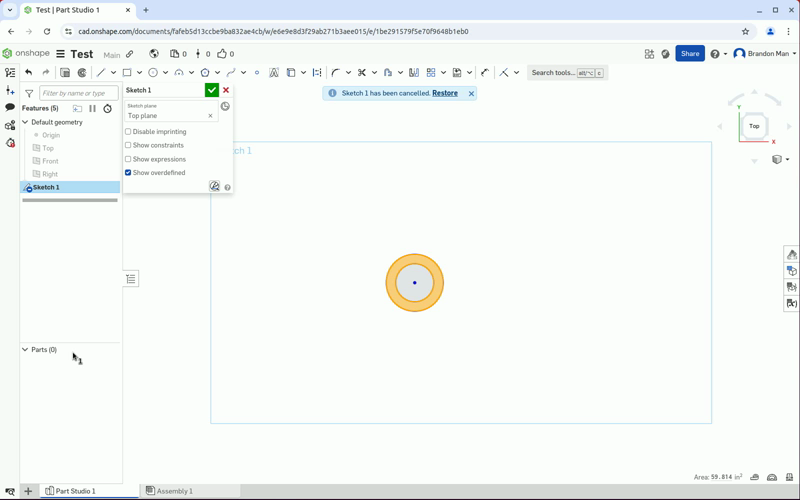
key(shift+e)
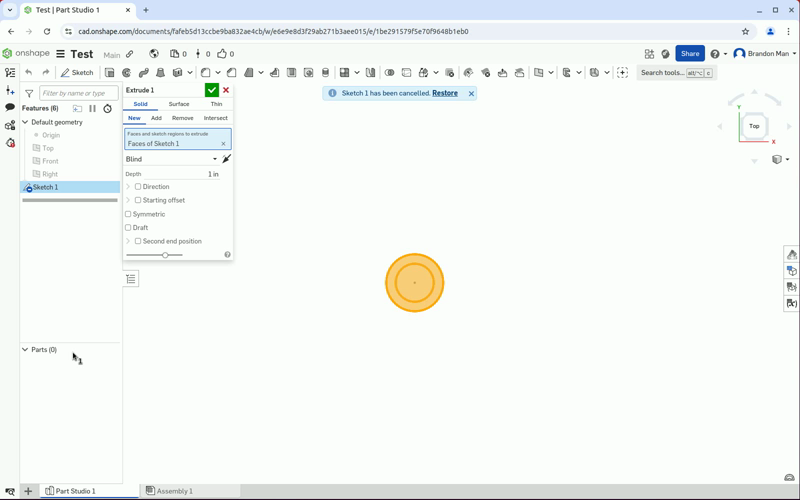
mouse_move(143, 106)
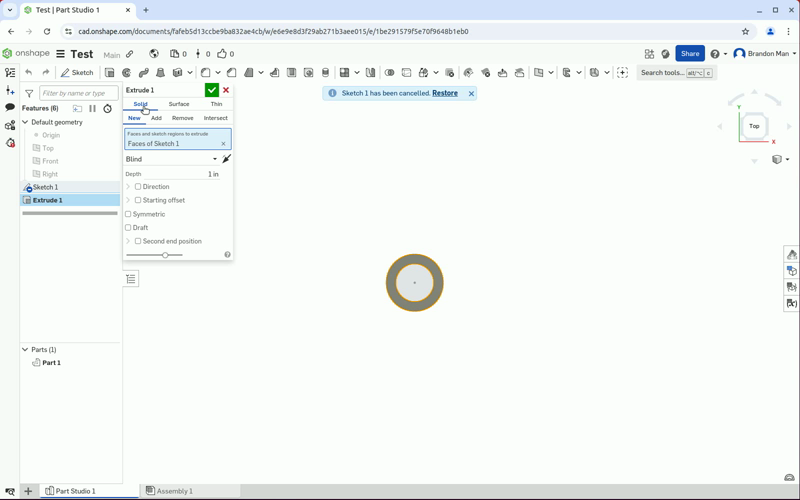
click(143, 106)
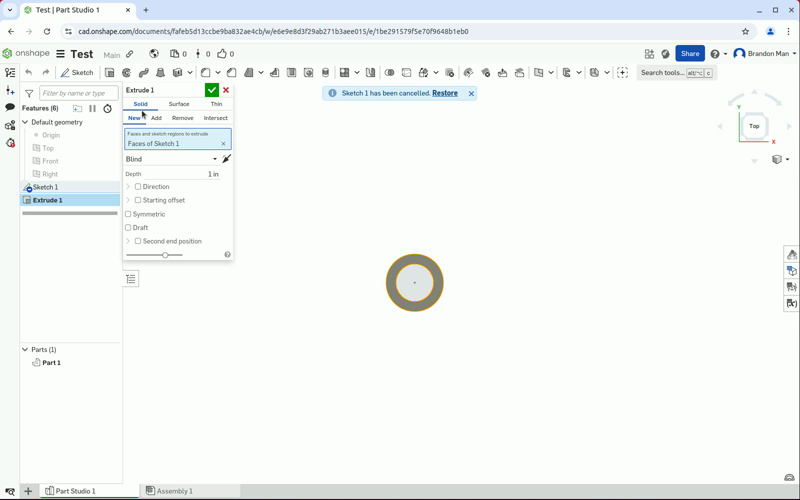
mouse_move(137, 120)
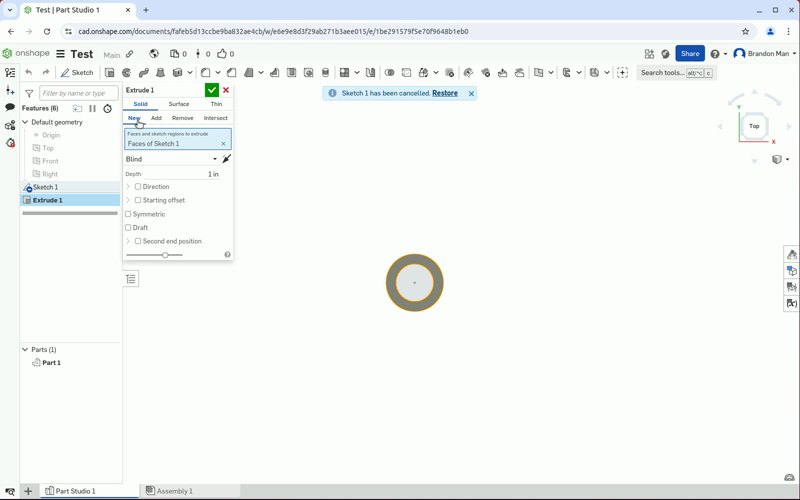
click(137, 120)
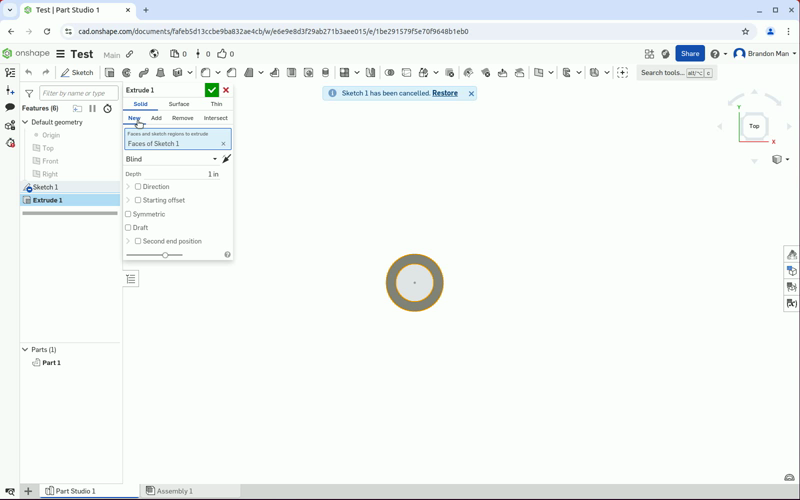
key(tab, 4)
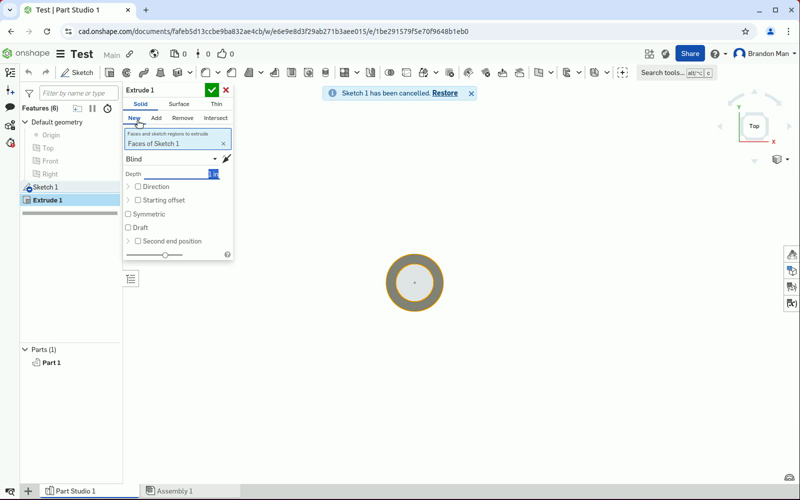
text(3.851)
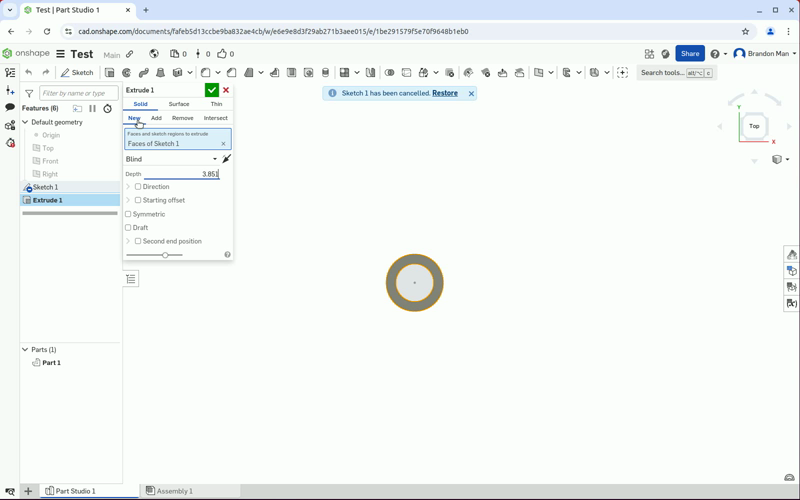
key(enter)
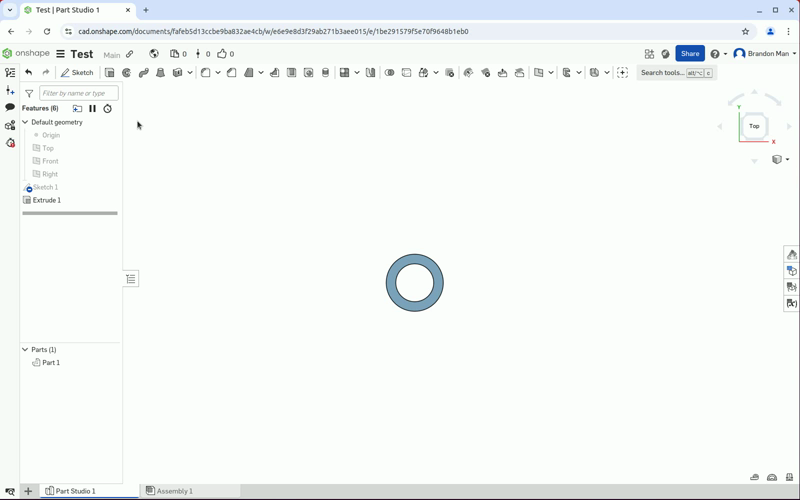
key(shift+h)
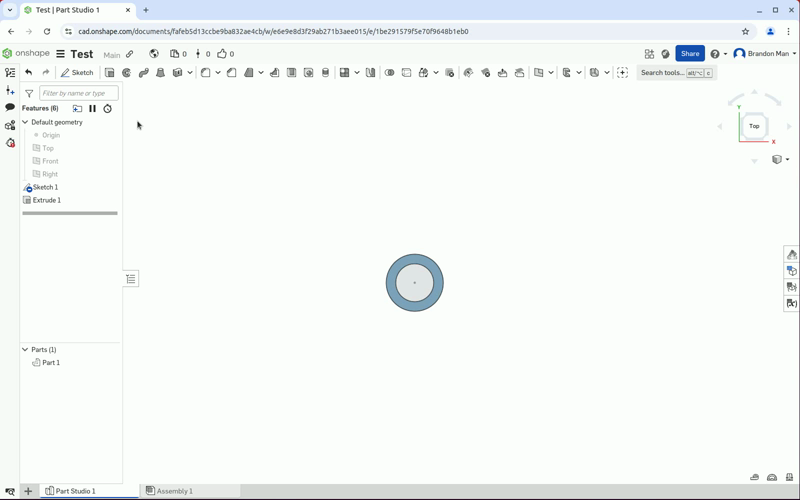
key(shift+h)
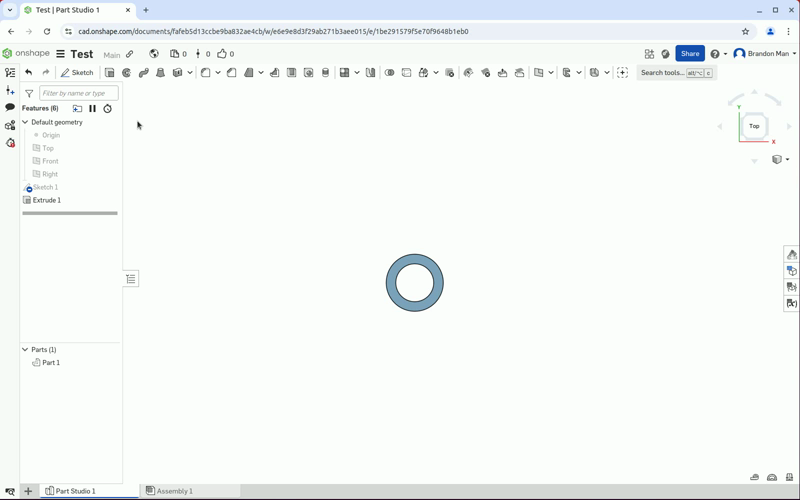
mouse_move(73, 189)
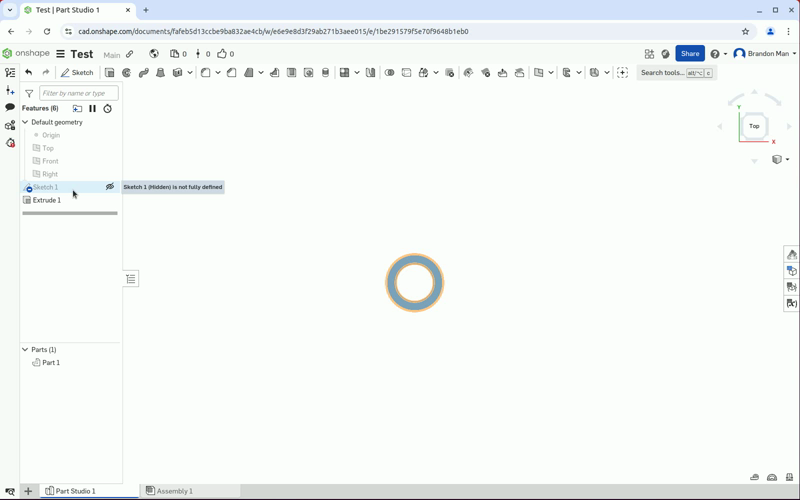
click(73, 189)
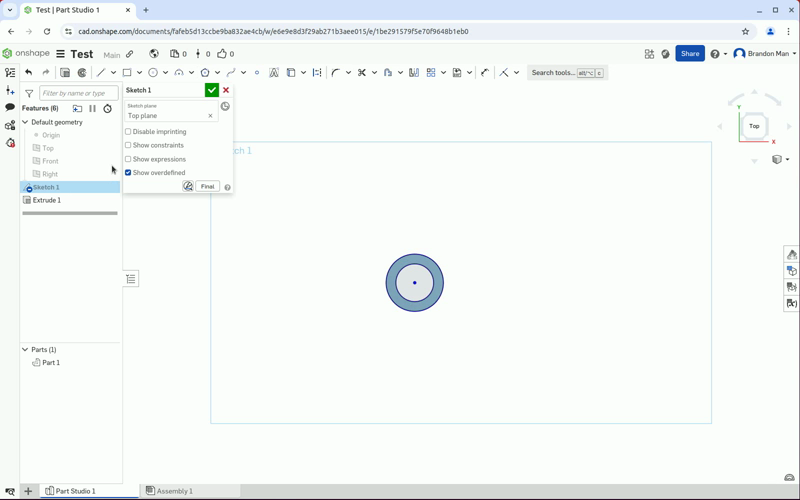
mouse_move(229, 92)
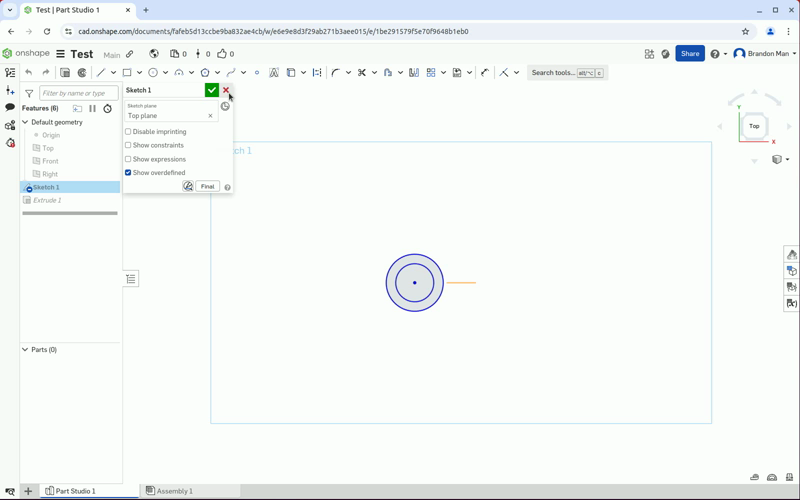
click(229, 92)
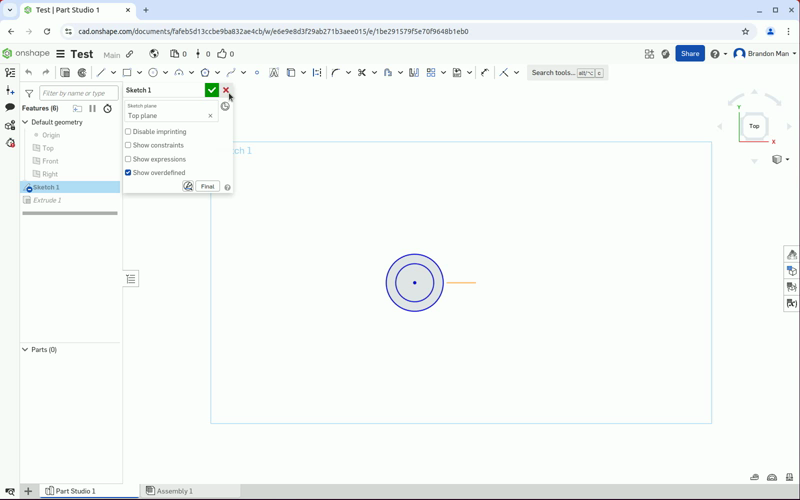
key(shift+s)
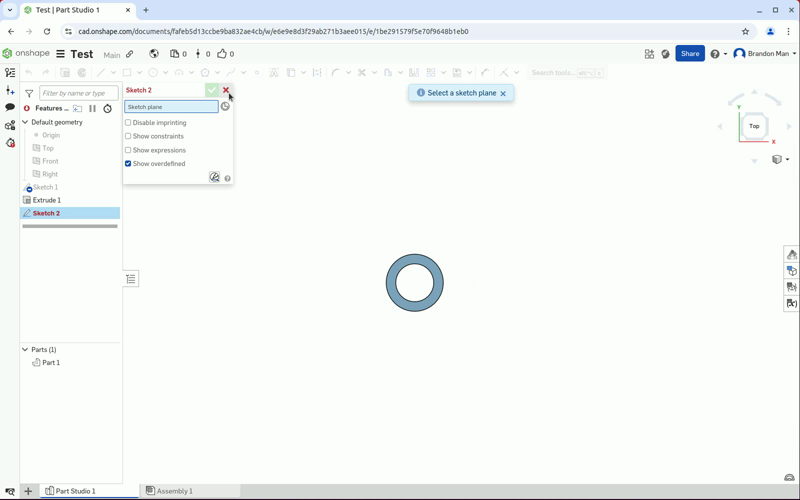
mouse_move(73, 150)
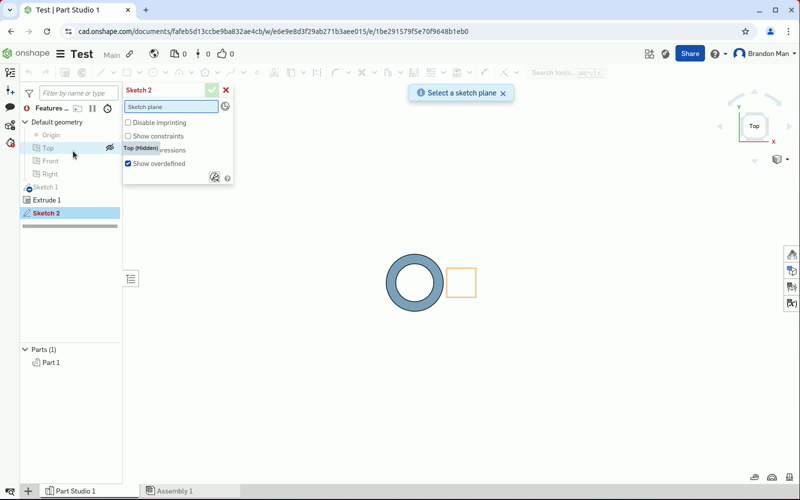
click(73, 150)
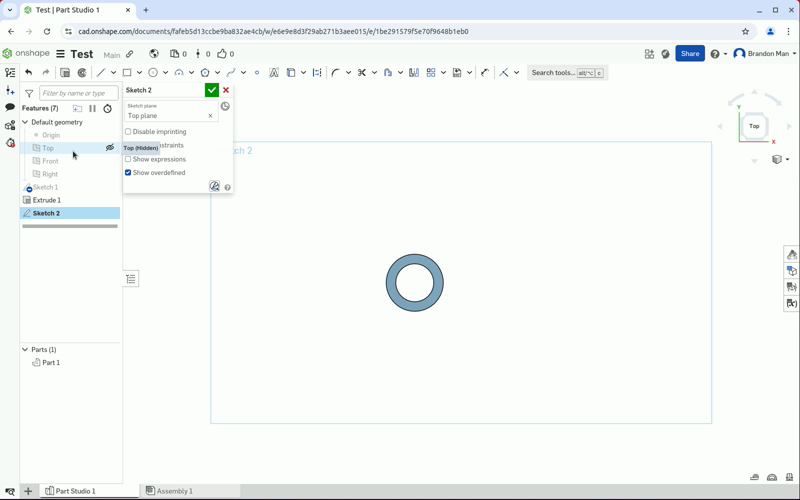
mouse_move(73, 352)
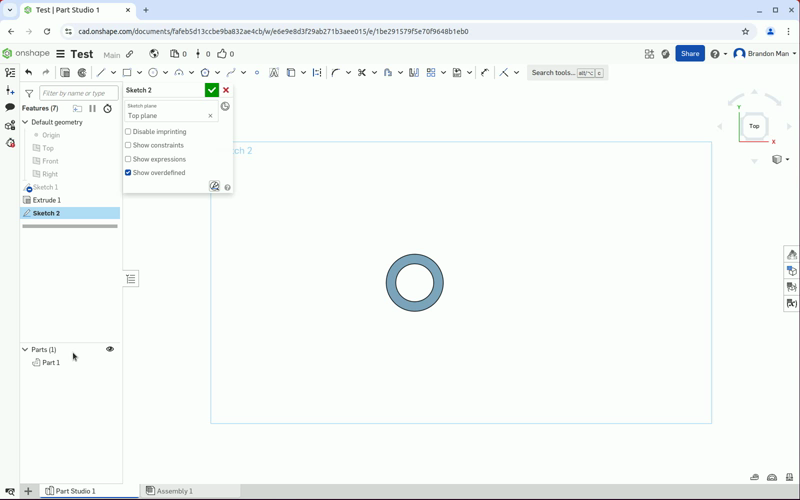
key(y)
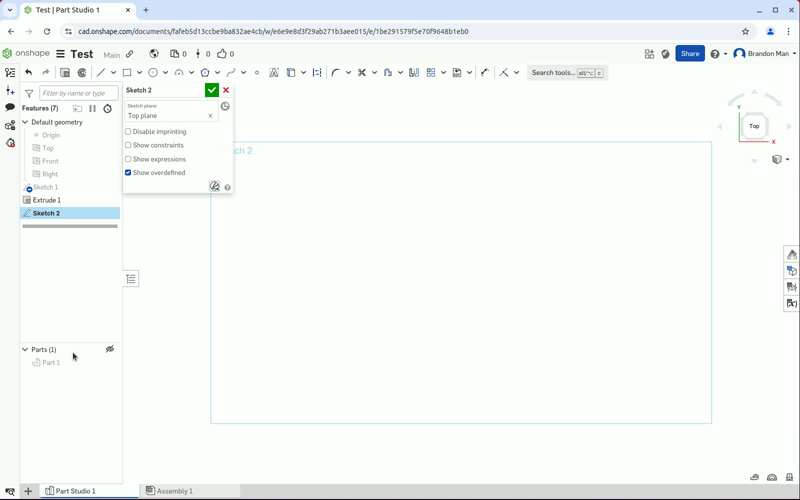
key(c)
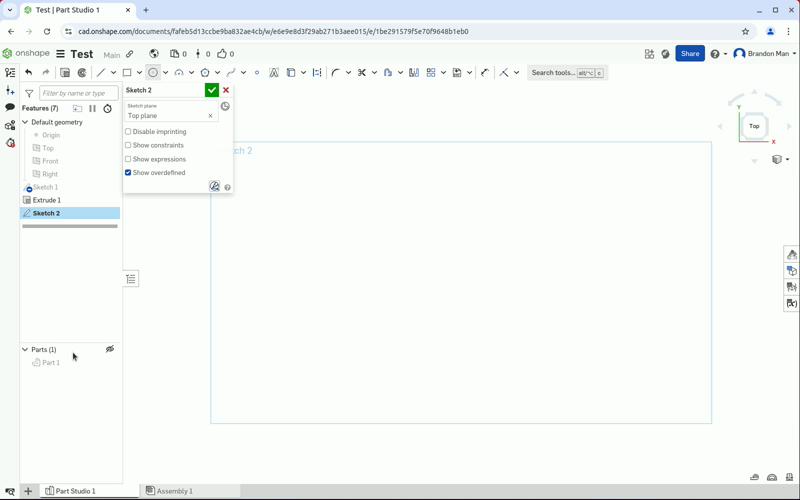
key_down(shift)
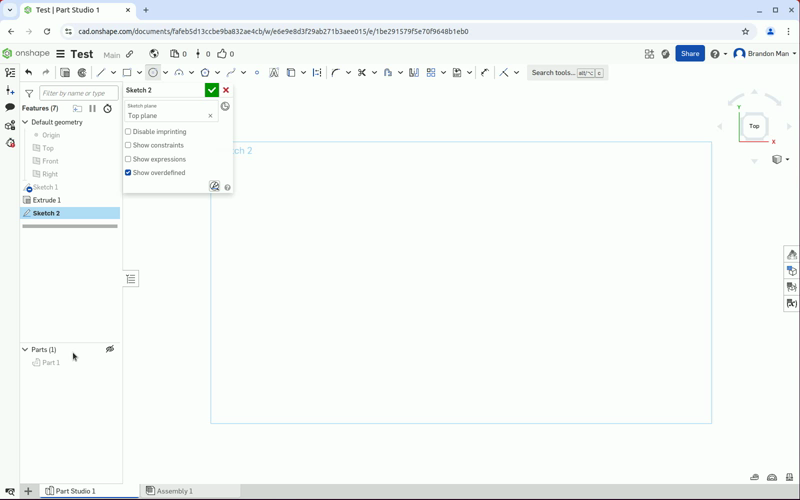
mouse_move(414, 282)
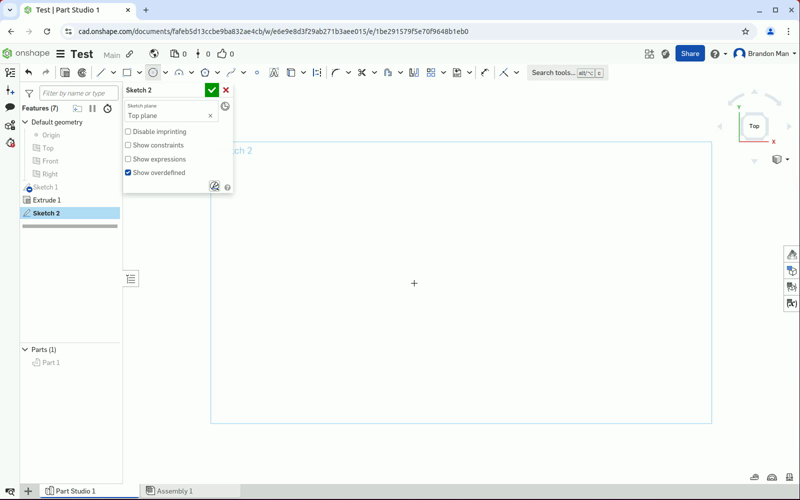
click(414, 282)
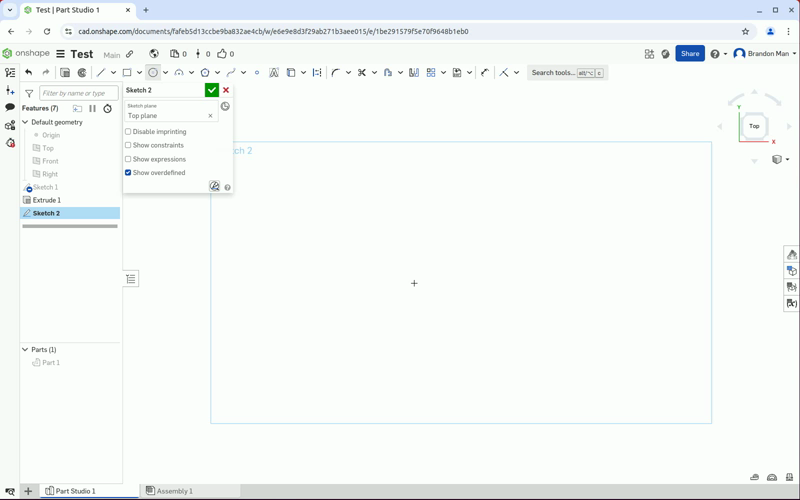
key_up(shift)
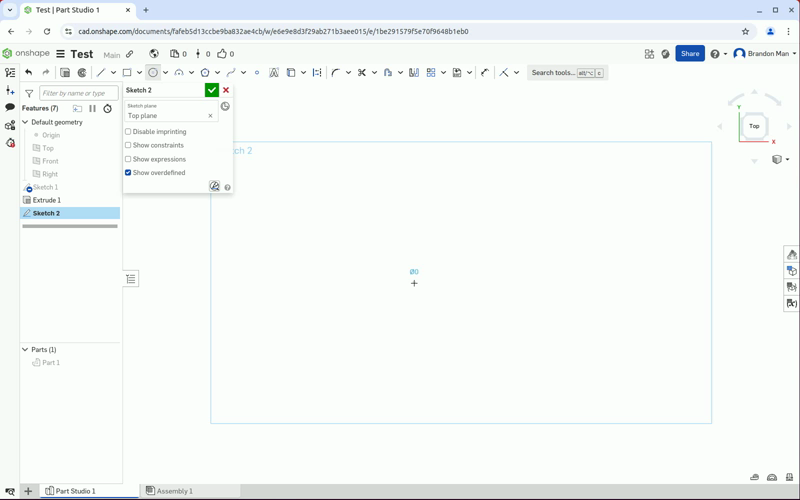
mouse_move(433, 282)
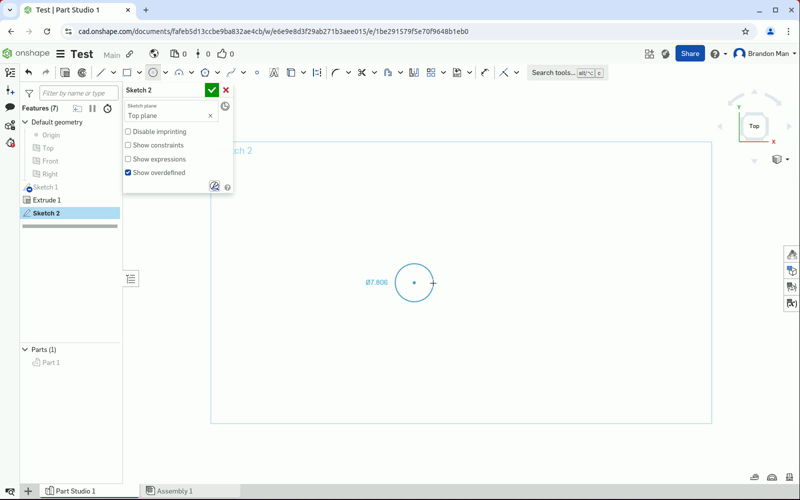
click(433, 282)
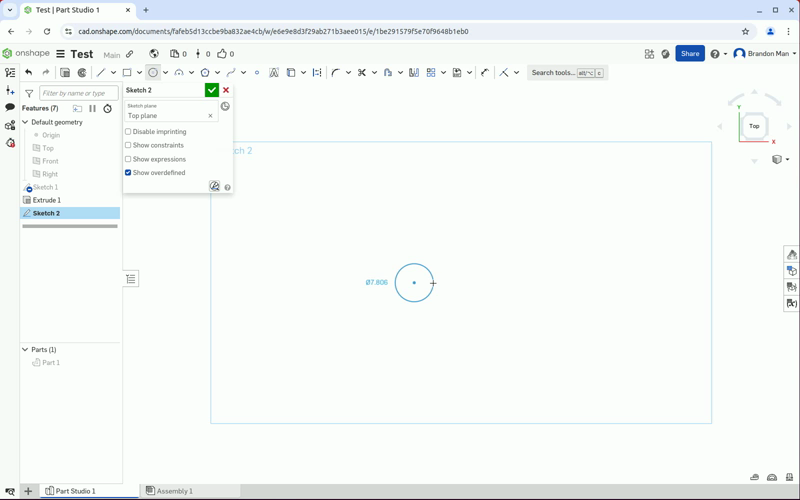
key(esc)
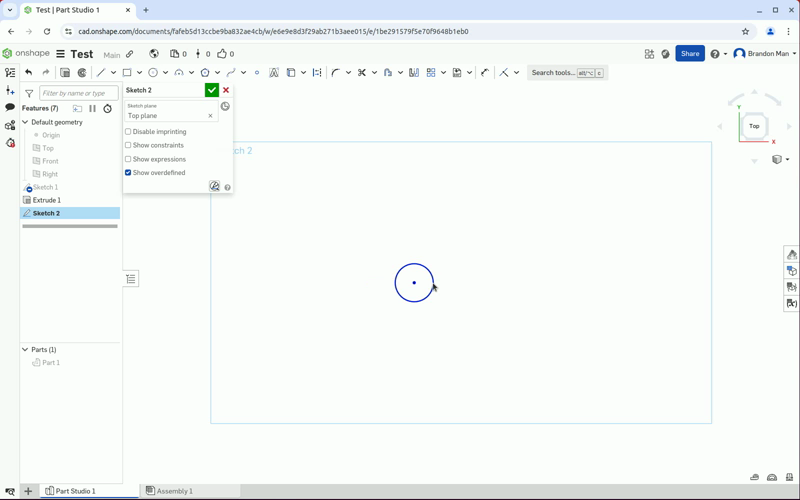
mouse_move(431, 285)
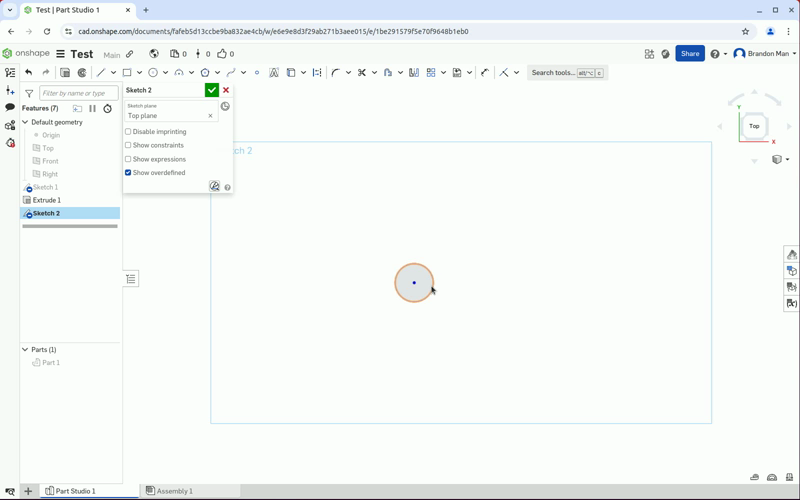
scroll(6)
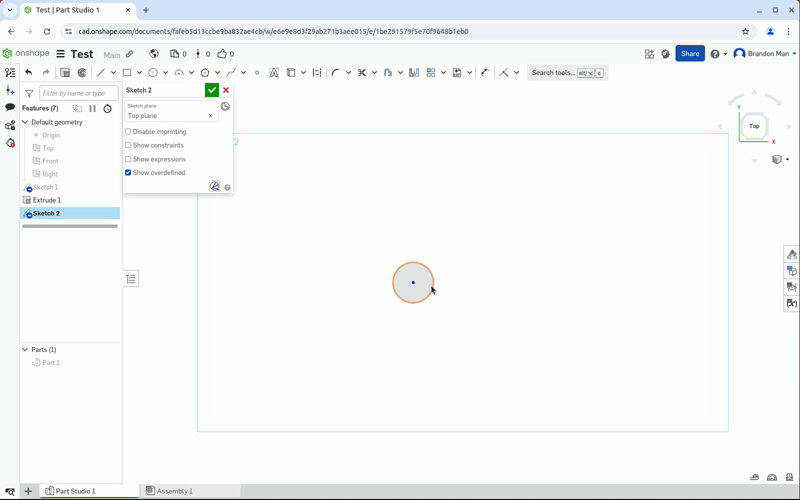
scroll(6)
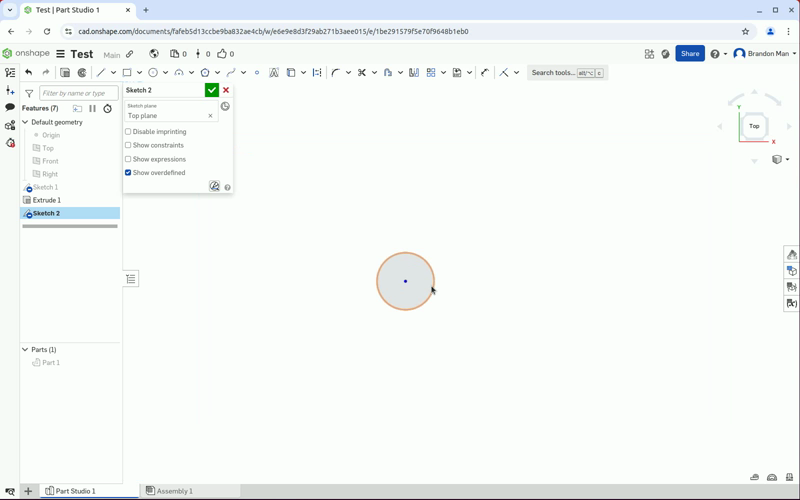
scroll(6)
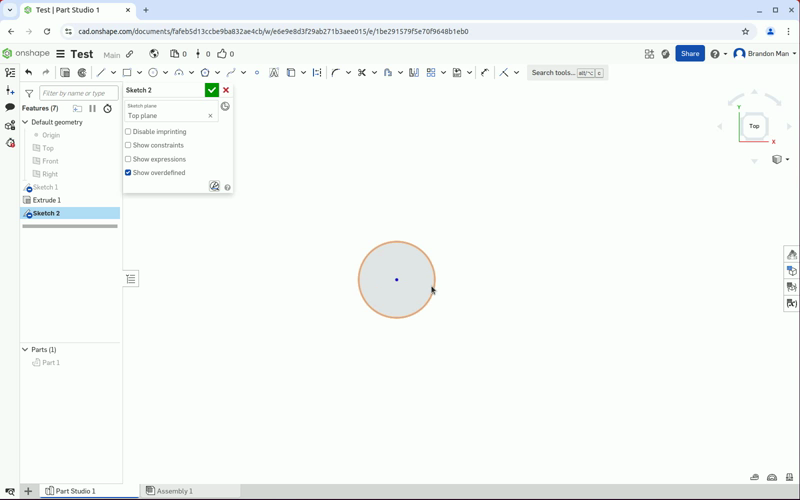
scroll(6)
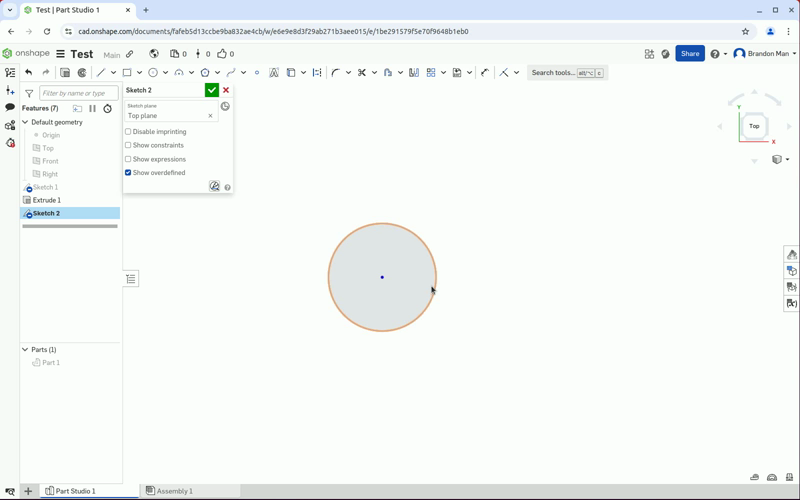
scroll(6)
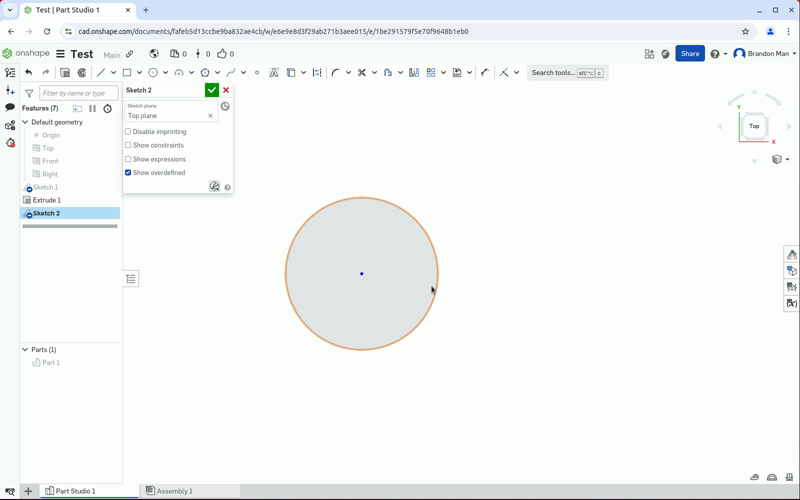
scroll(6)
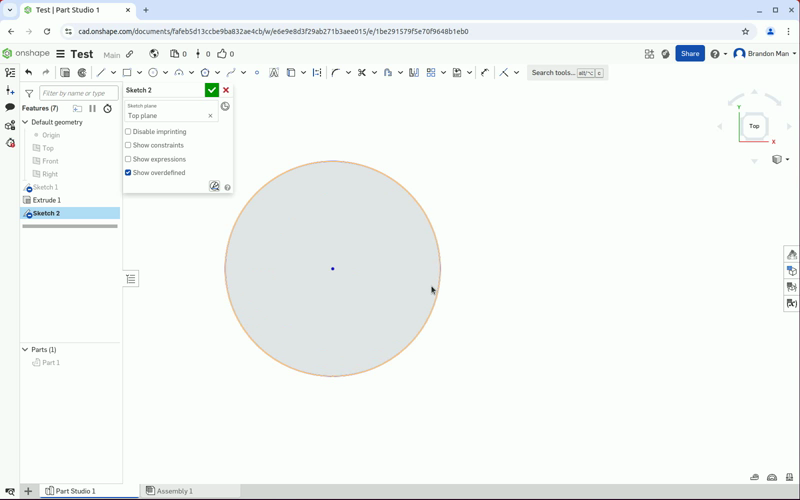
scroll(6)
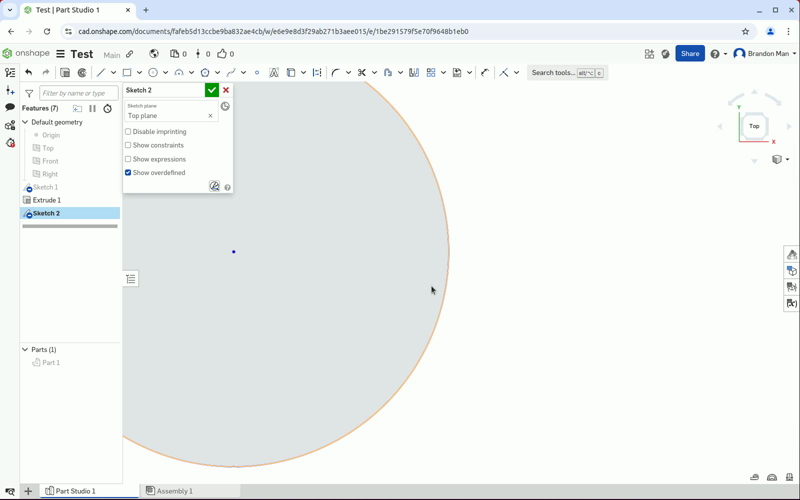
click(431, 285)
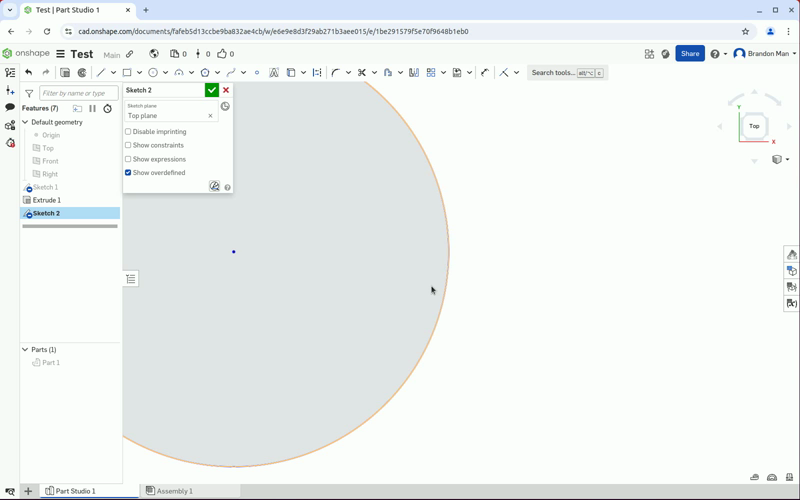
scroll(-6)
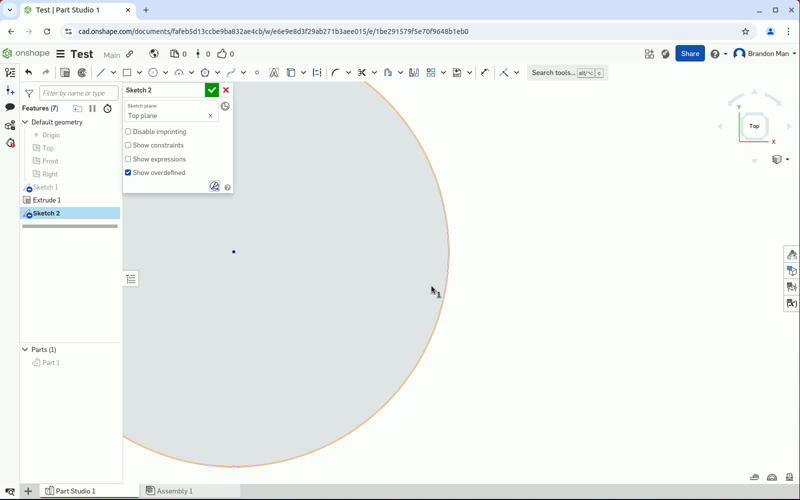
scroll(-6)
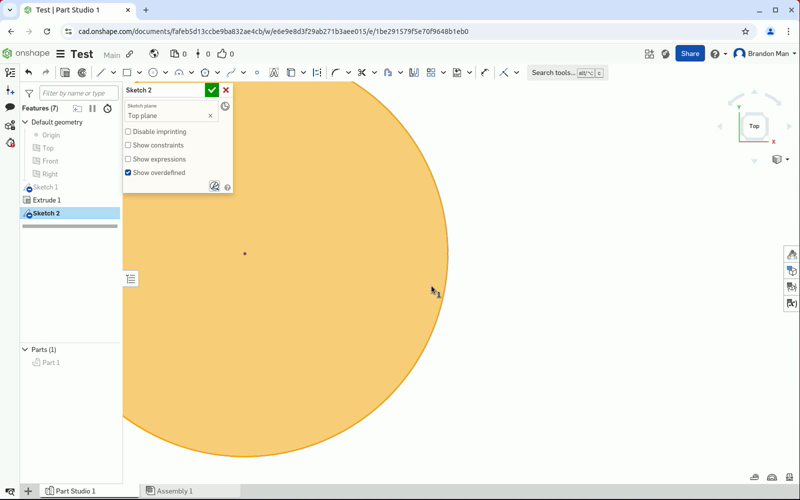
scroll(-6)
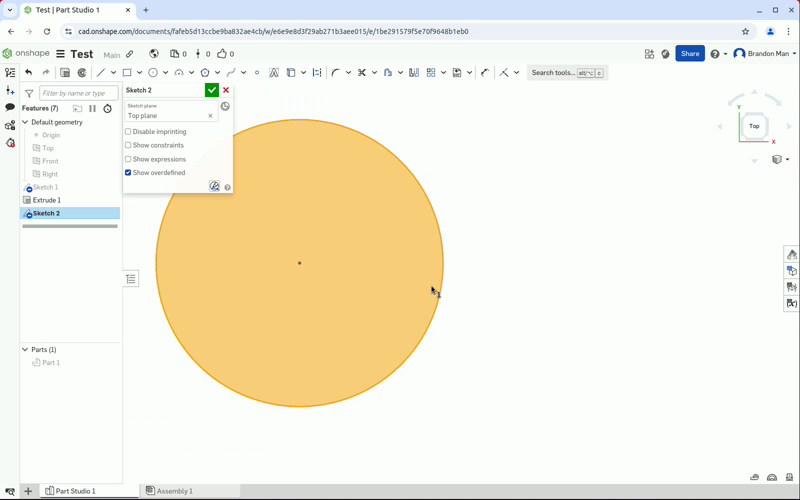
scroll(-6)
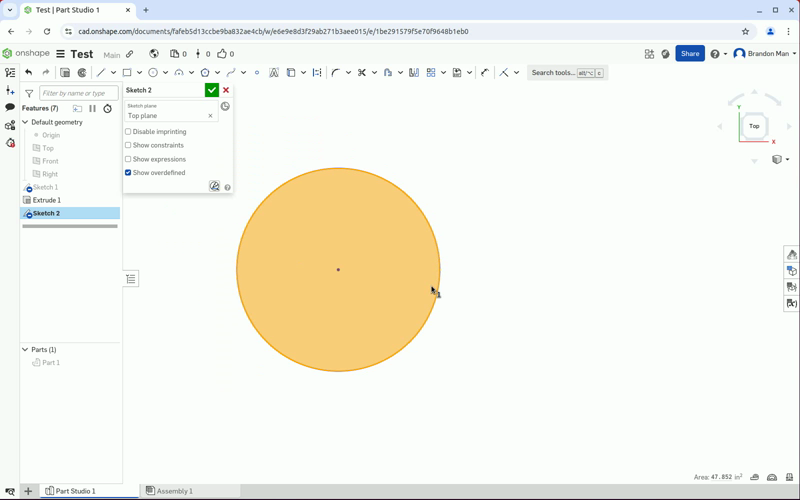
scroll(-6)
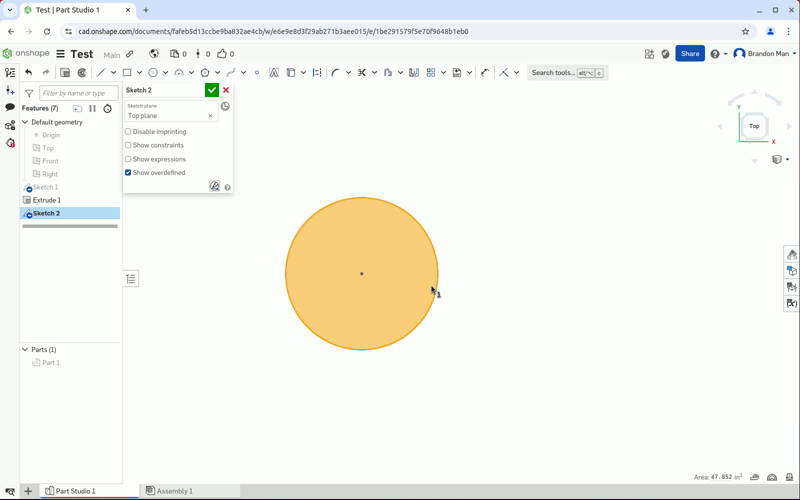
scroll(-6)
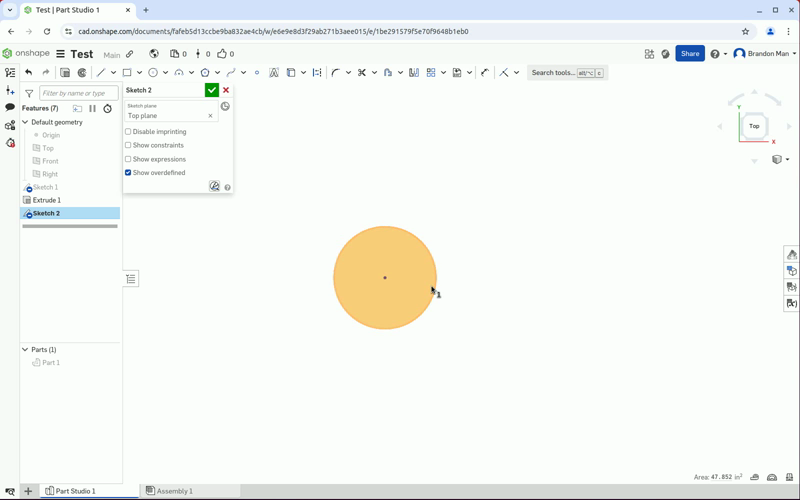
scroll(-6)
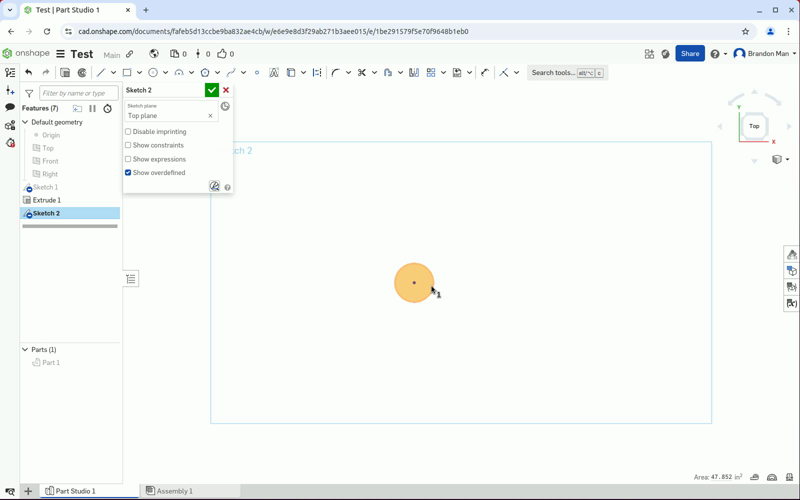
mouse_move(73, 352)
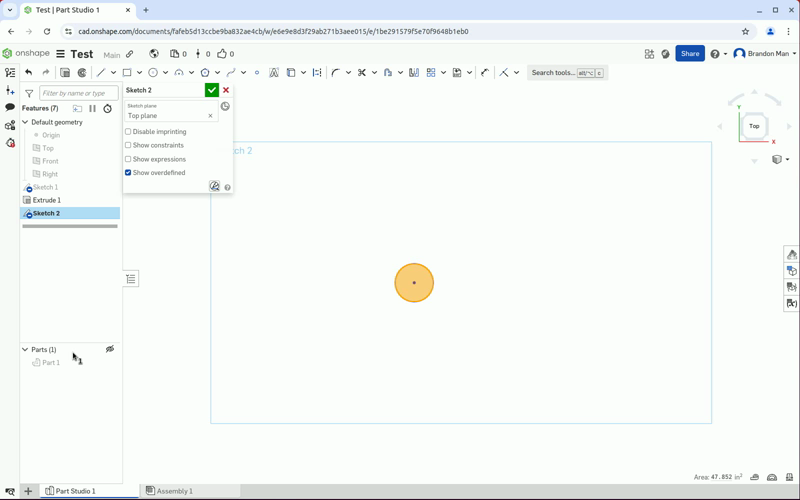
key(shift+y)
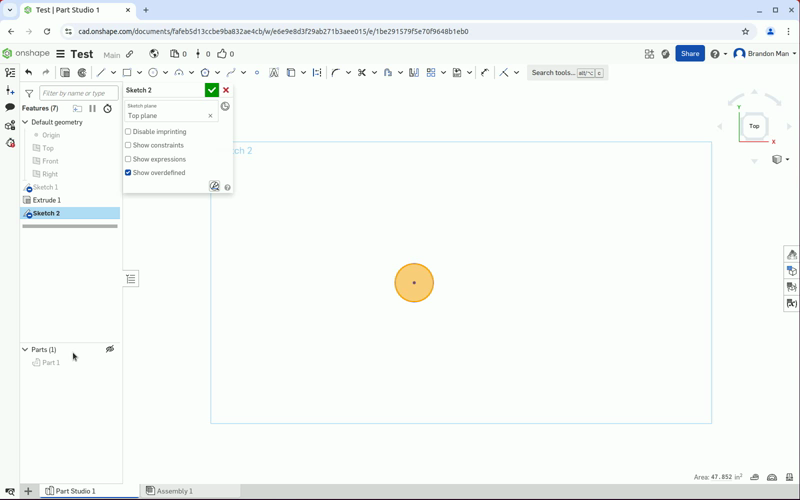
key(shift+e)
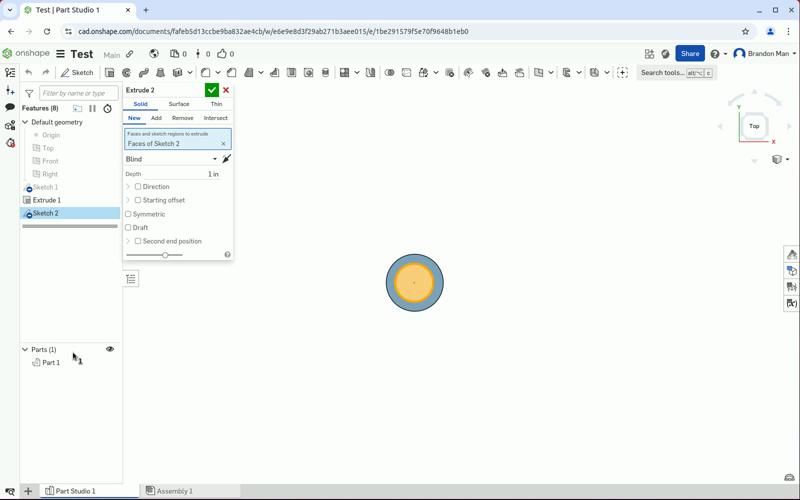
mouse_move(143, 106)
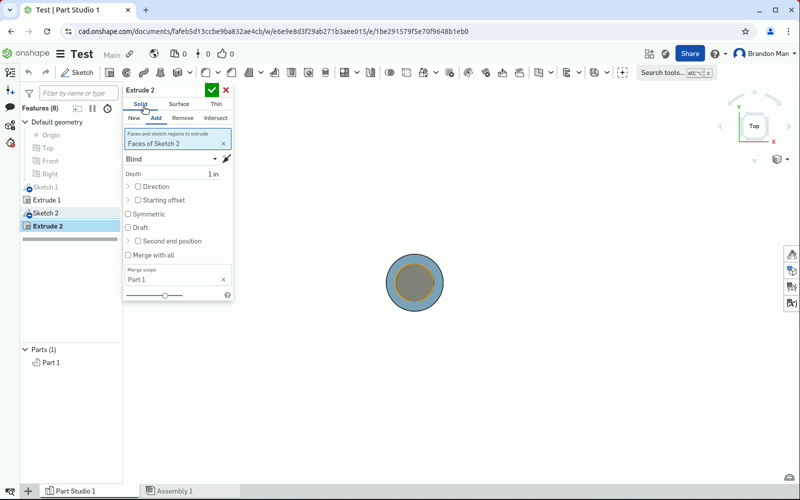
click(143, 106)
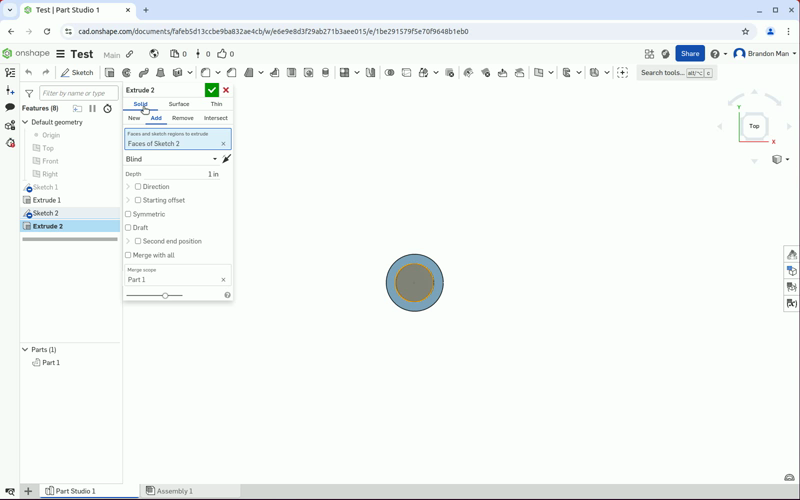
mouse_move(137, 120)
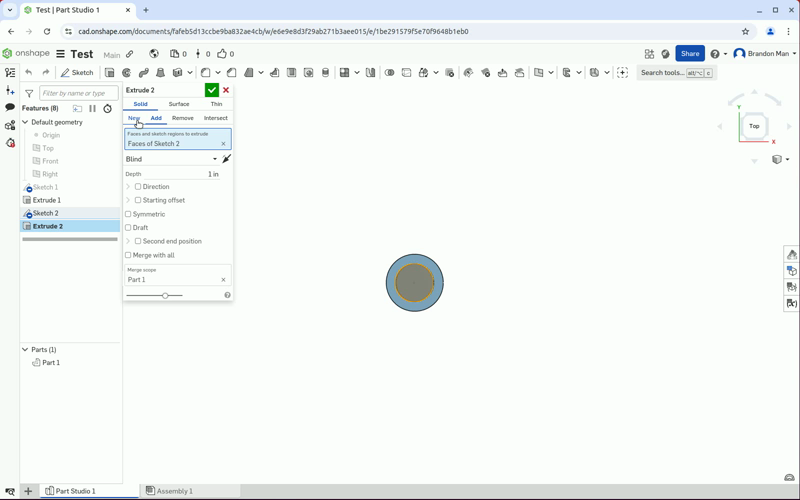
click(137, 120)
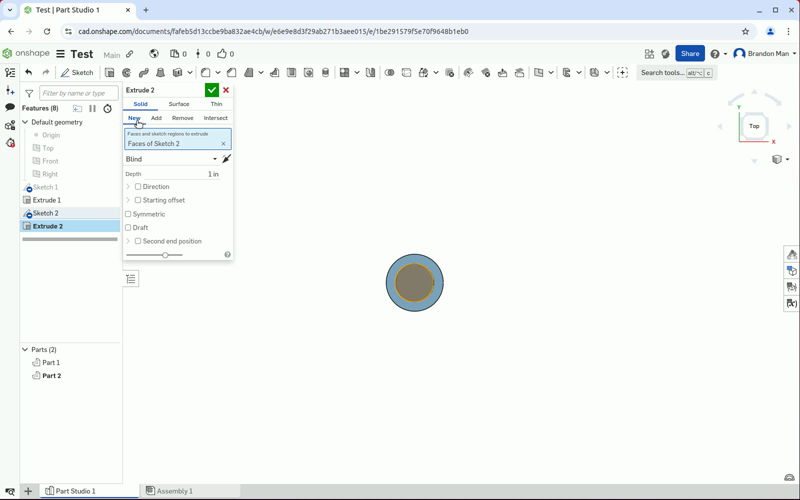
key(tab, 4)
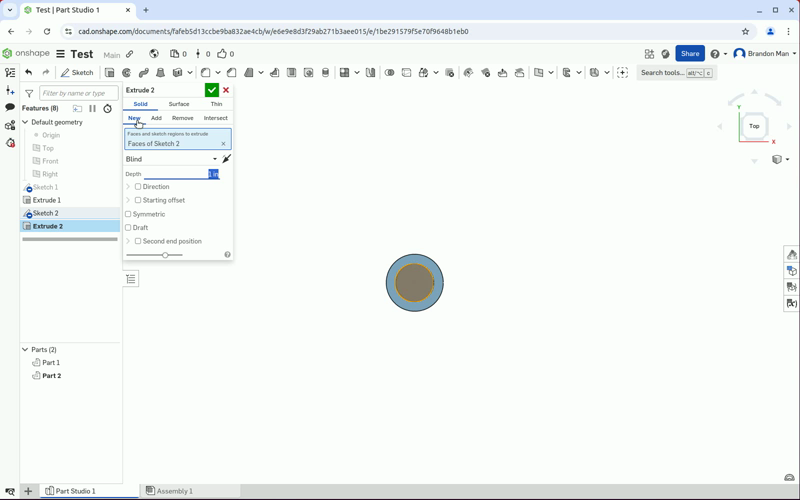
text(3.851)
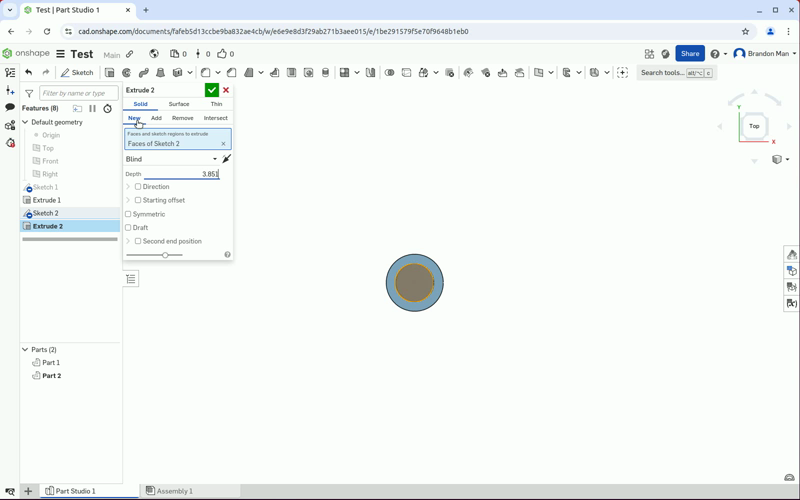
key(enter)
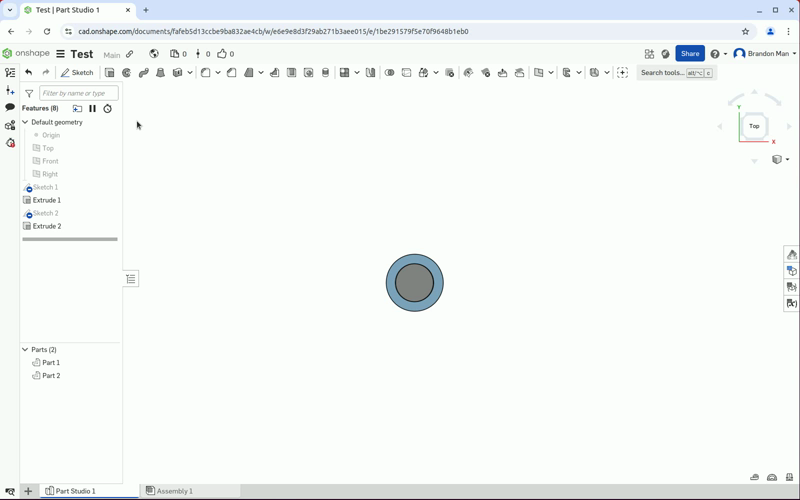
key(shift+h)
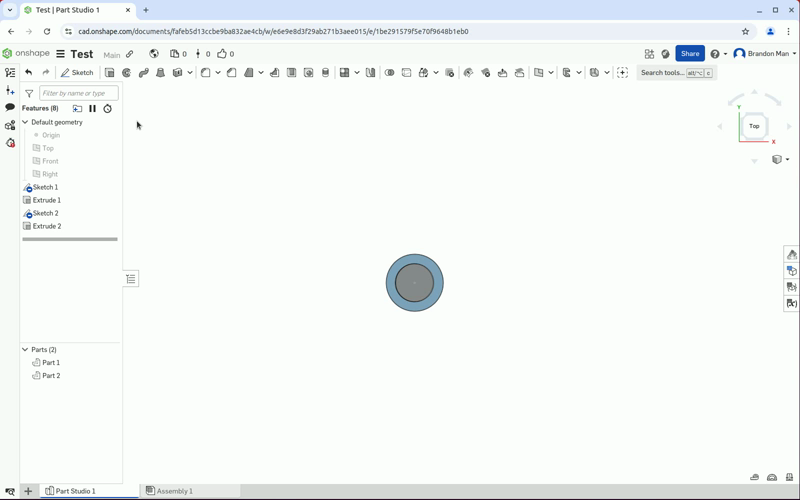
key(shift+h)
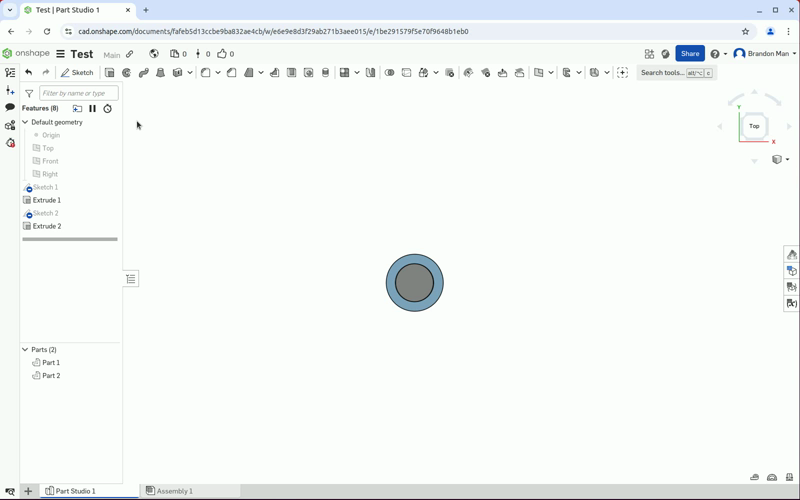
mouse_move(73, 189)
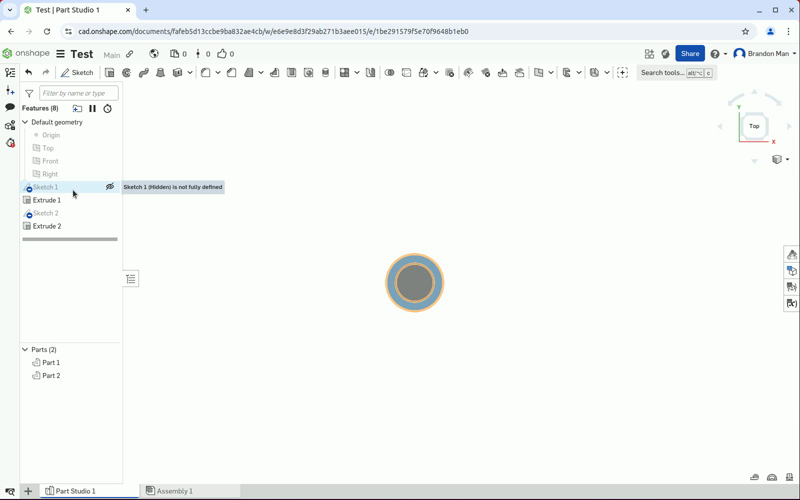
click(73, 189)
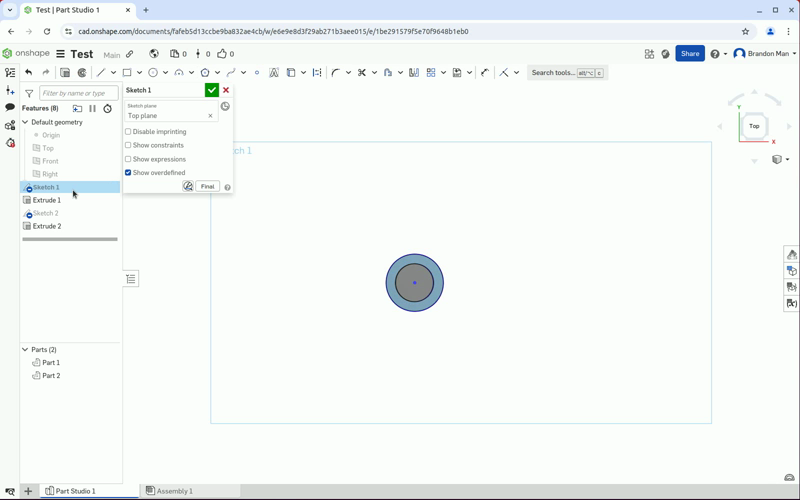
mouse_move(229, 92)
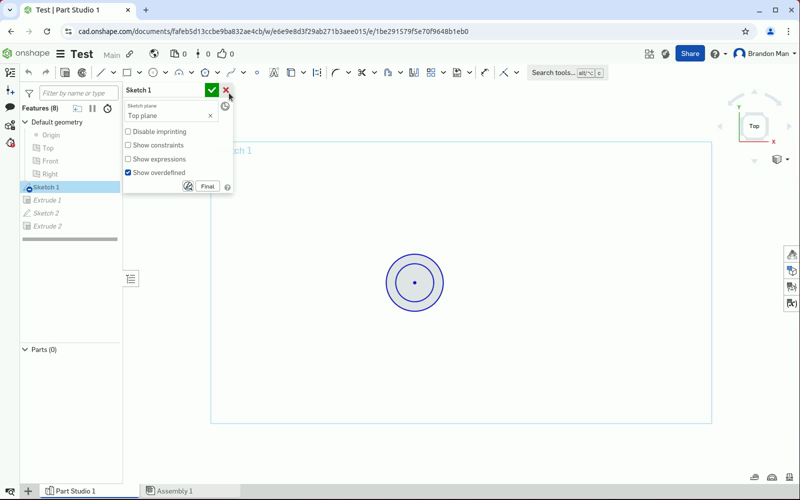
click(229, 92)
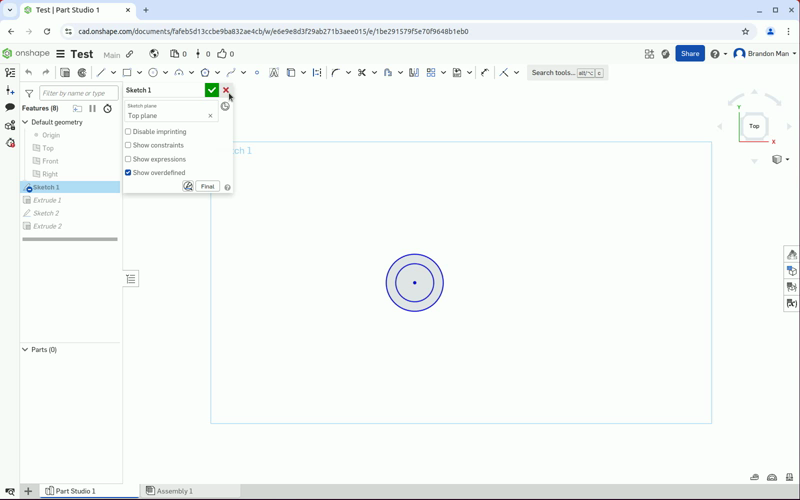
key(shift+s)
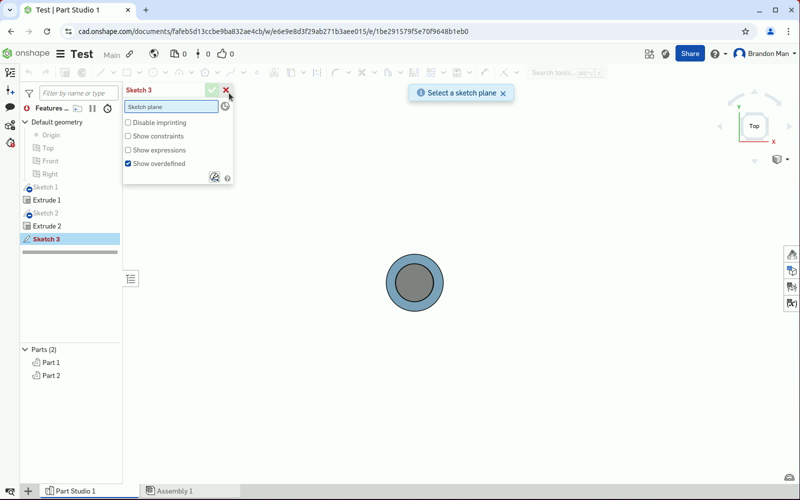
mouse_move(73, 150)
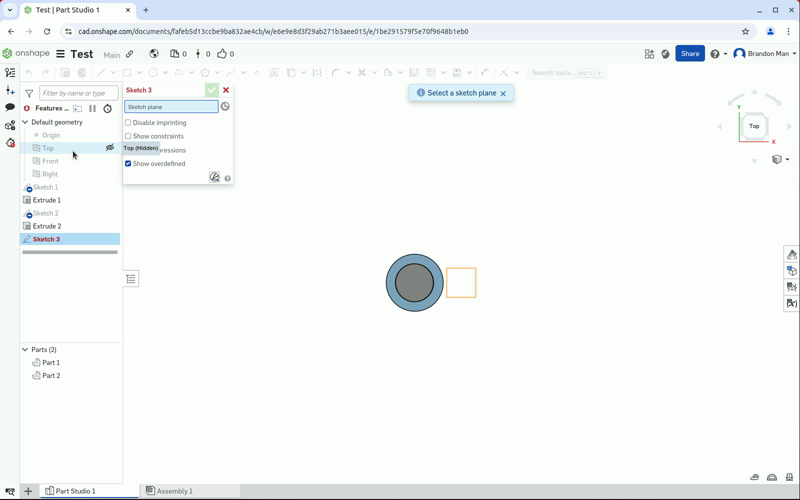
click(73, 150)
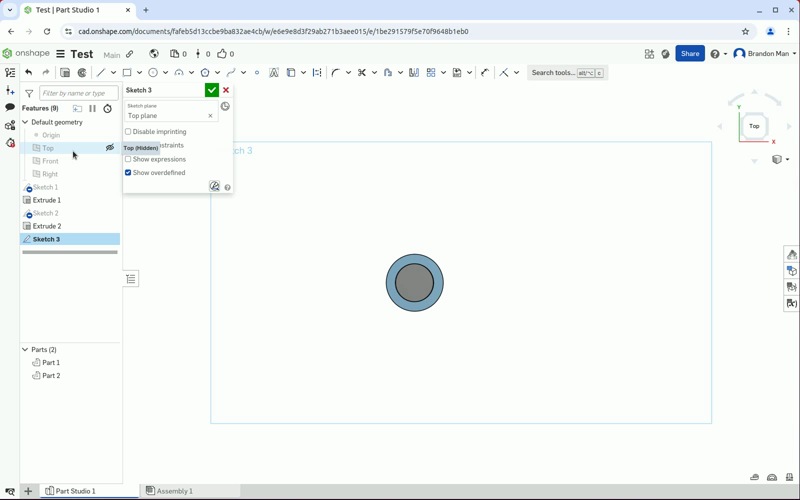
mouse_move(73, 352)
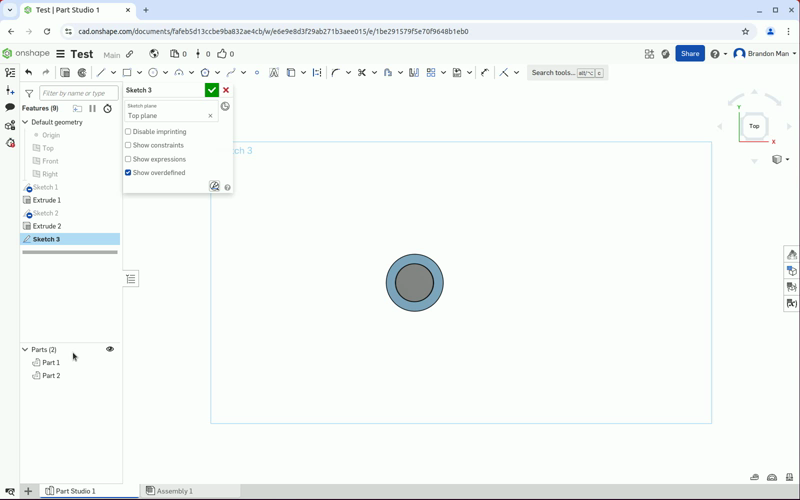
key(y)
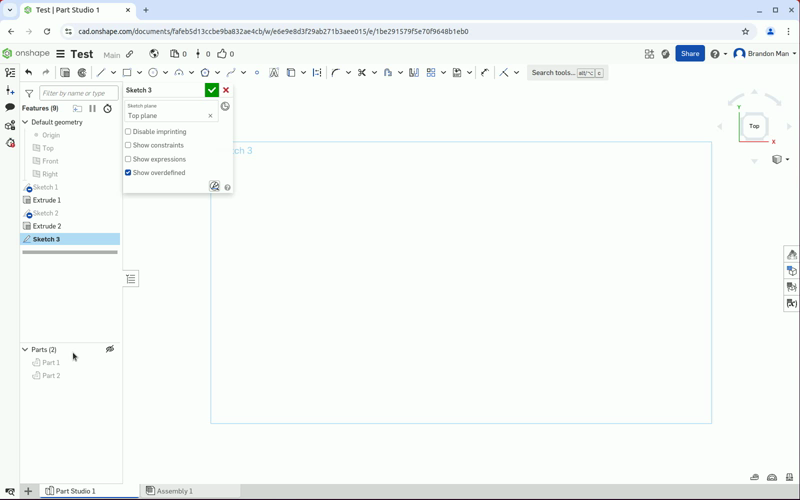
key(c)
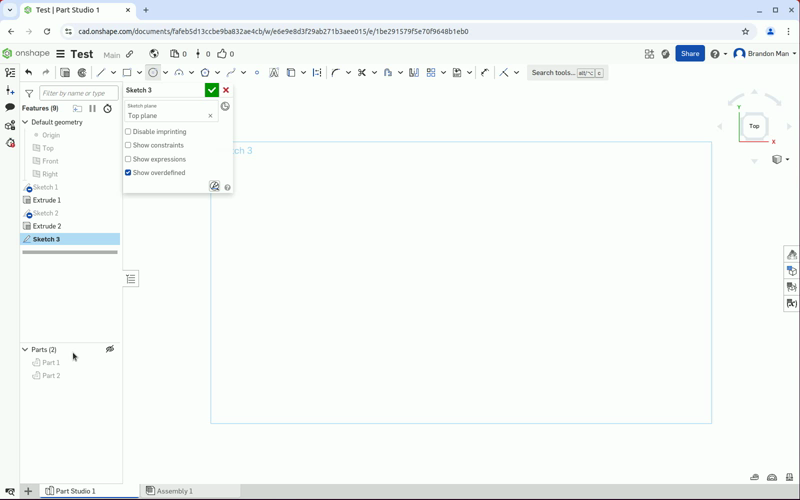
key_down(shift)
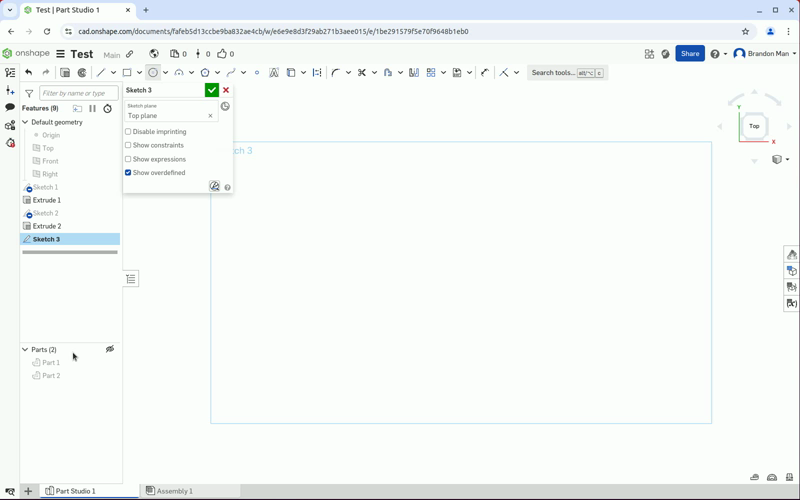
mouse_move(508, 282)
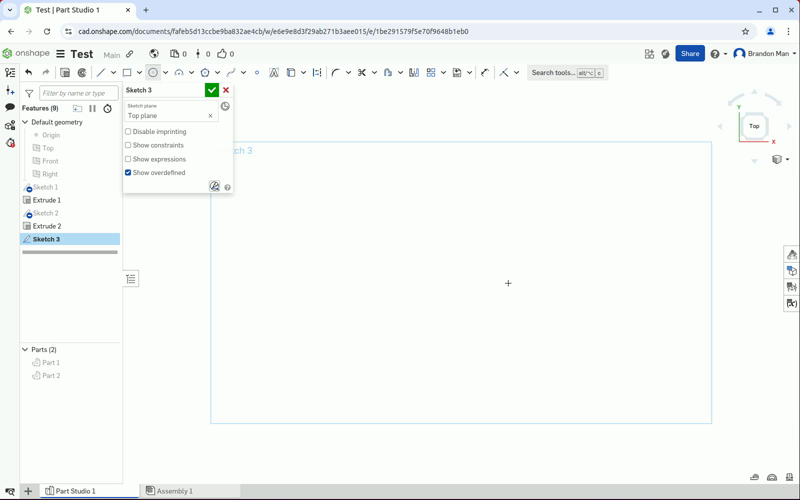
click(508, 282)
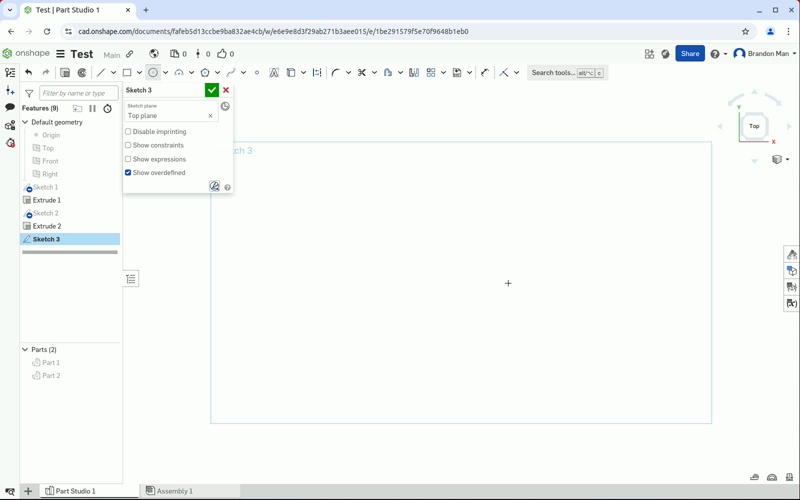
key_up(shift)
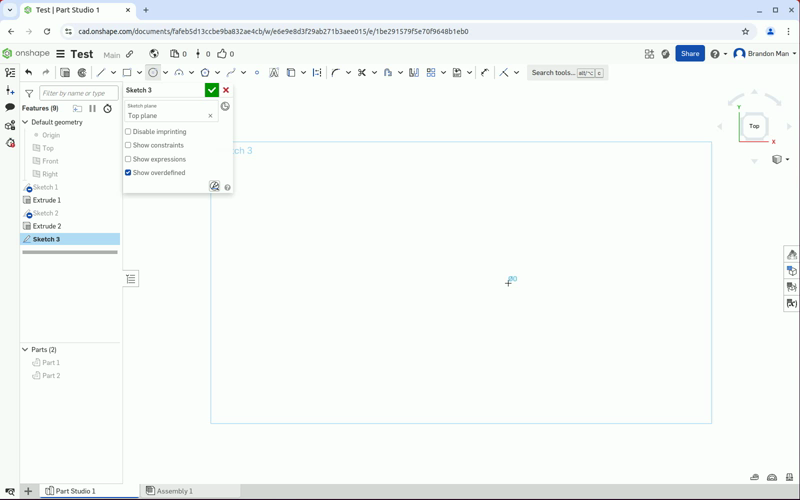
mouse_move(527, 282)
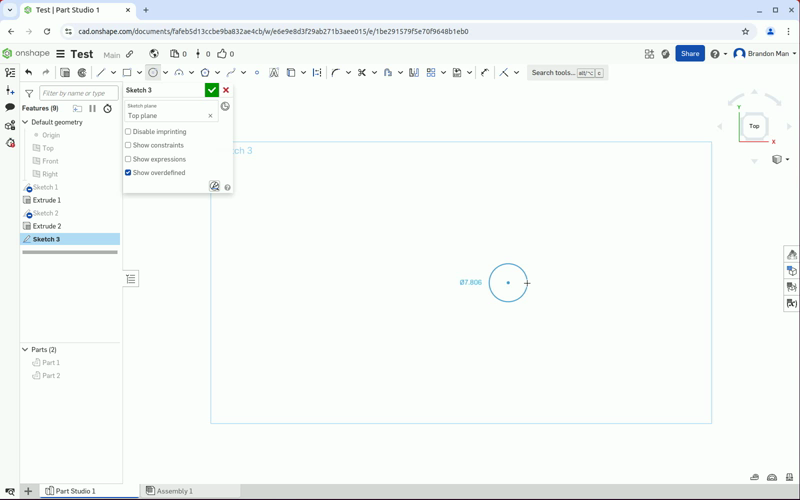
click(527, 282)
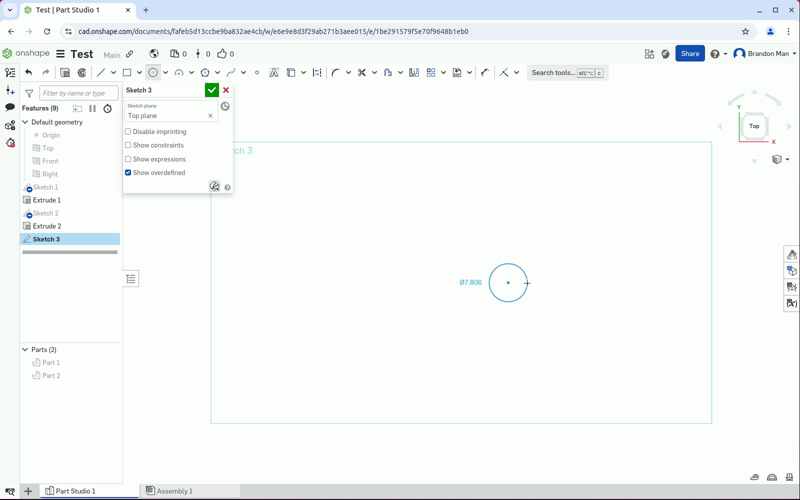
key(esc)
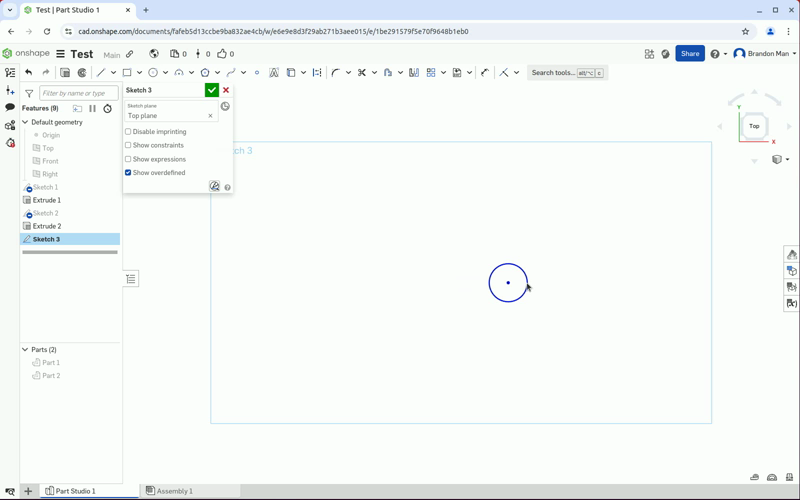
mouse_move(494, 286)
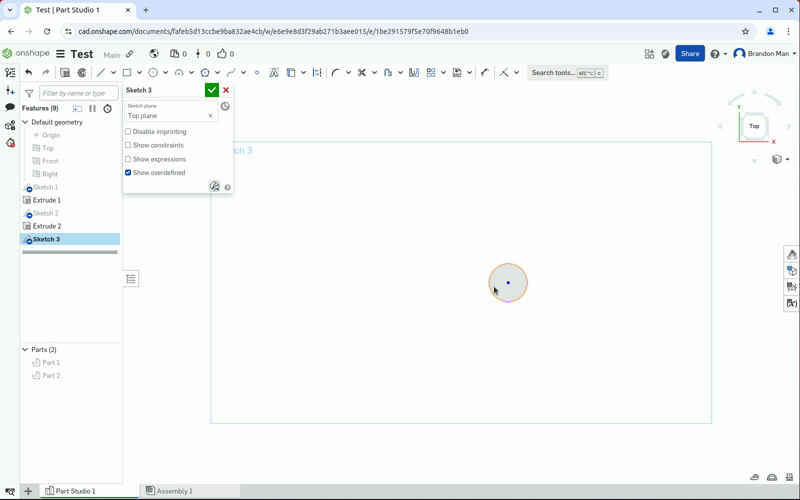
scroll(6)
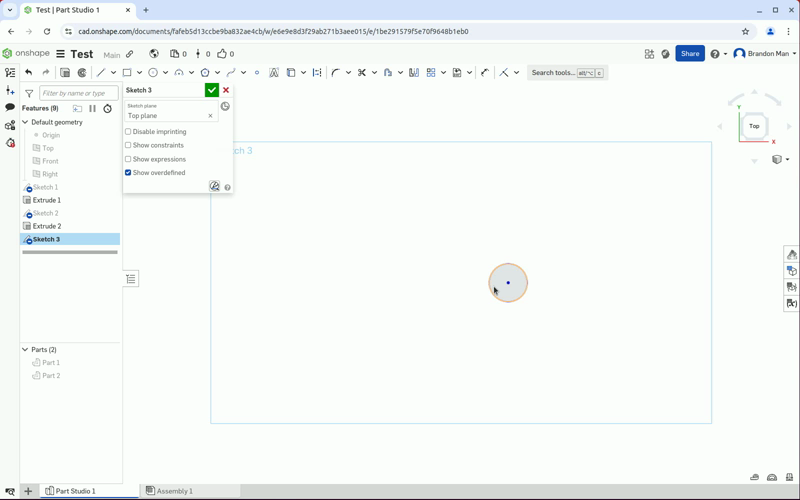
scroll(6)
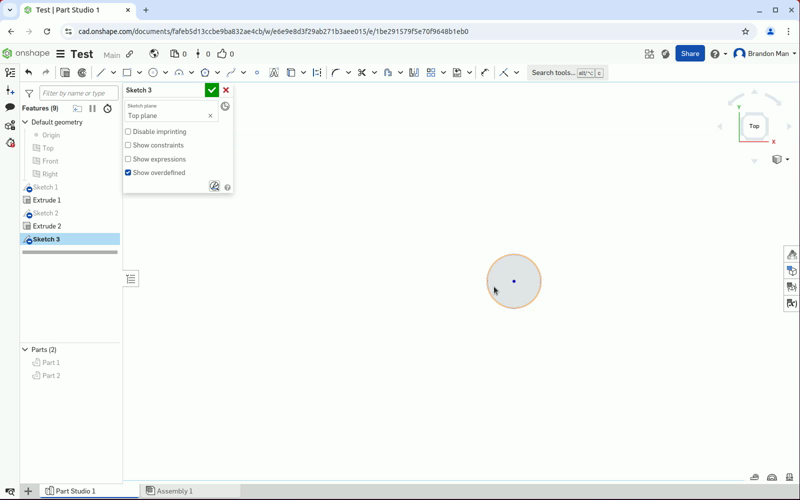
scroll(6)
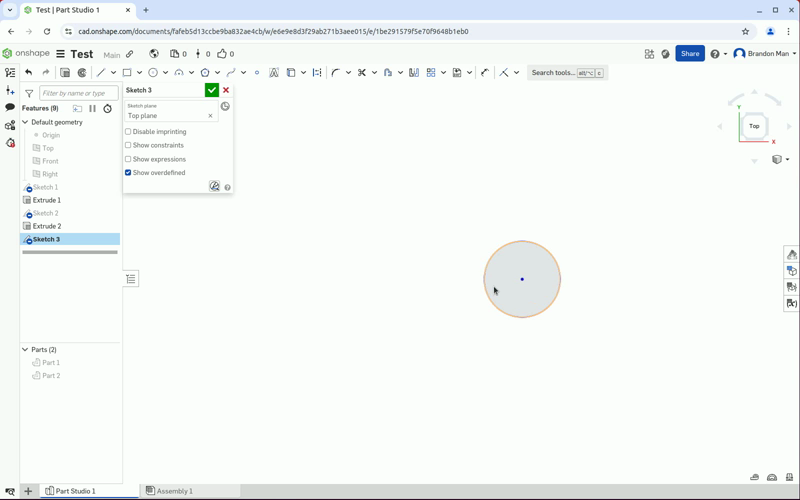
scroll(6)
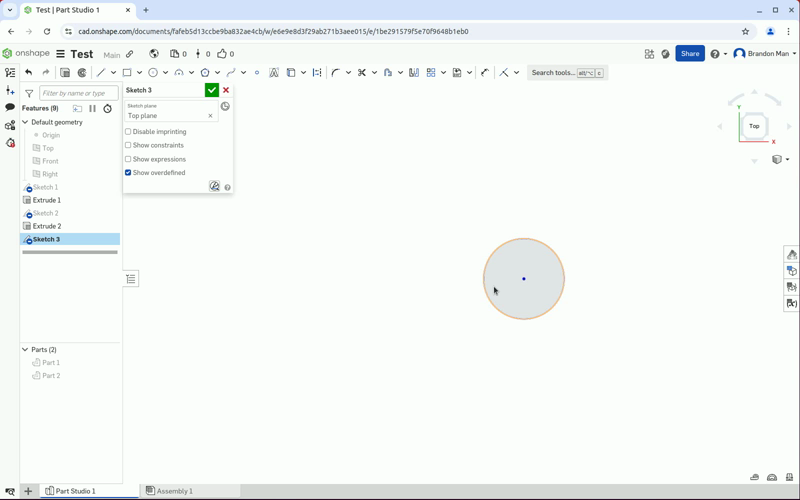
scroll(6)
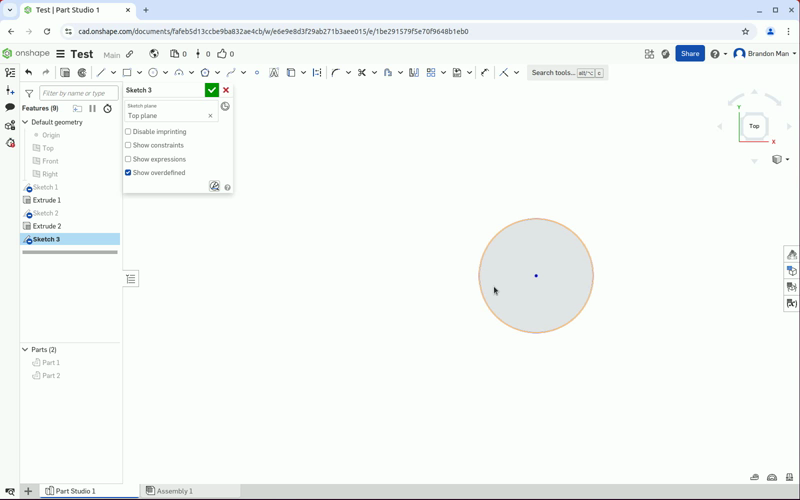
scroll(6)
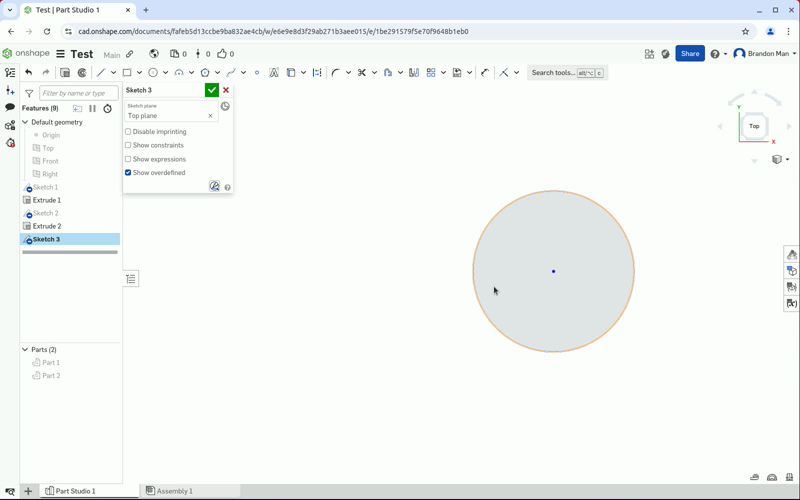
scroll(6)
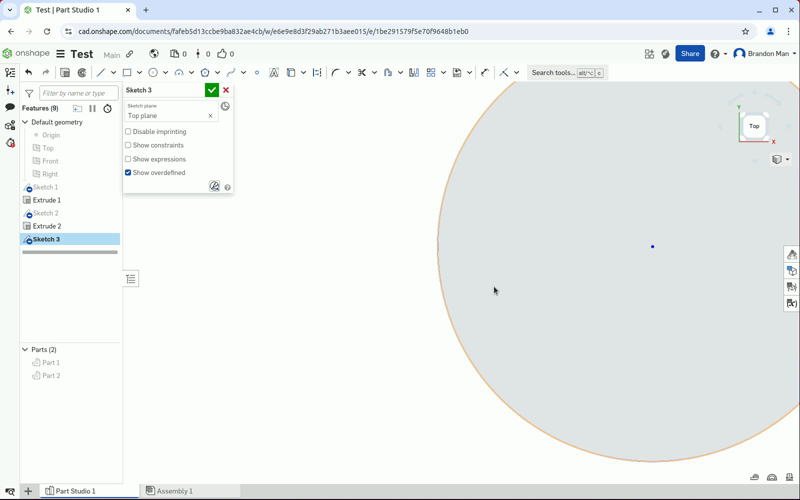
click(494, 286)
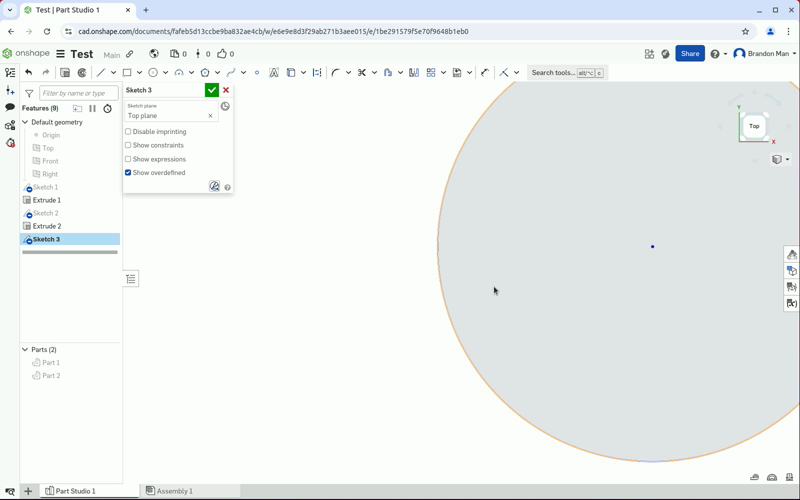
scroll(-6)
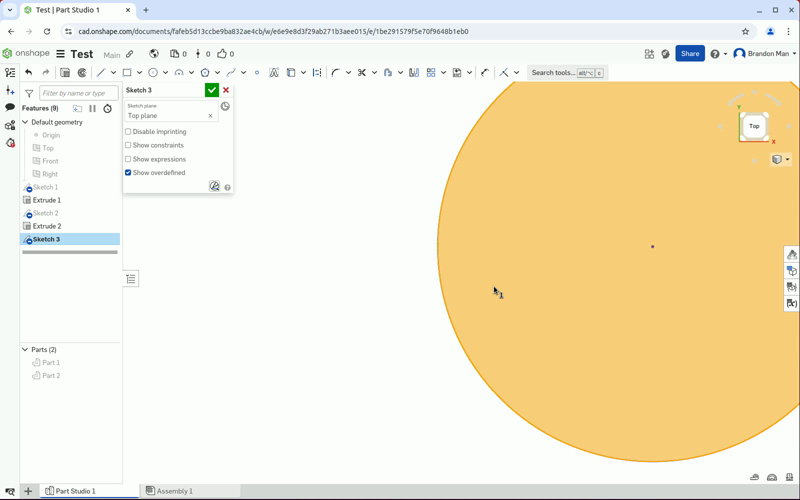
scroll(-6)
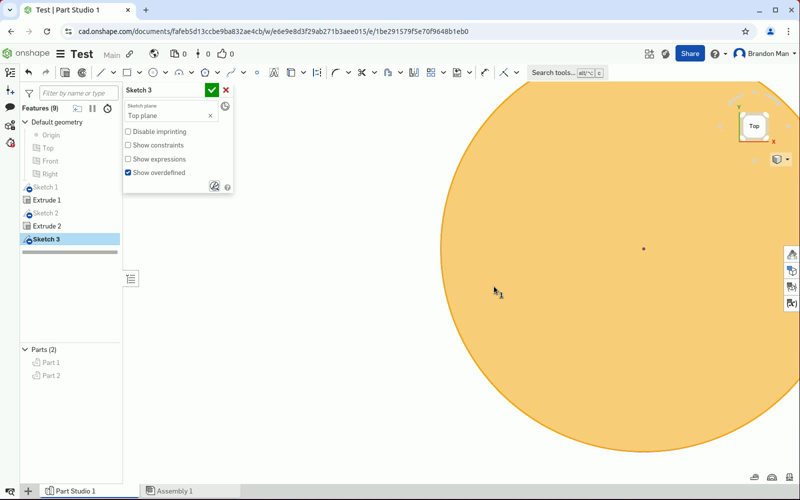
scroll(-6)
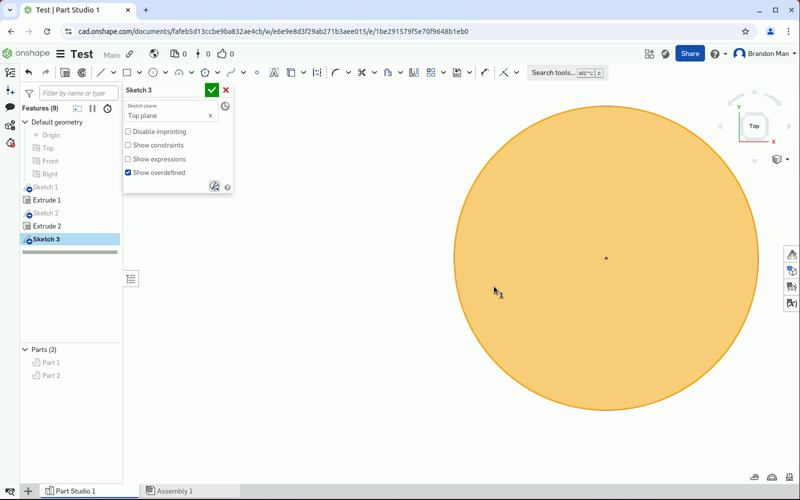
scroll(-6)
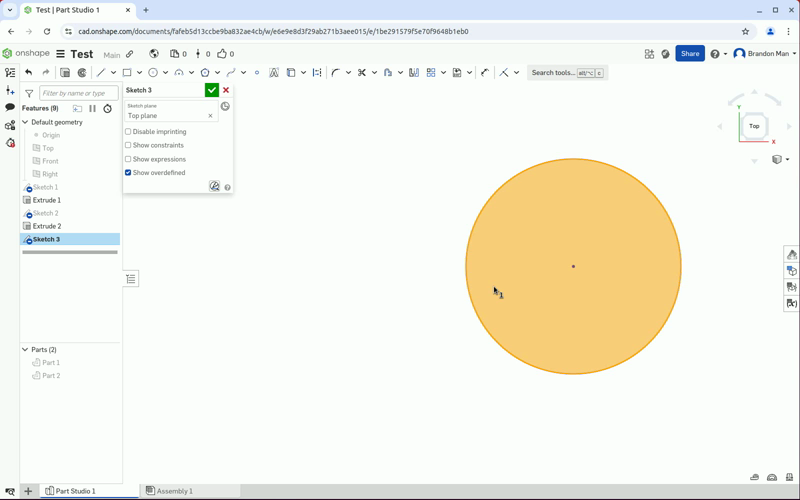
scroll(-6)
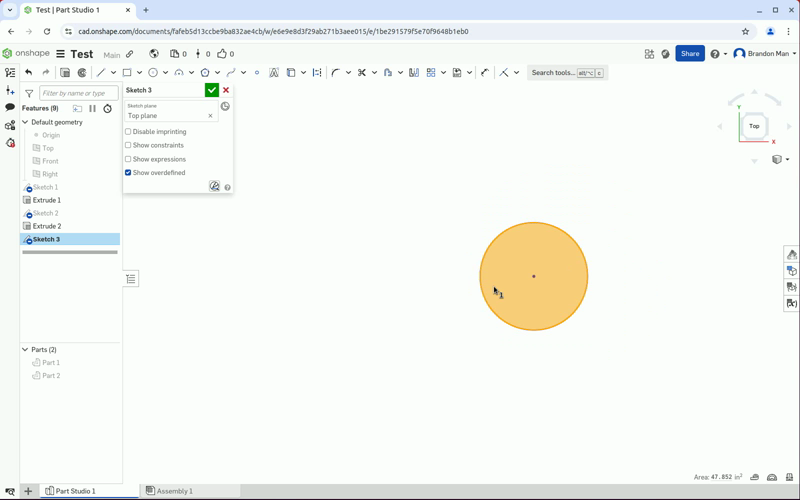
scroll(-6)
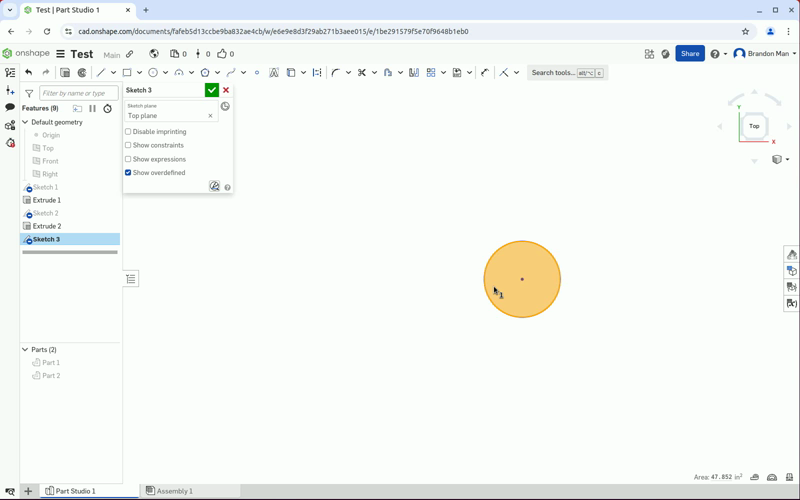
scroll(-6)
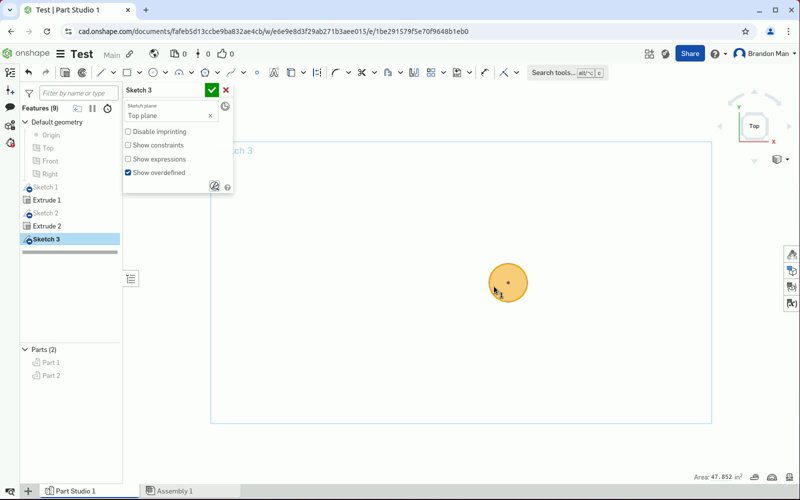
mouse_move(73, 352)
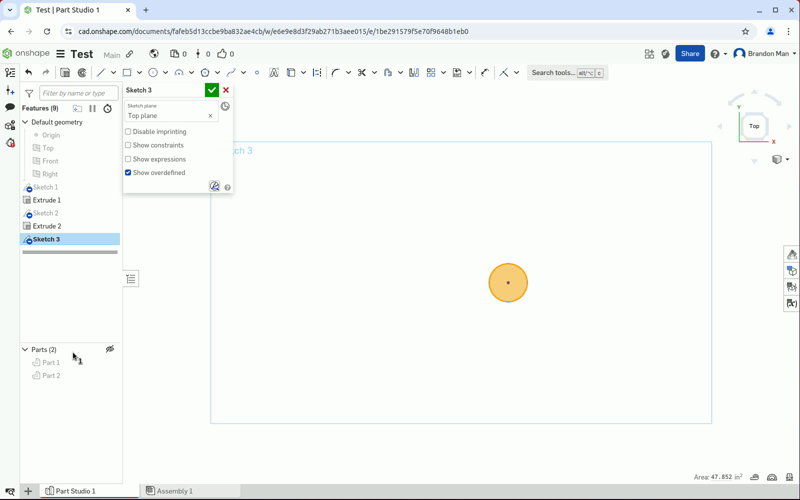
key(shift+y)
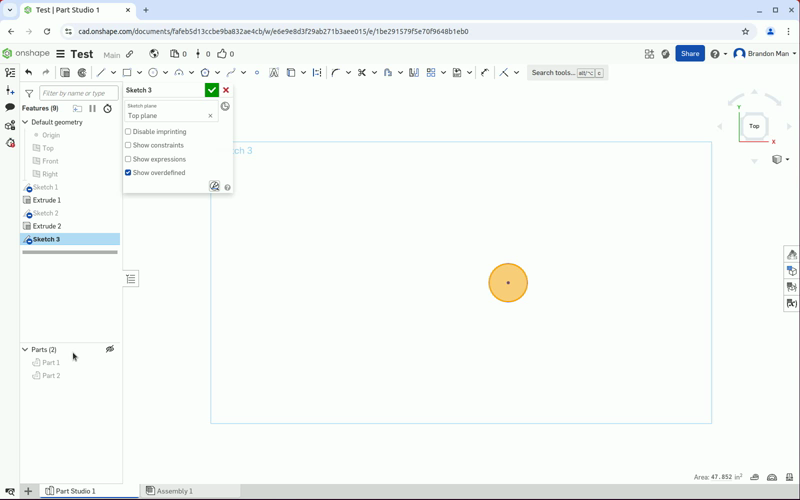
key(shift+e)
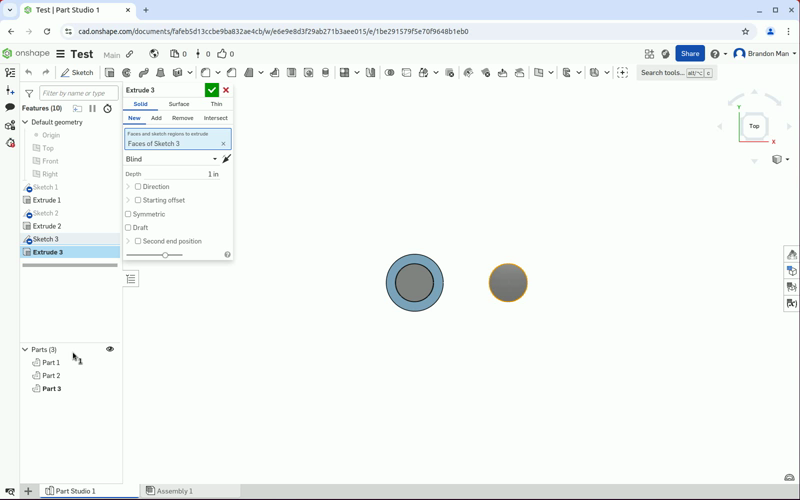
mouse_move(143, 106)
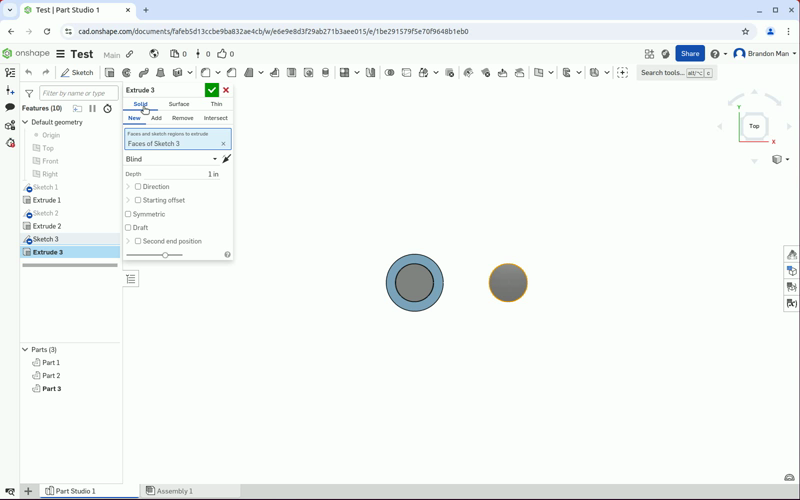
click(143, 106)
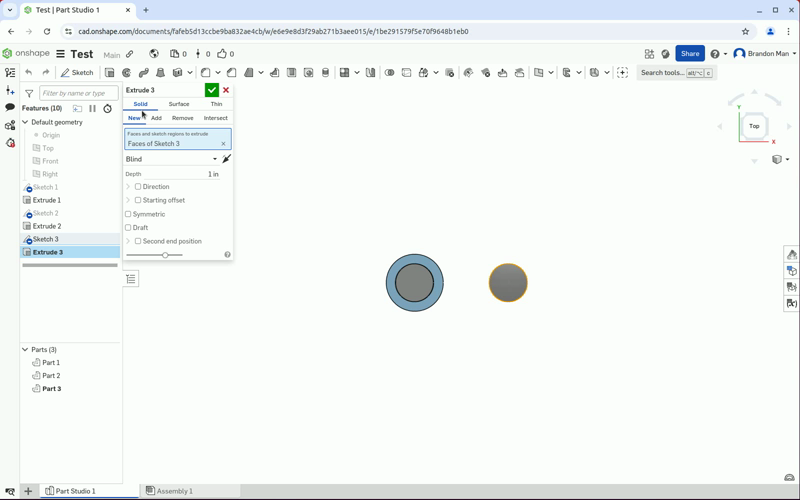
mouse_move(137, 120)
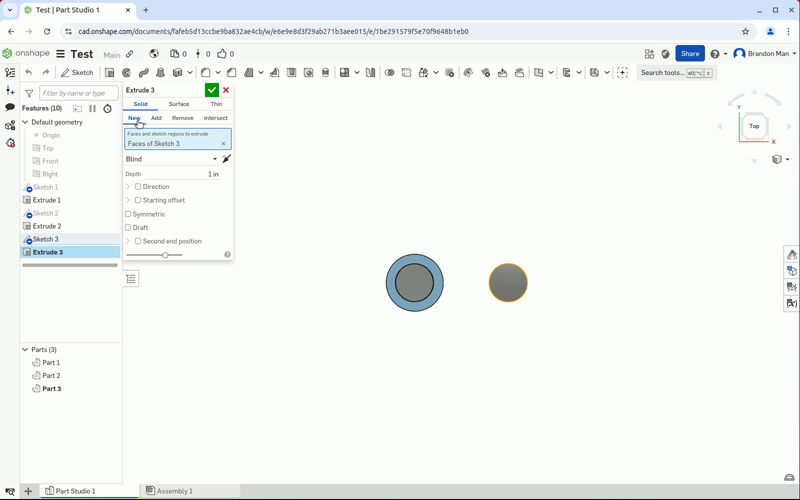
click(137, 120)
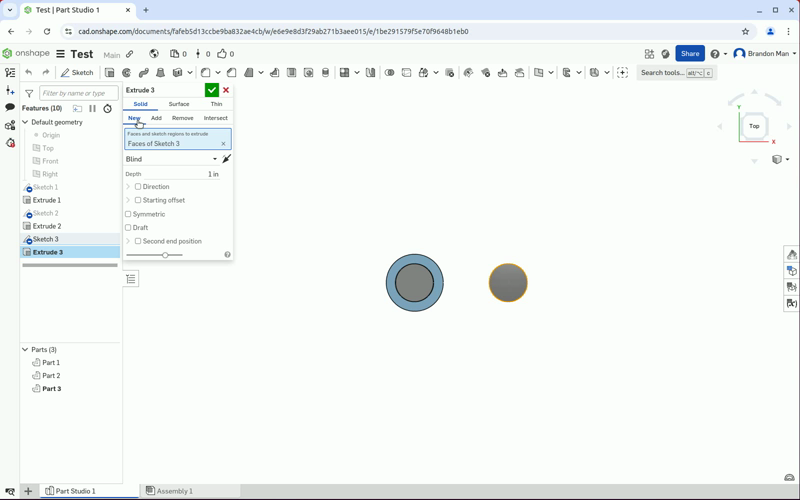
key(tab, 4)
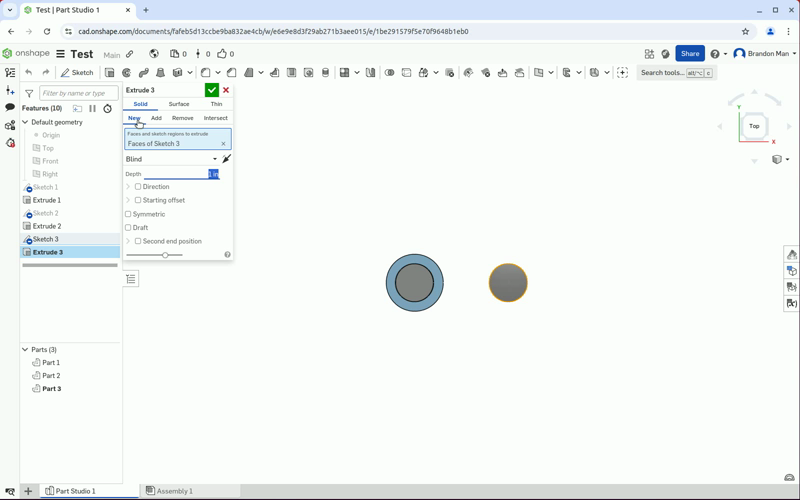
text(3.851)
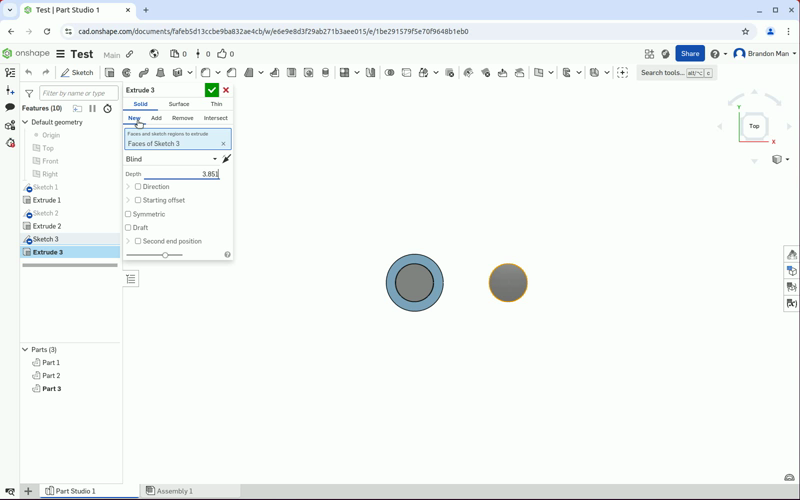
key(enter)
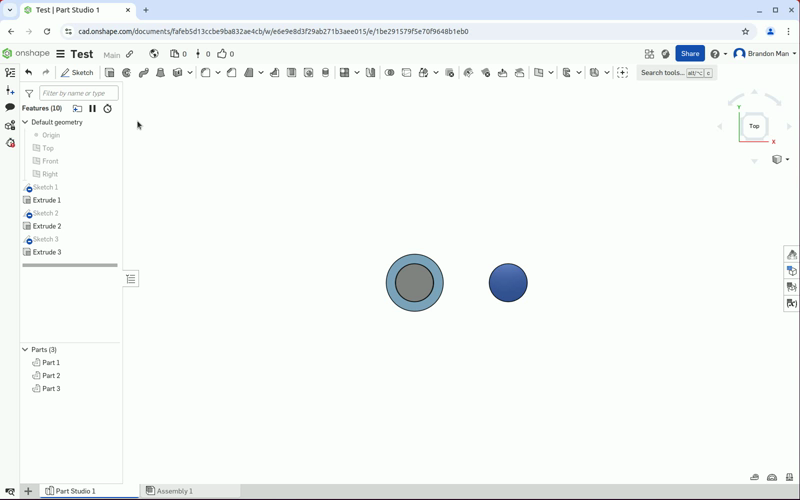
key(shift+h)
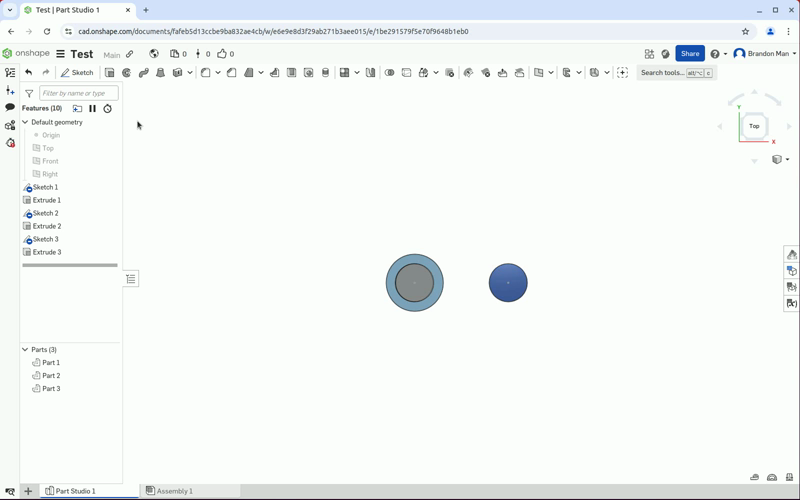
key(shift+h)
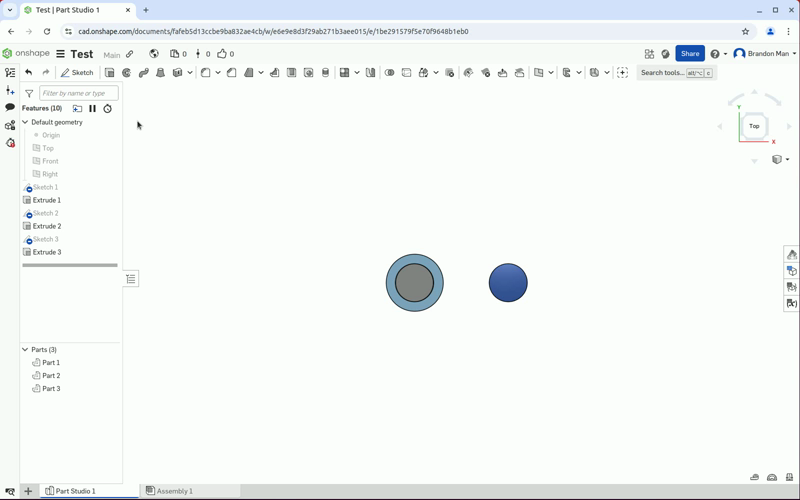
mouse_move(73, 189)
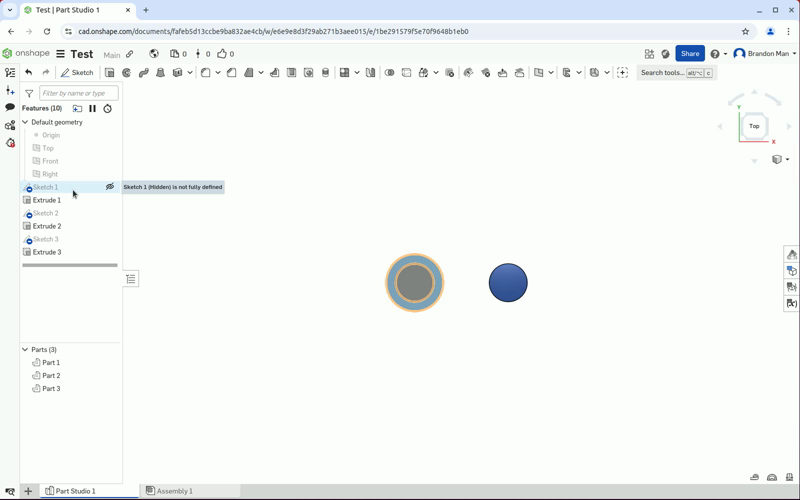
click(73, 189)
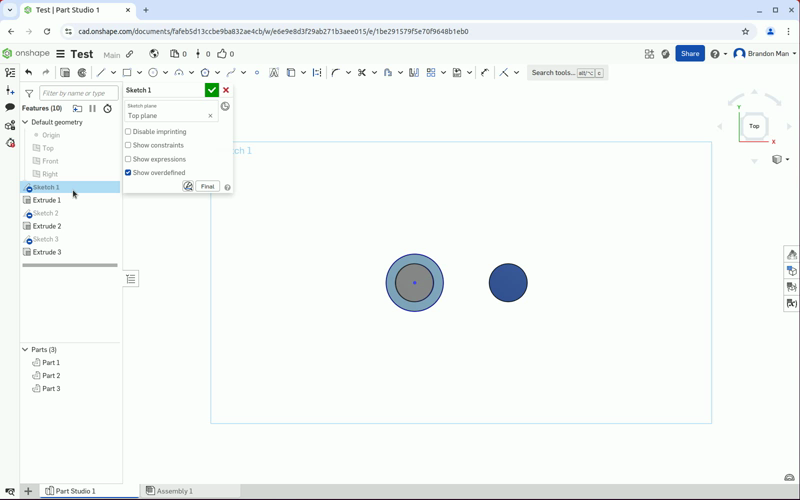
mouse_move(229, 92)
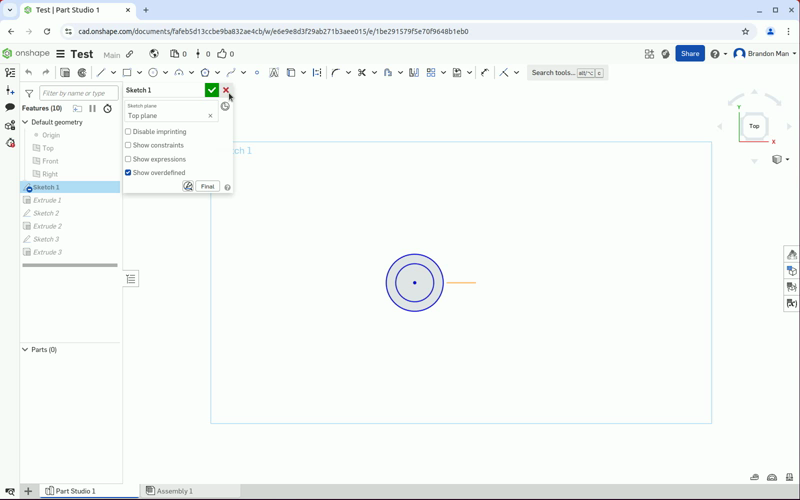
click(229, 92)
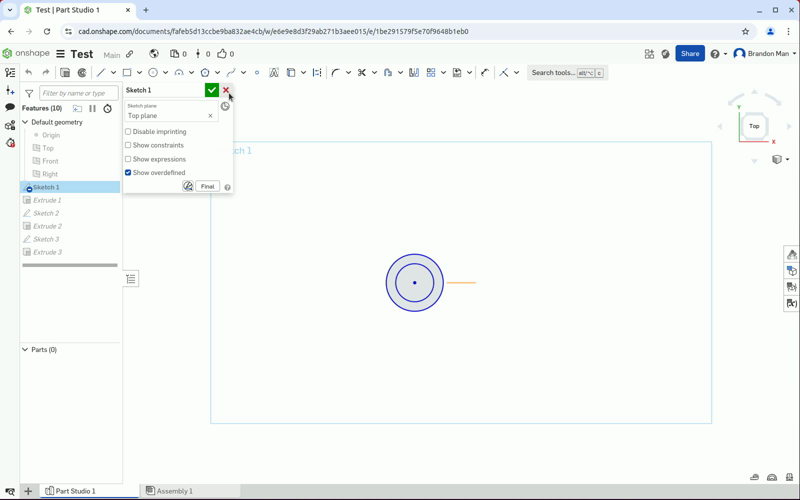
key(shift+s)
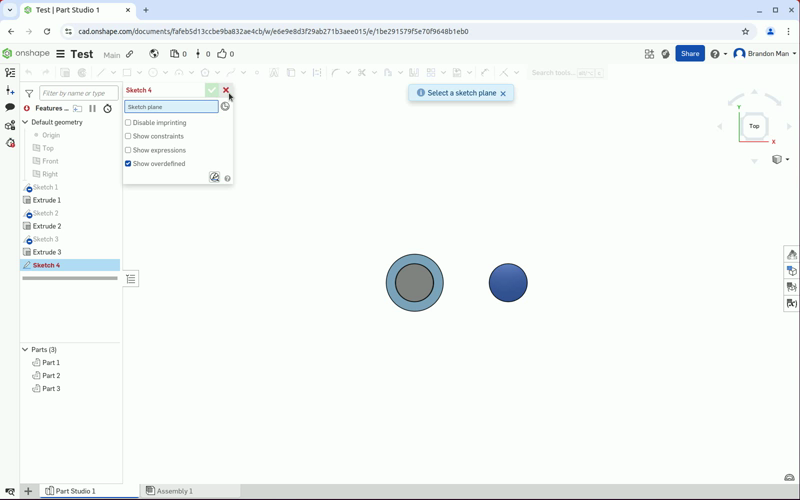
mouse_move(73, 150)
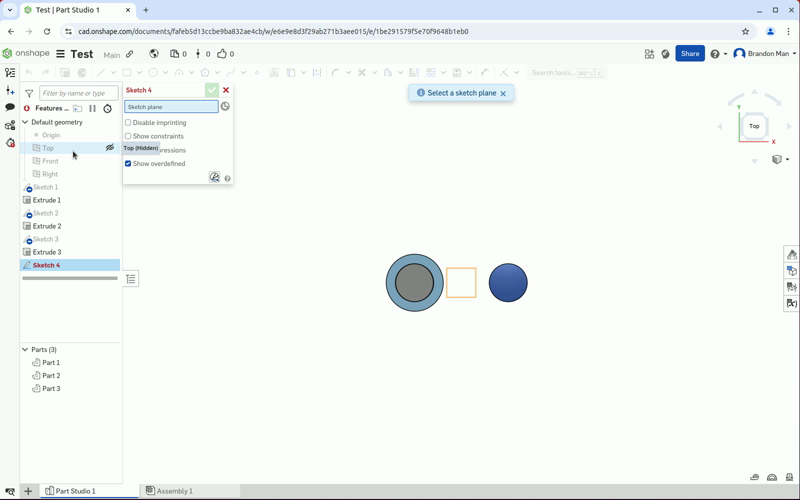
click(73, 150)
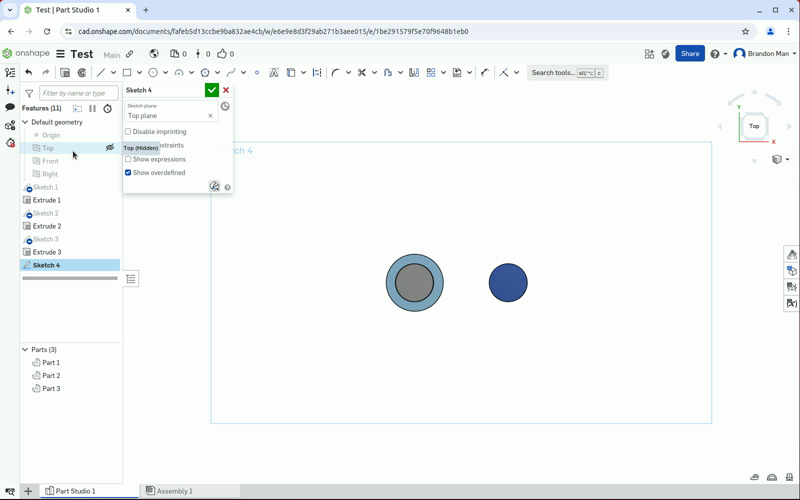
mouse_move(73, 352)
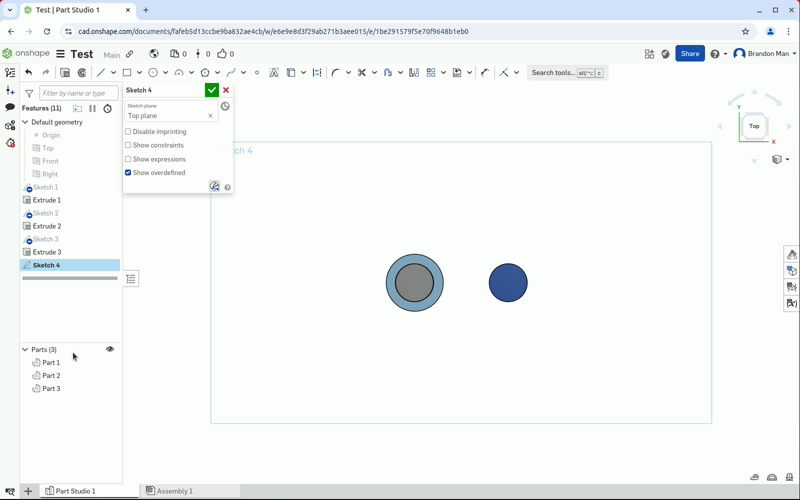
key(y)
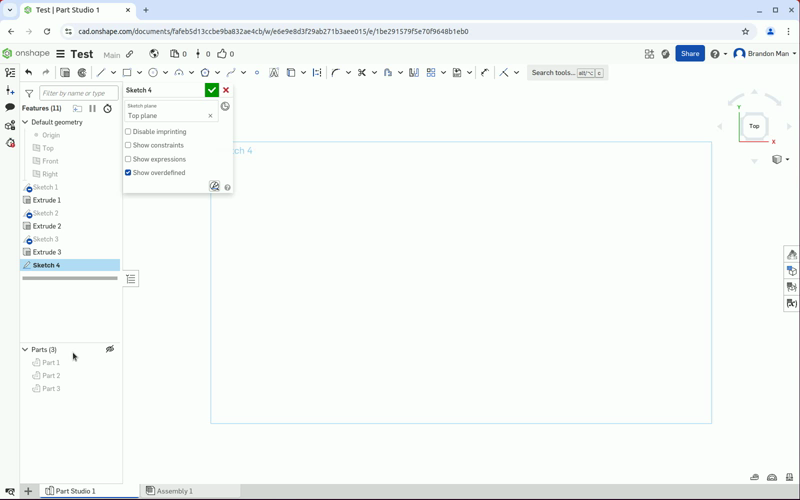
key(c)
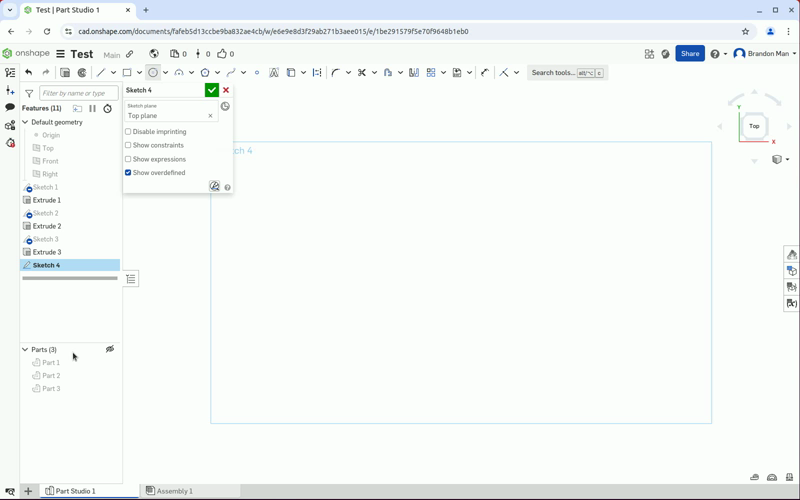
key_down(shift)
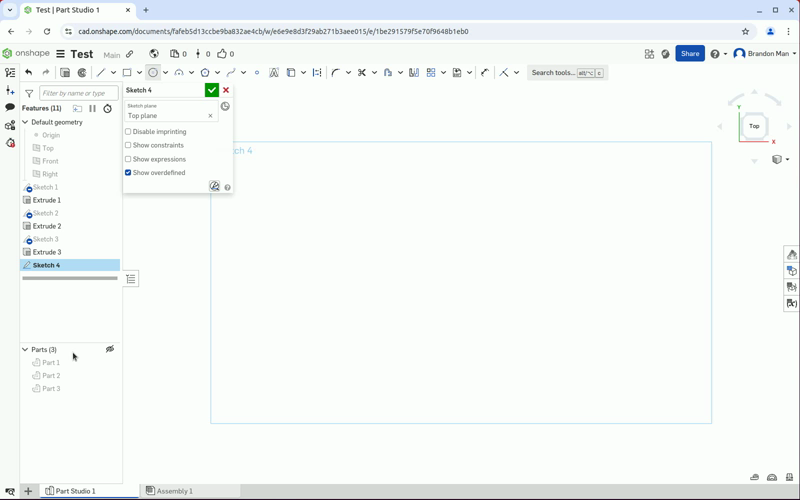
mouse_move(508, 282)
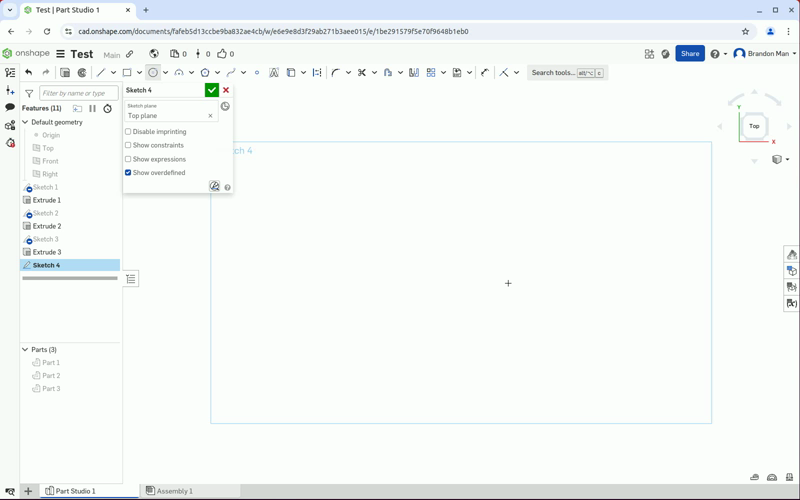
click(508, 282)
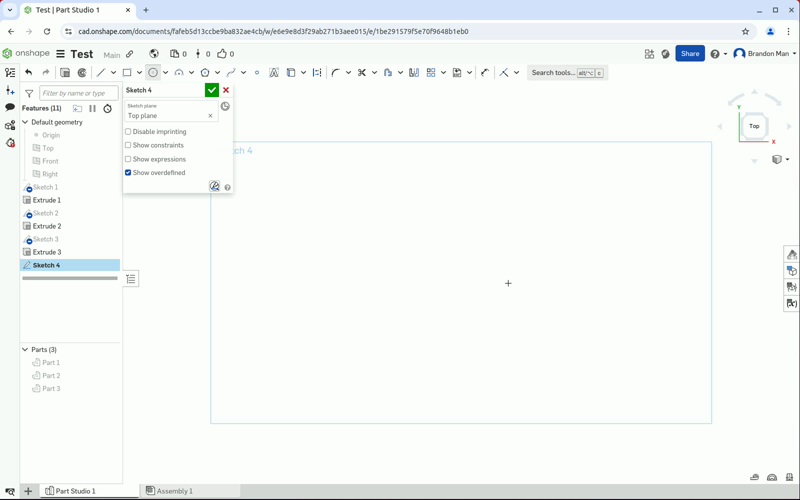
key_up(shift)
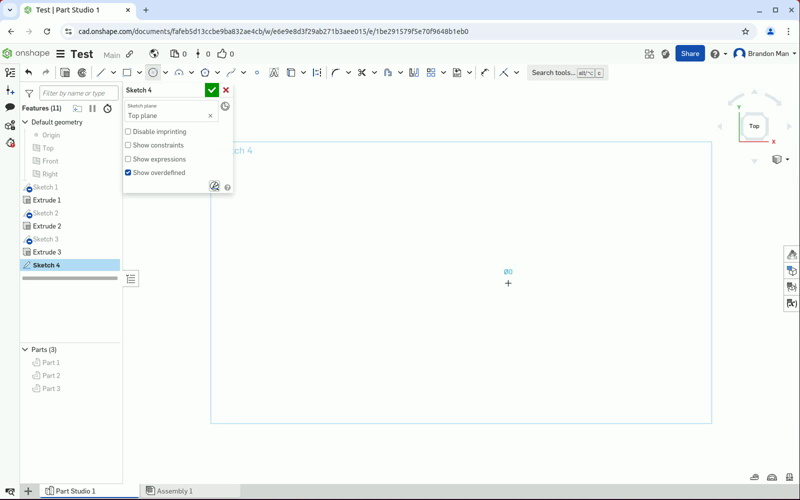
mouse_move(537, 282)
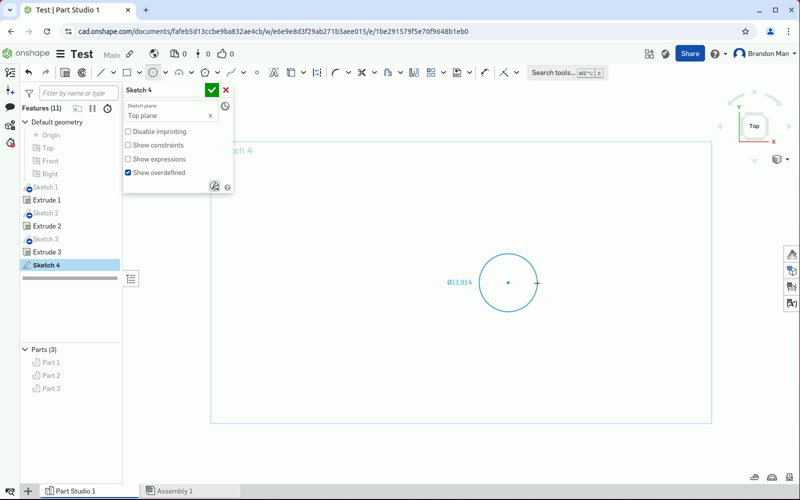
click(537, 282)
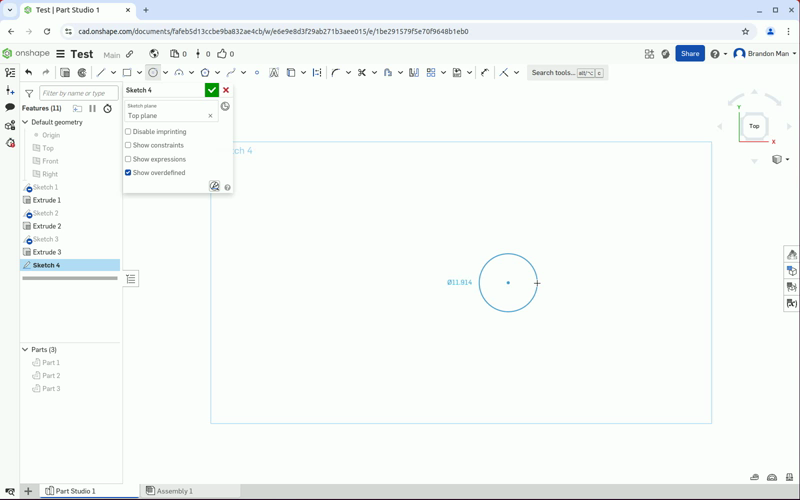
key(esc)
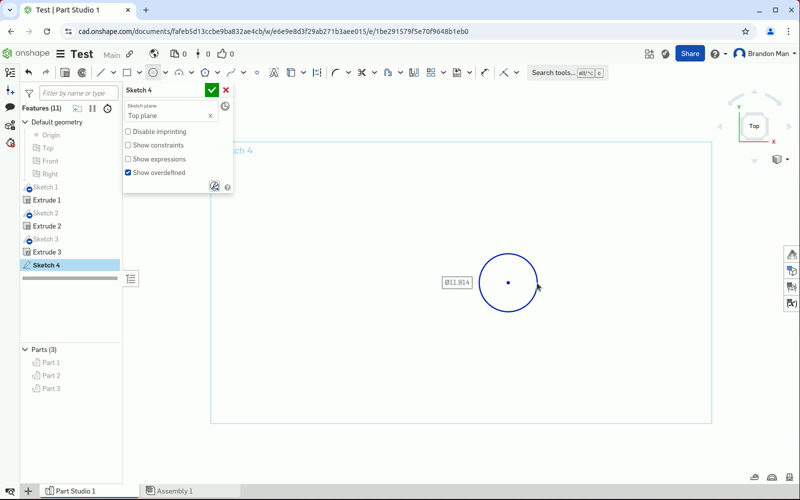
key(c)
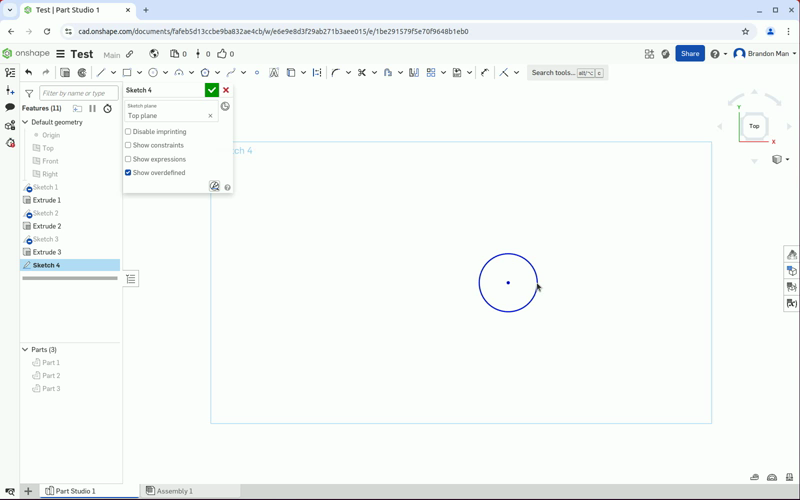
key_down(shift)
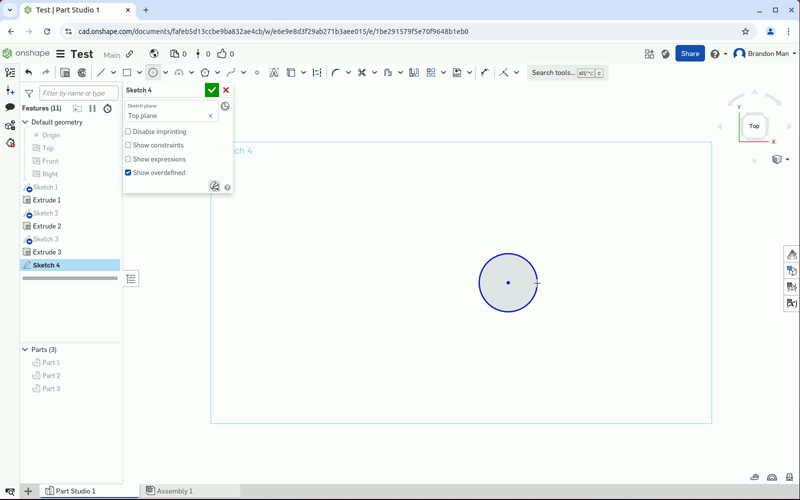
mouse_move(508, 282)
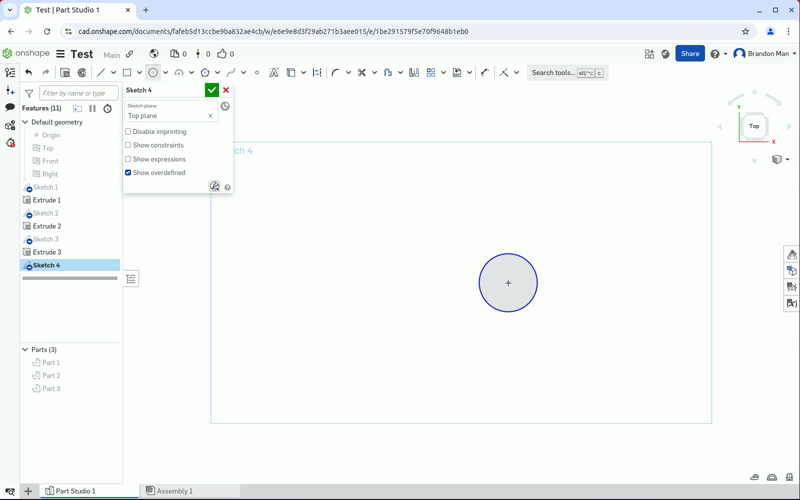
click(508, 282)
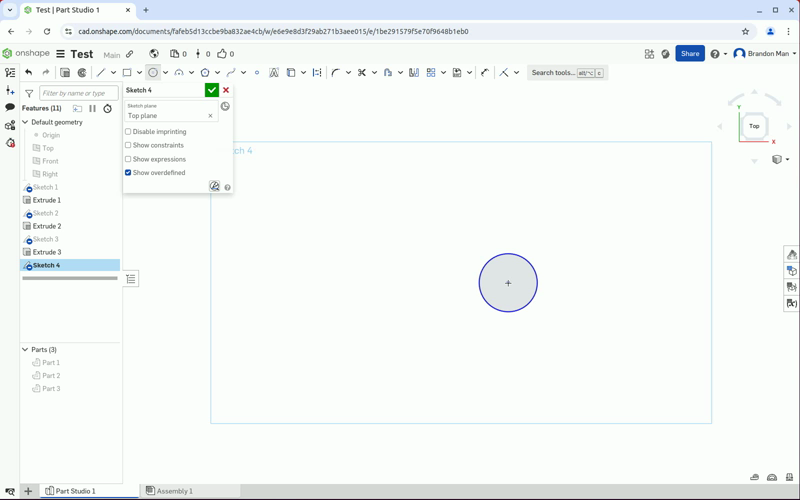
key_up(shift)
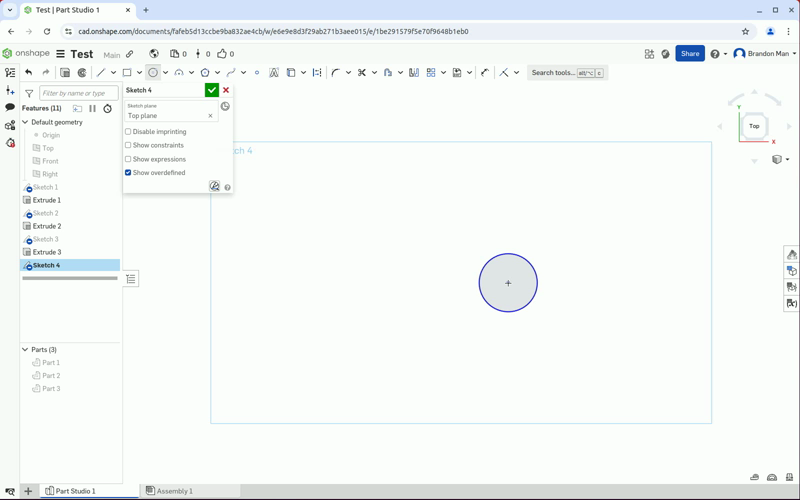
mouse_move(527, 282)
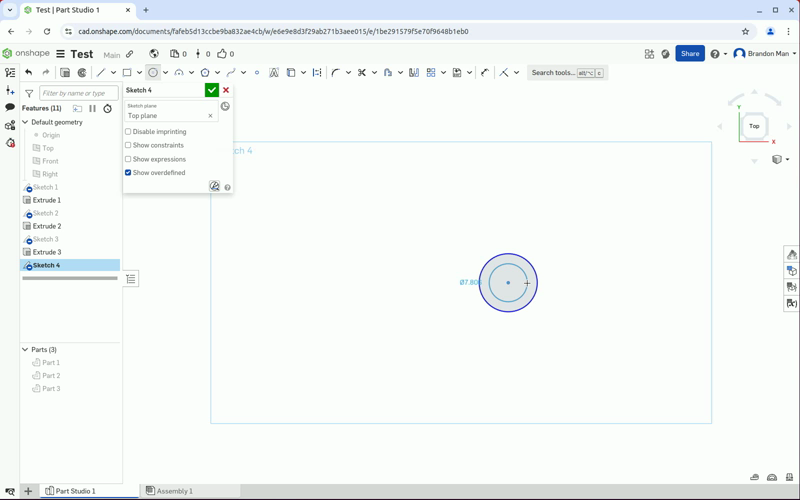
click(527, 282)
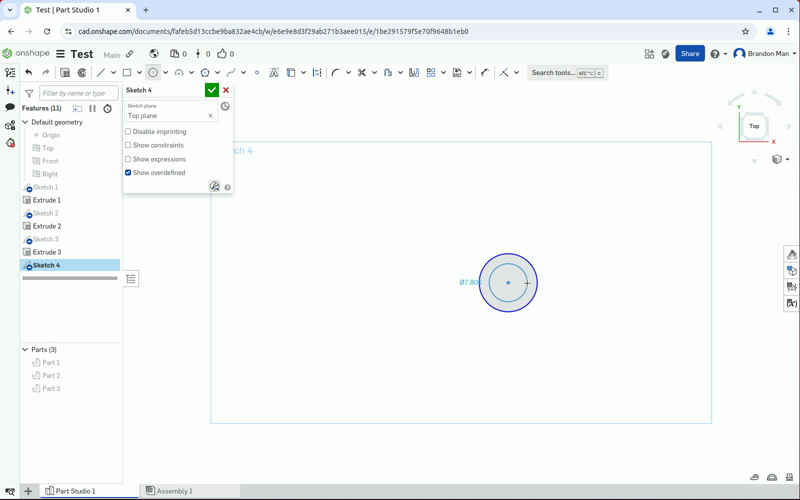
key(esc)
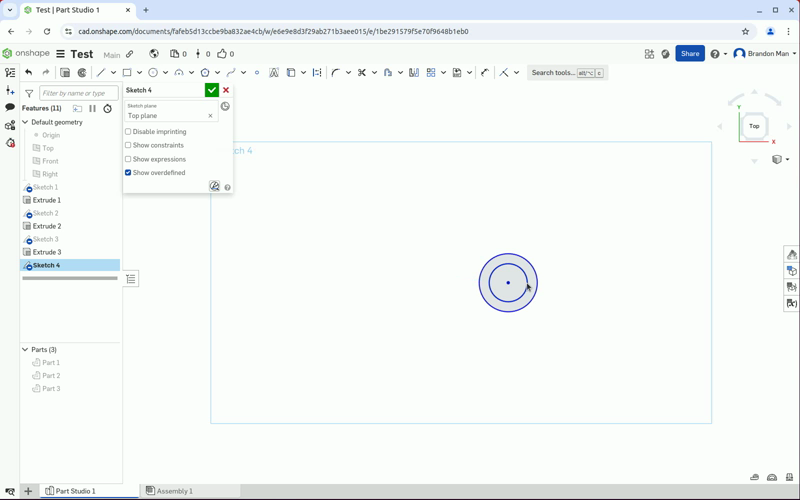
mouse_move(503, 304)
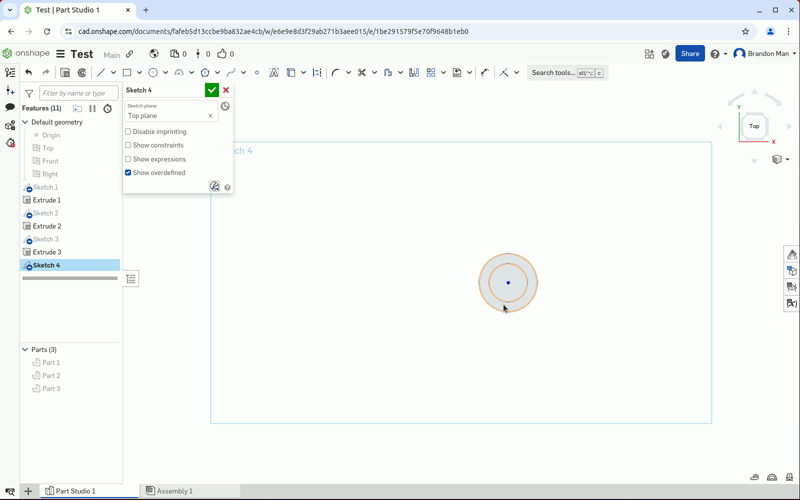
scroll(6)
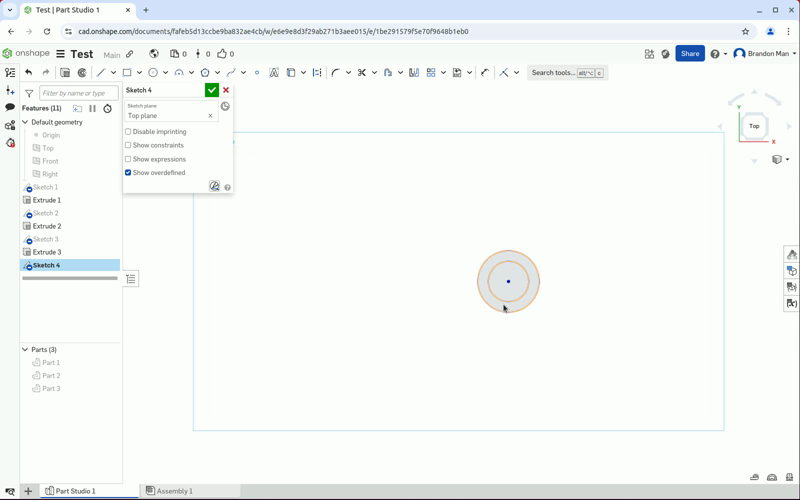
scroll(6)
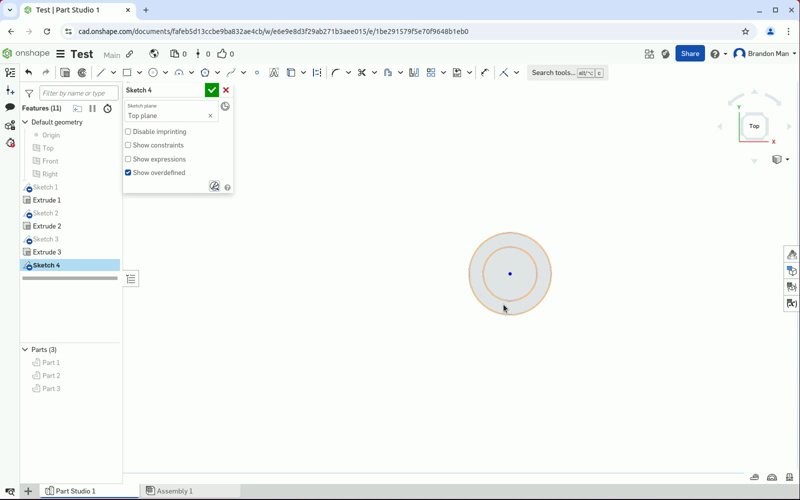
scroll(6)
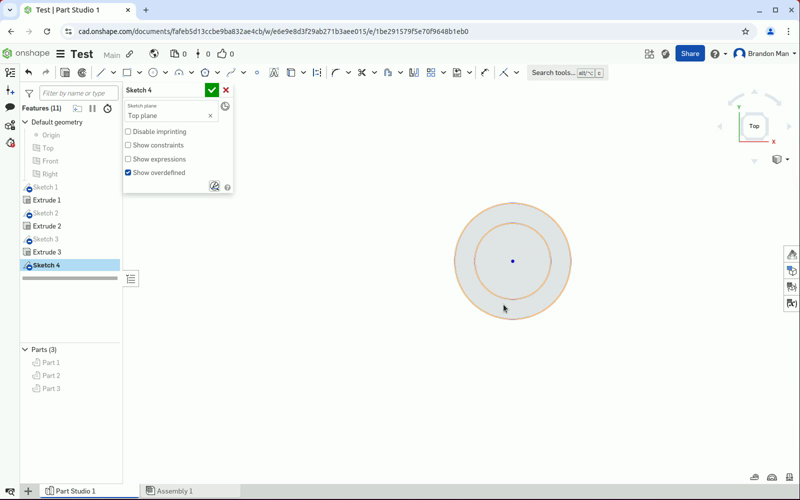
scroll(6)
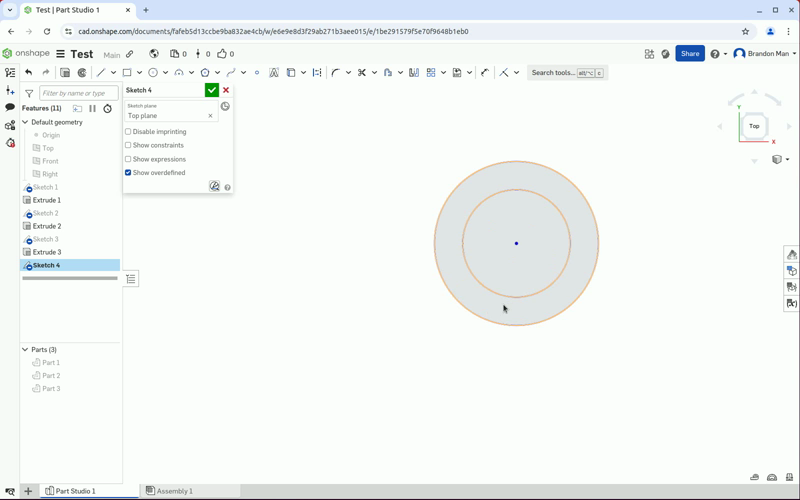
scroll(6)
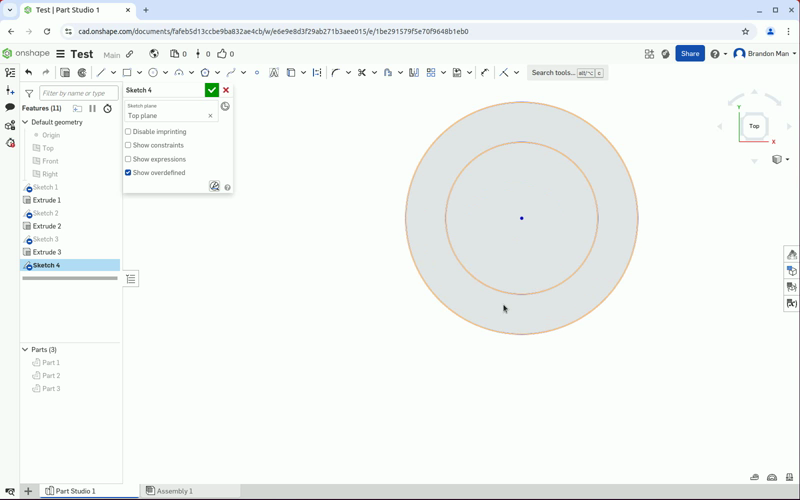
scroll(6)
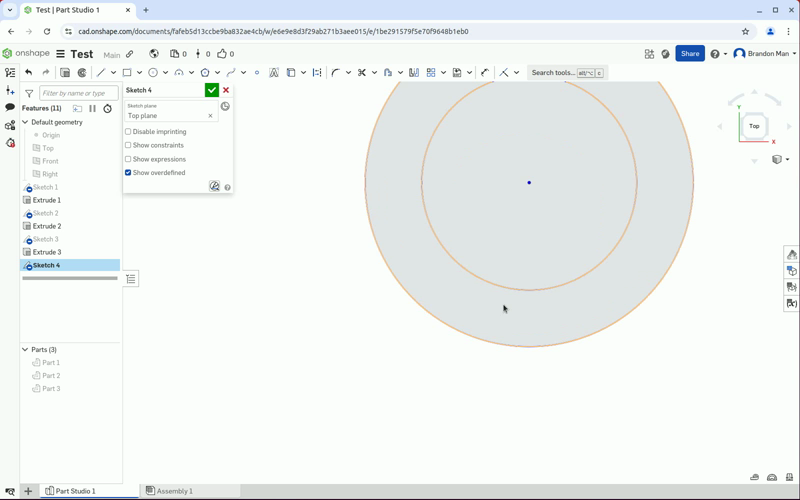
scroll(6)
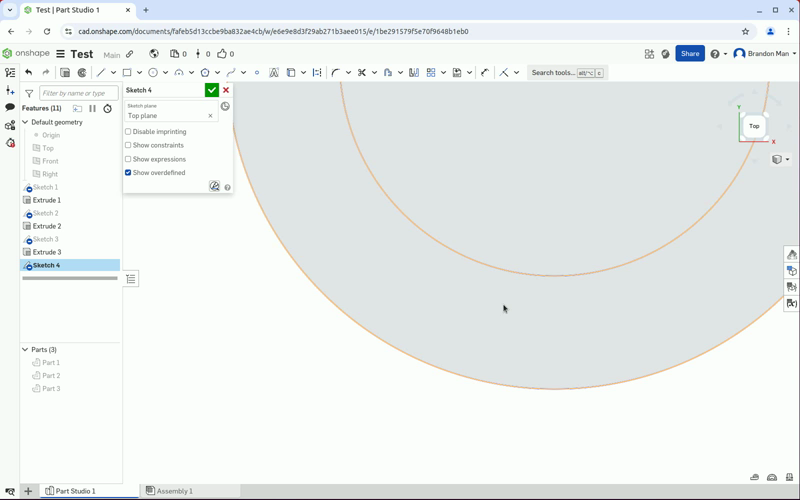
click(503, 304)
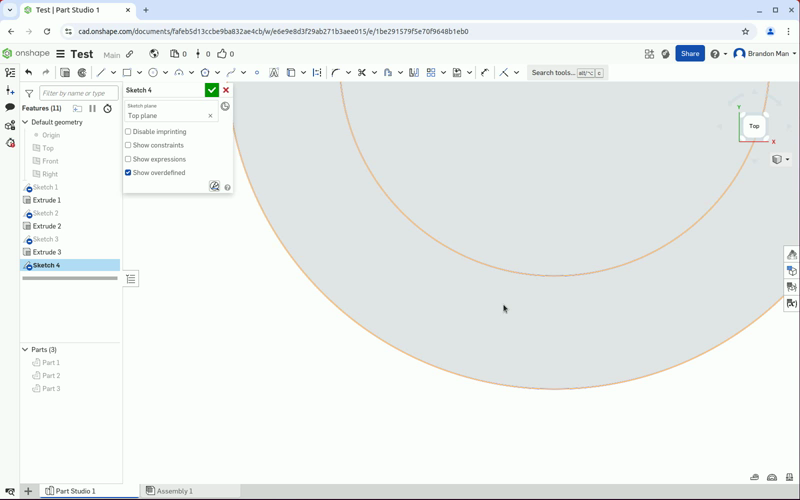
scroll(-6)
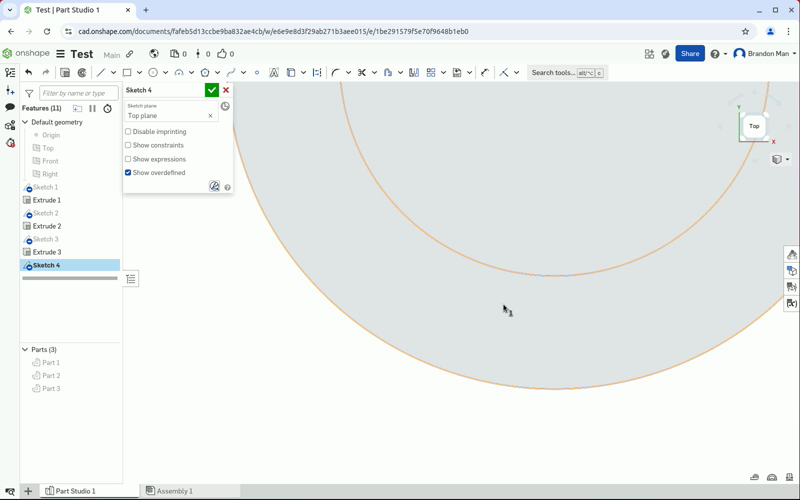
scroll(-6)
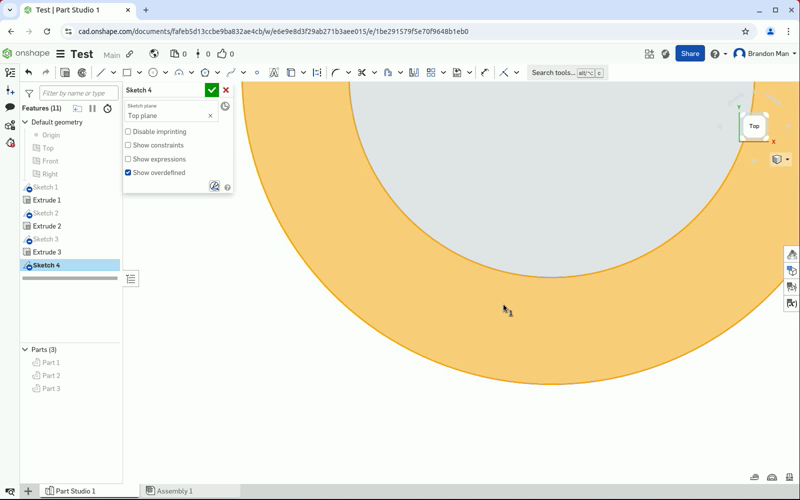
scroll(-6)
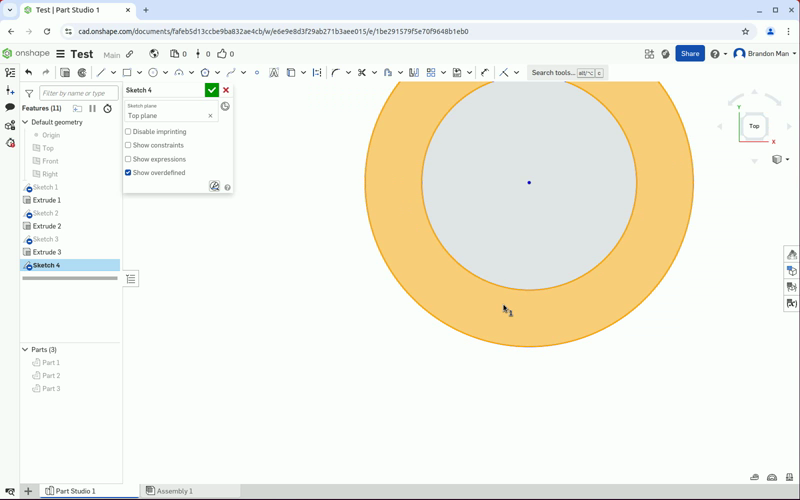
scroll(-6)
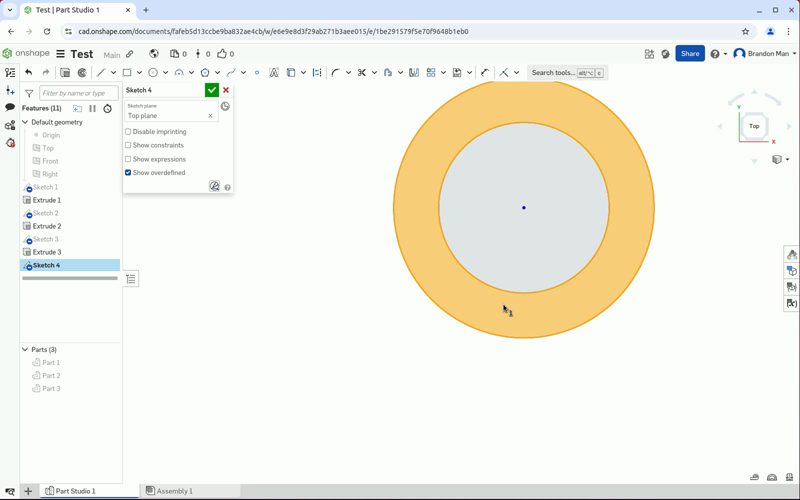
scroll(-6)
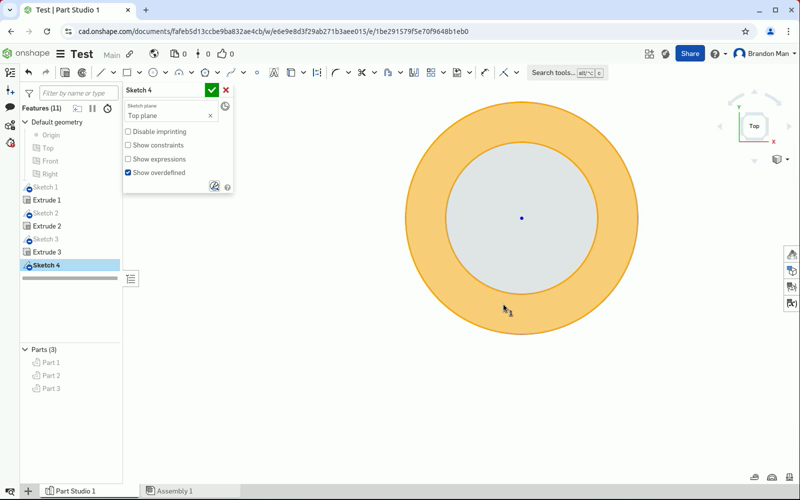
scroll(-6)
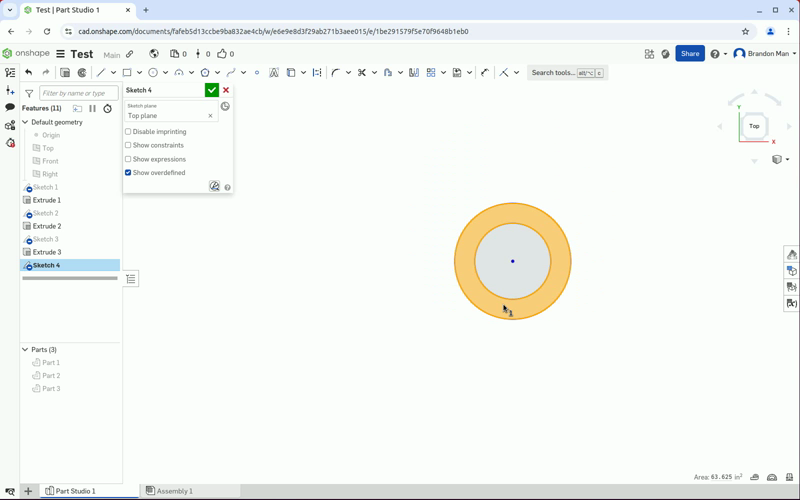
scroll(-6)
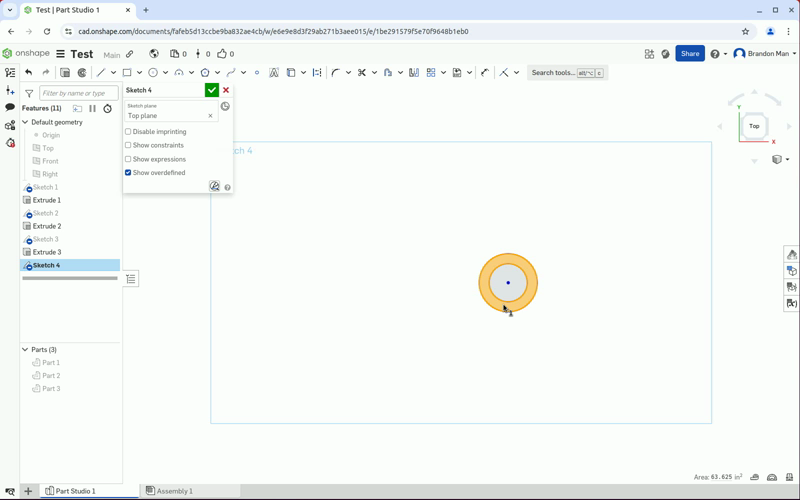
mouse_move(73, 352)
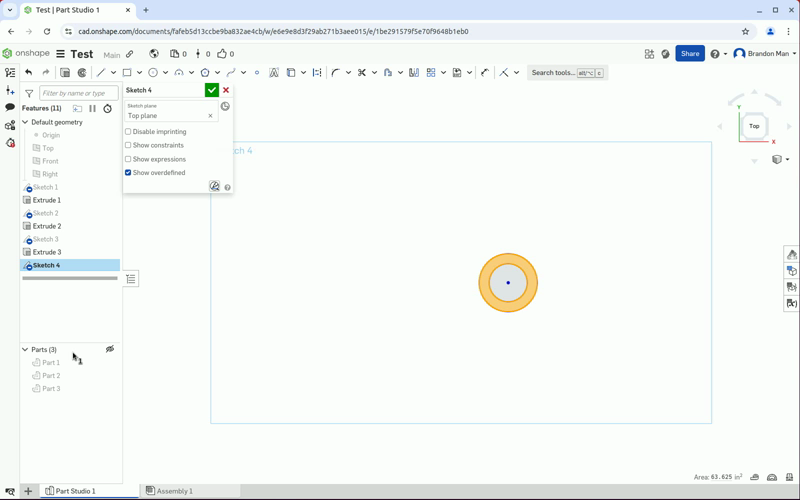
key(shift+y)
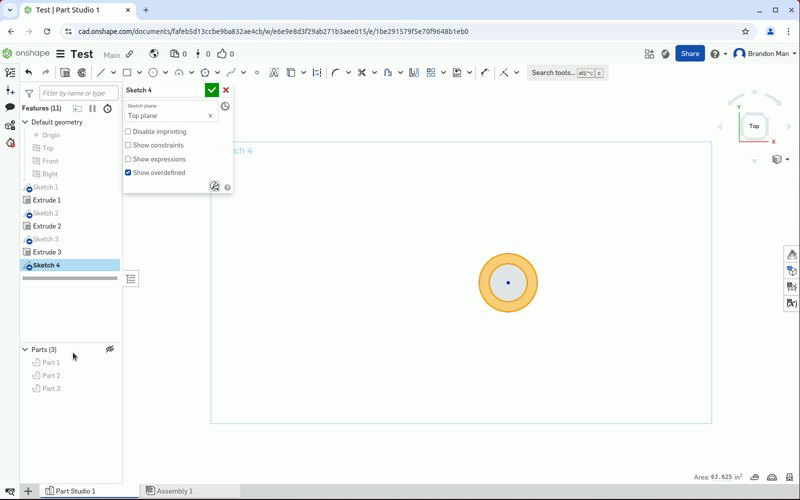
key(shift+e)
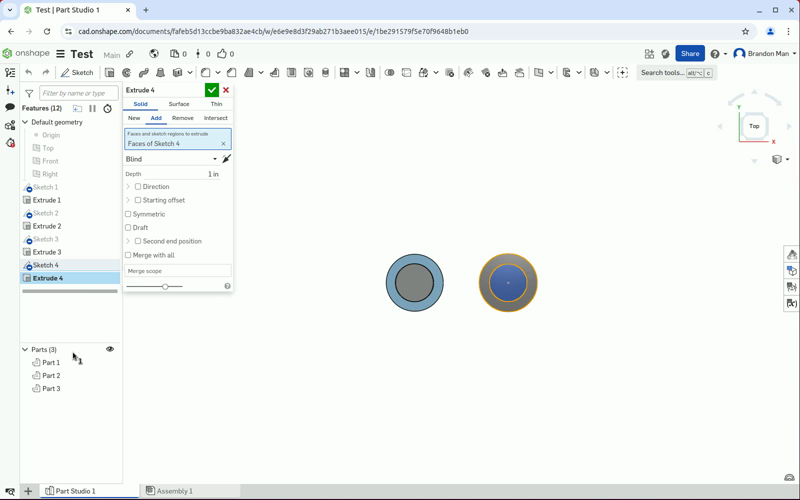
mouse_move(143, 106)
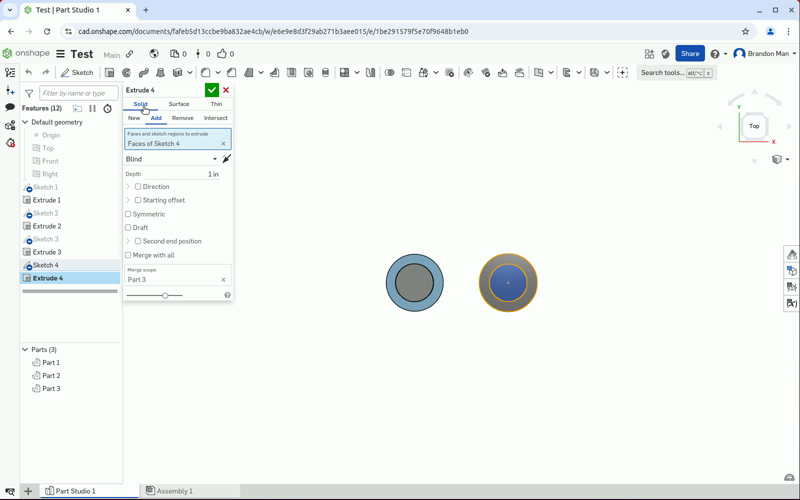
click(143, 106)
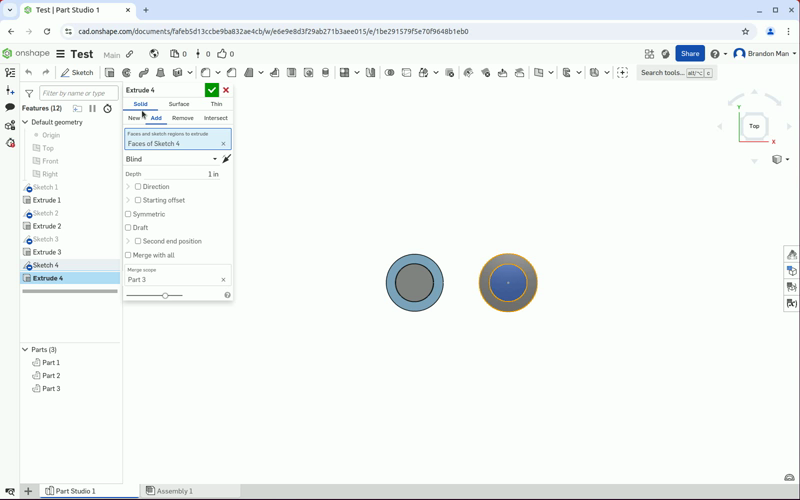
mouse_move(137, 120)
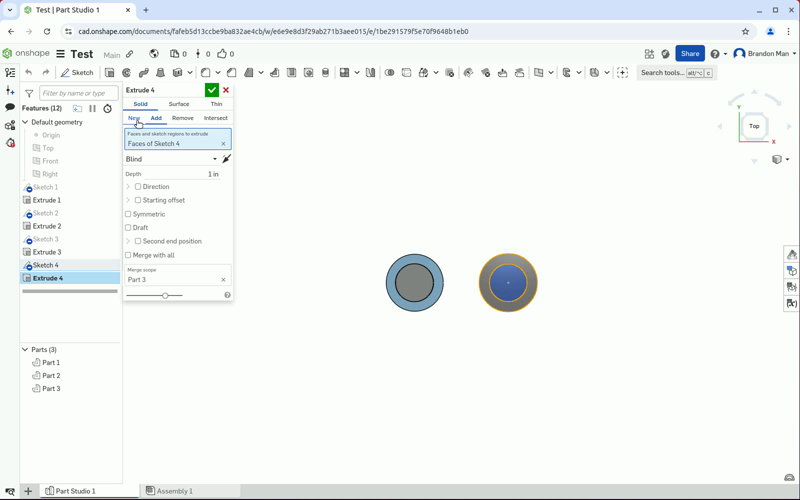
click(137, 120)
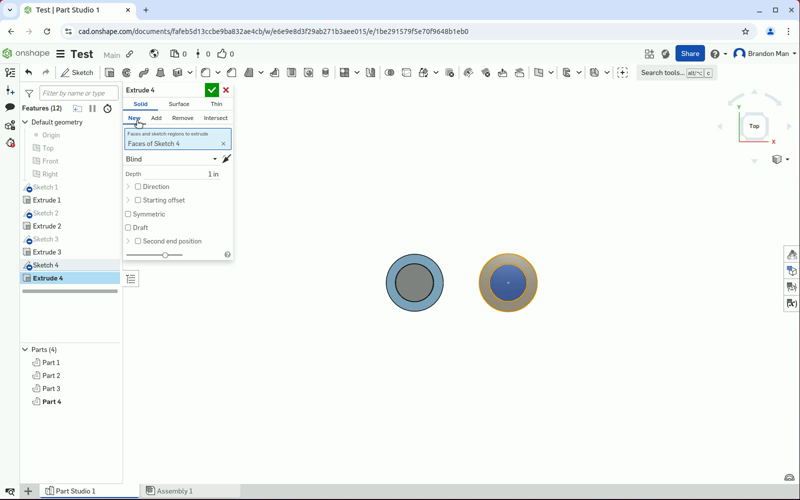
key(tab, 4)
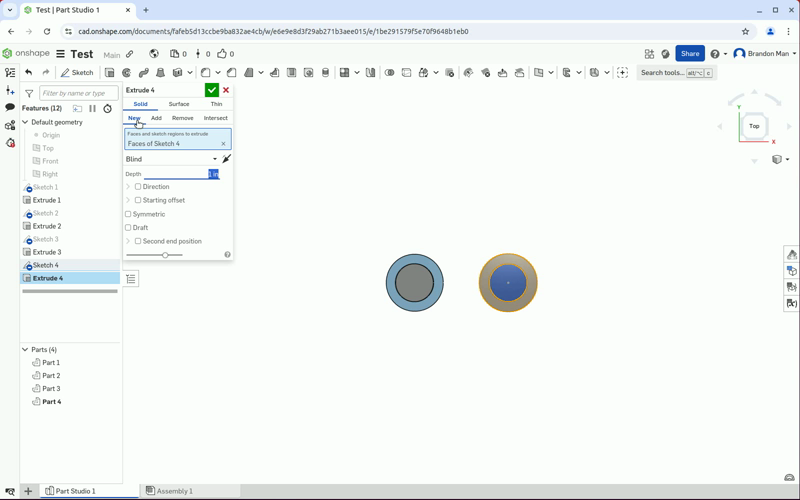
text(3.851)
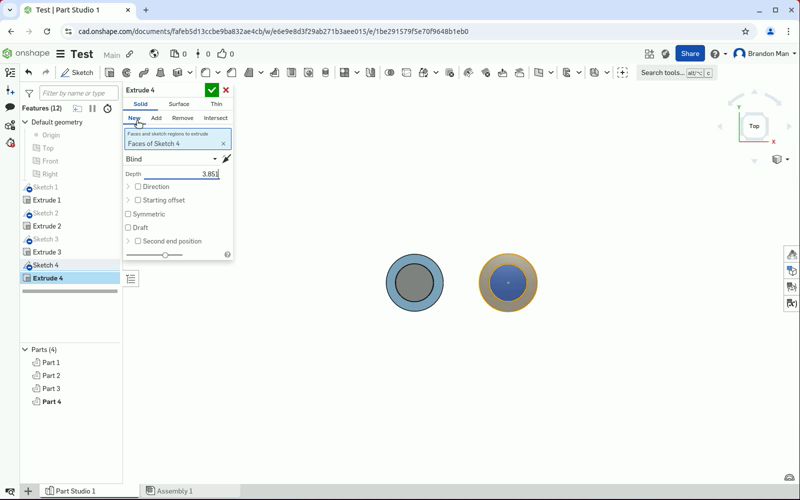
key(enter)
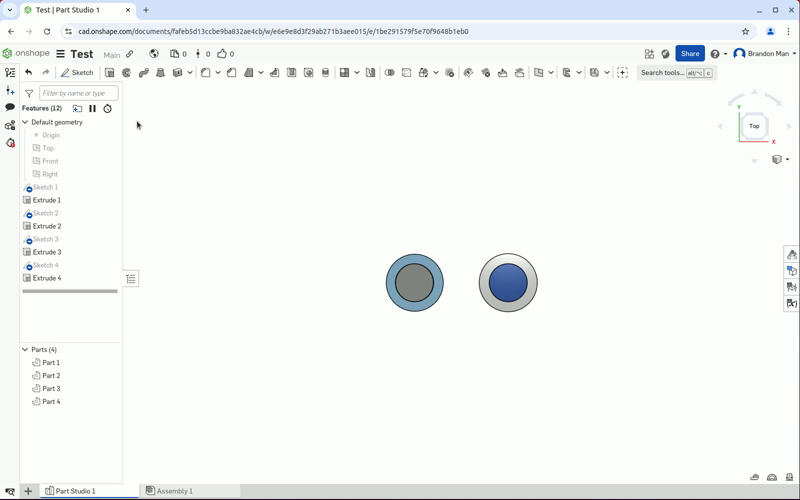
key(shift+h)
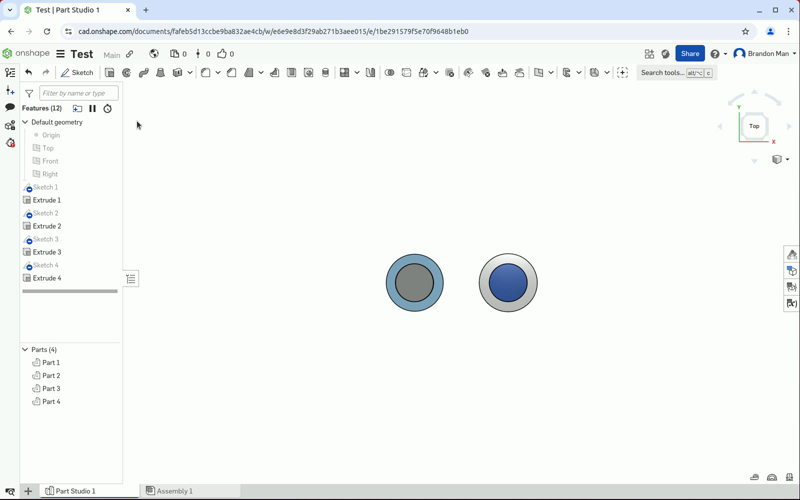
key(shift+h)
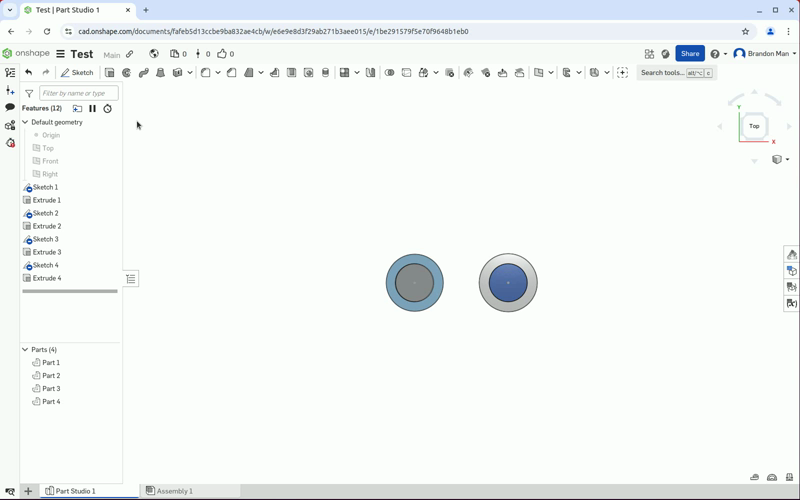
key(shift+7)
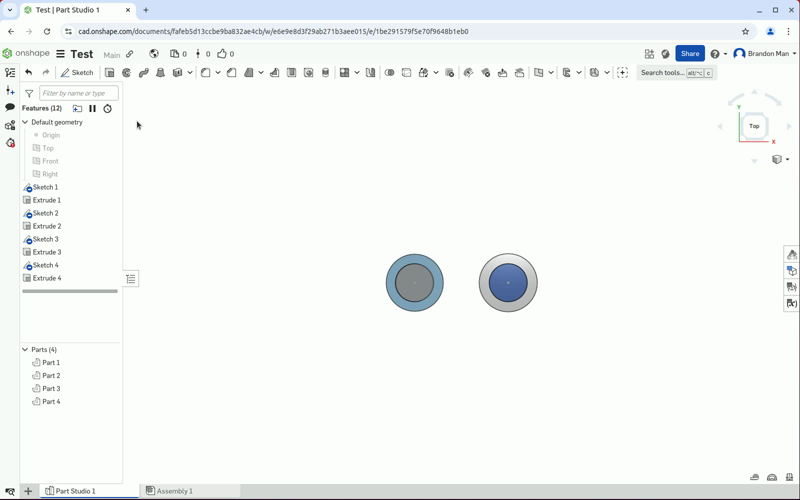
key(up, 3)
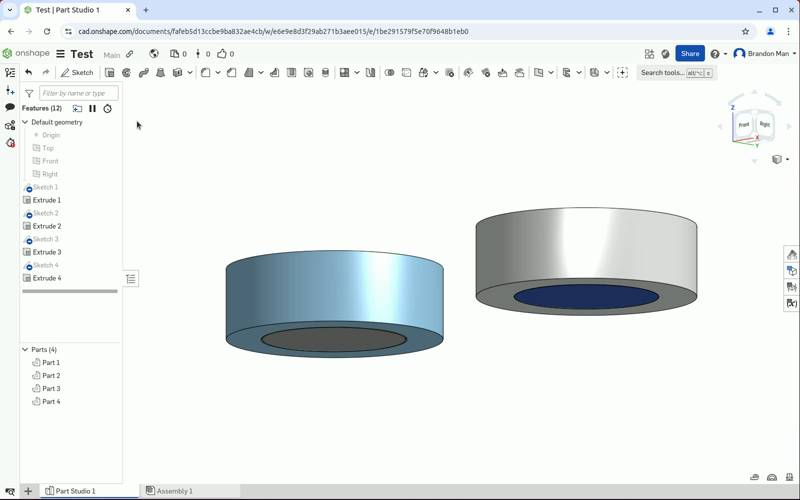
key(left, 3)
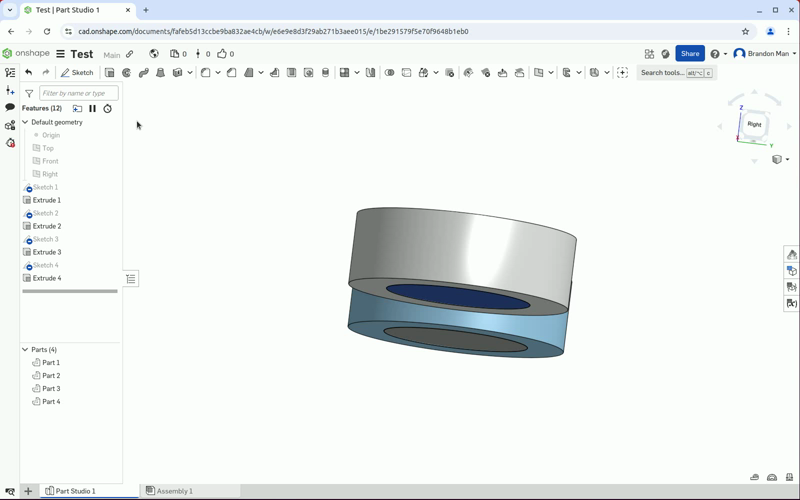
key(right, 3)
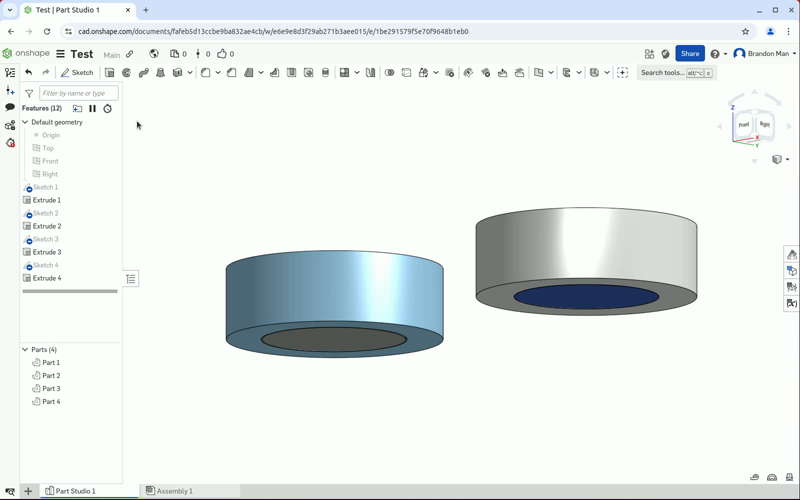
key(down, 3)
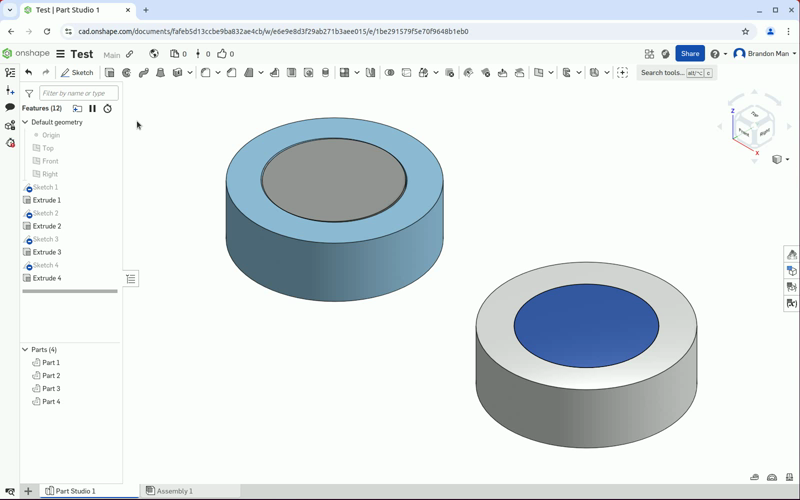
mouse_move(73, 189)
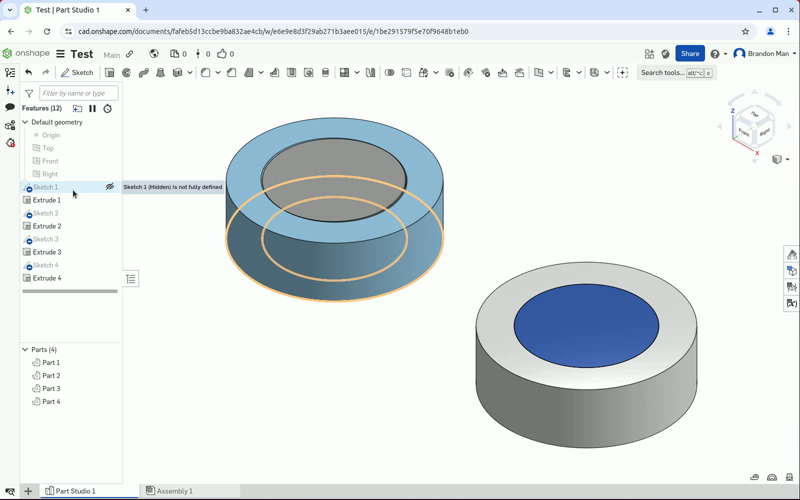
click(73, 189)